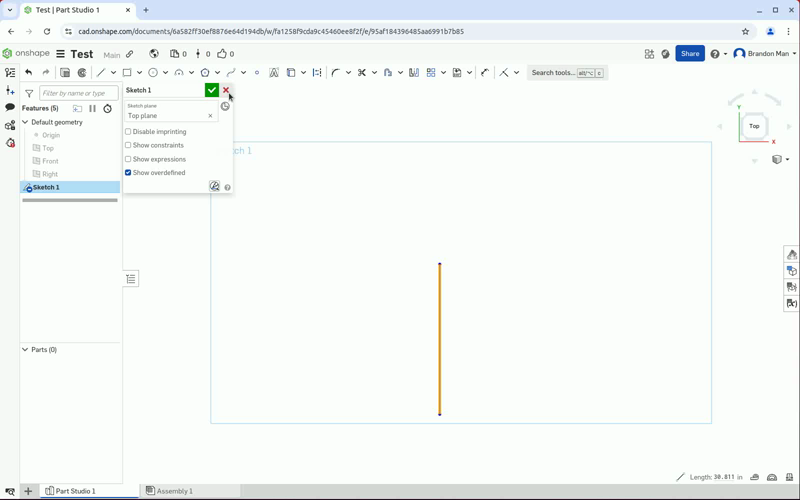
key(shift+h)
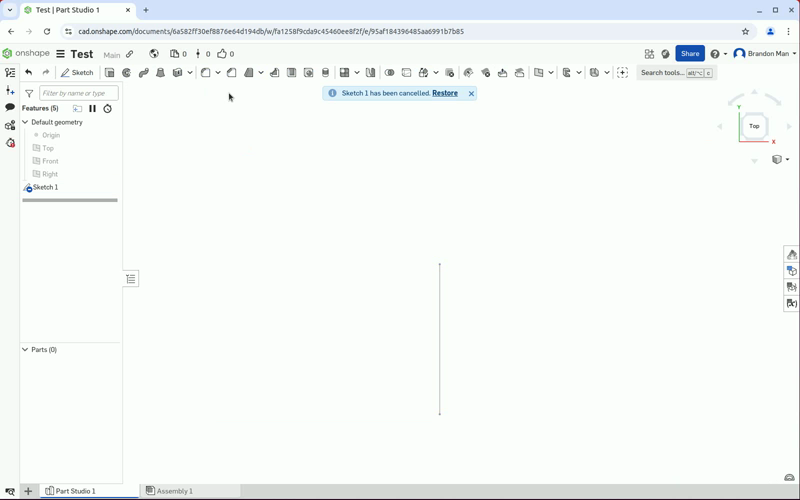
key(shift+s)
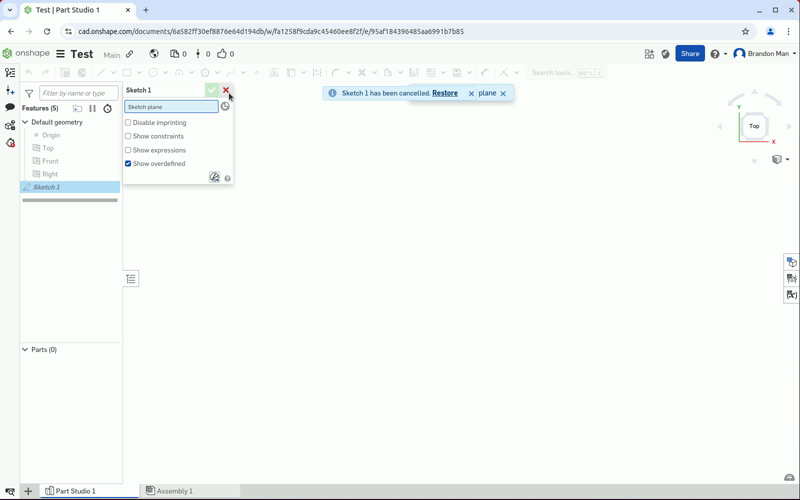
mouse_move(73, 150)
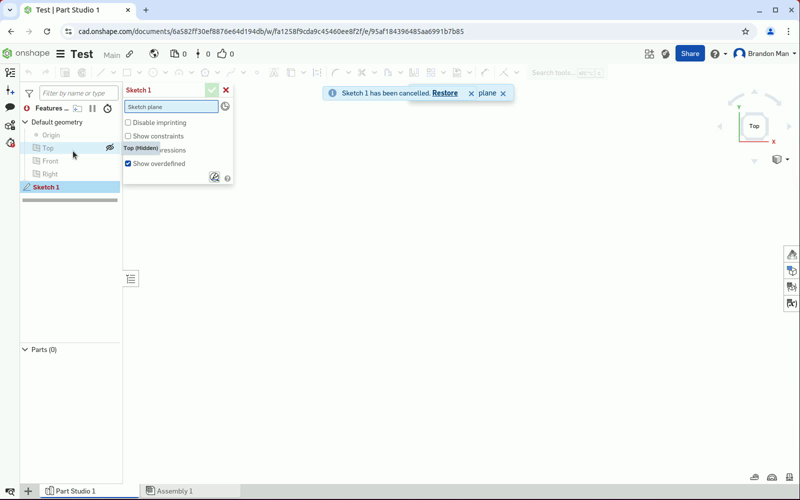
click(73, 150)
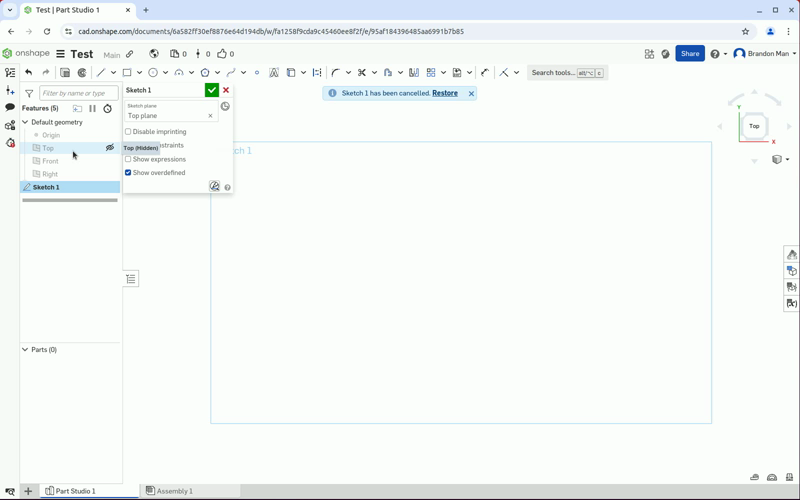
mouse_move(73, 352)
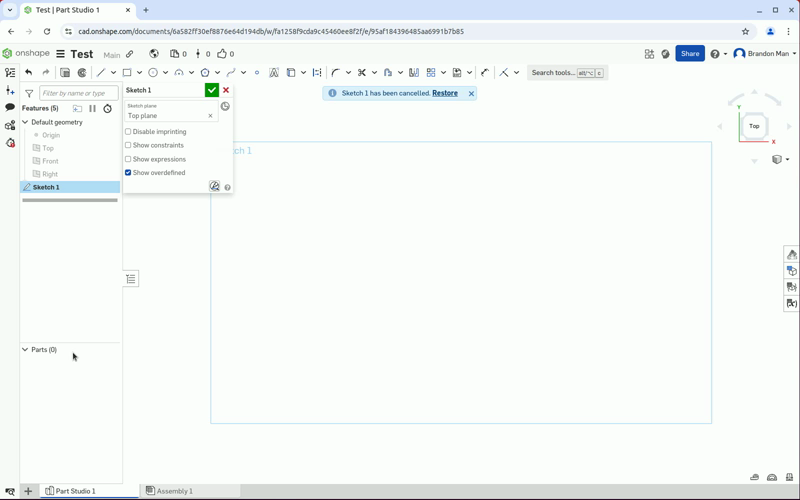
key(y)
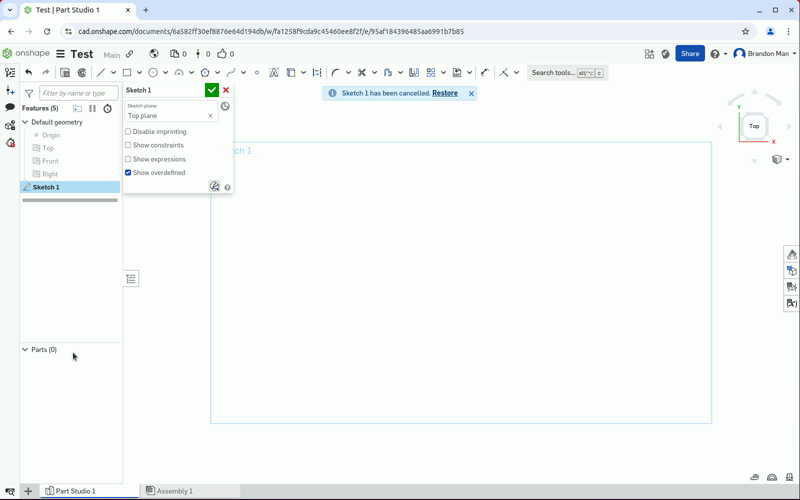
key(c)
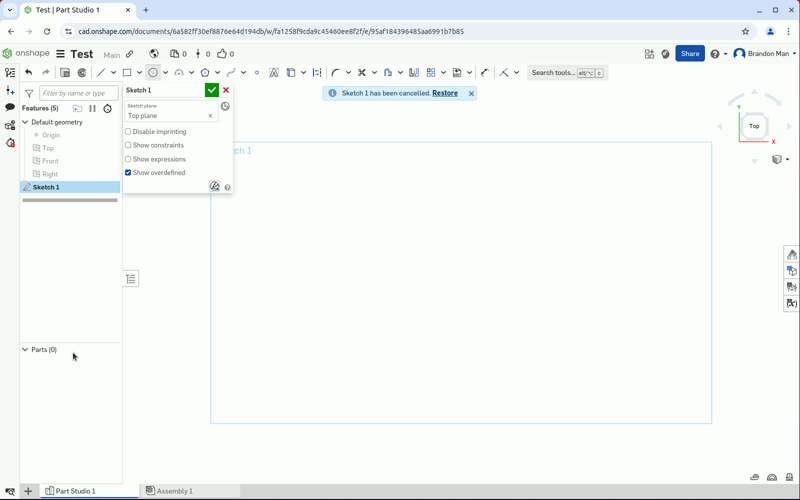
key_down(shift)
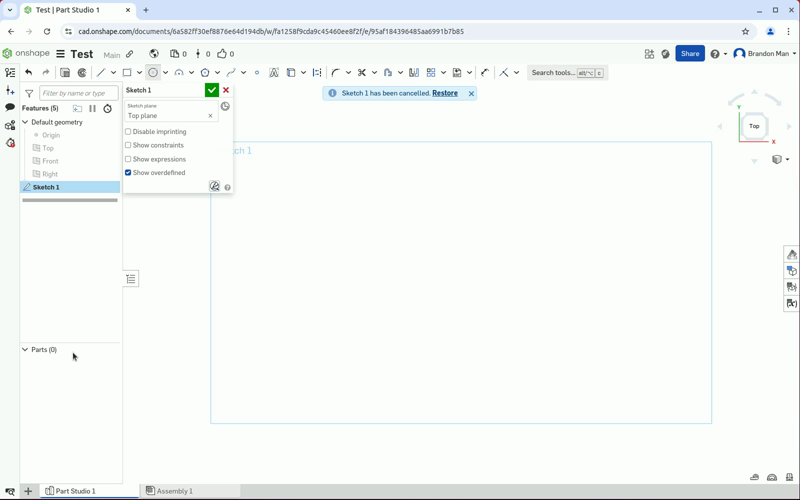
mouse_move(461, 282)
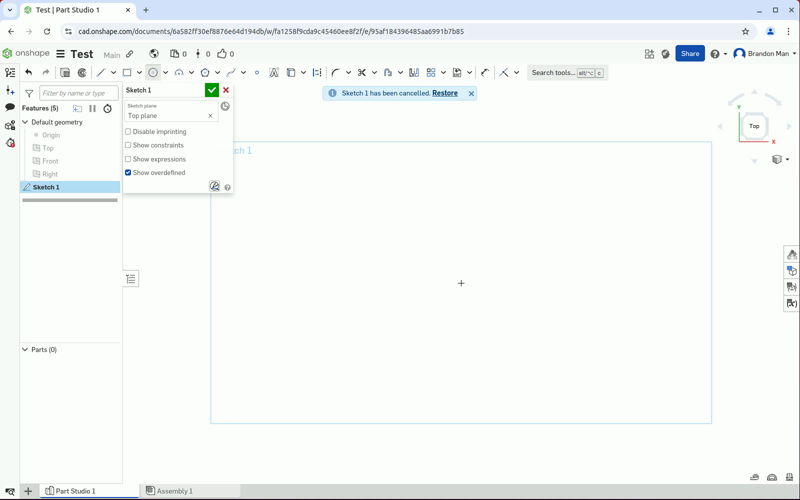
click(461, 282)
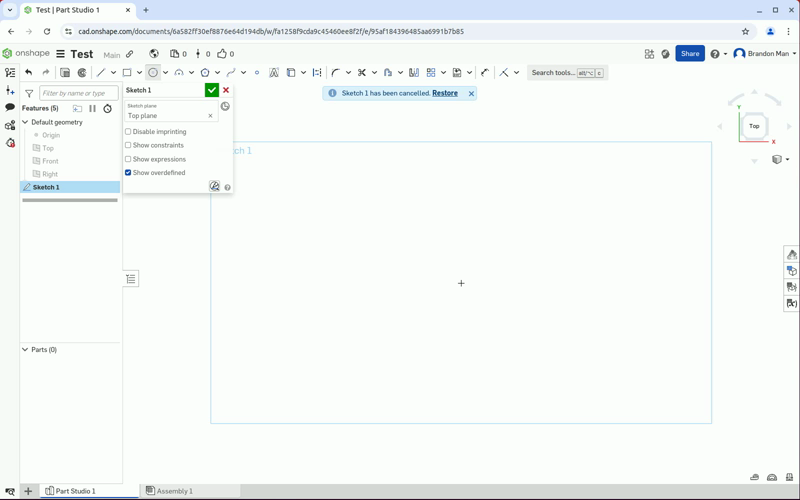
key_up(shift)
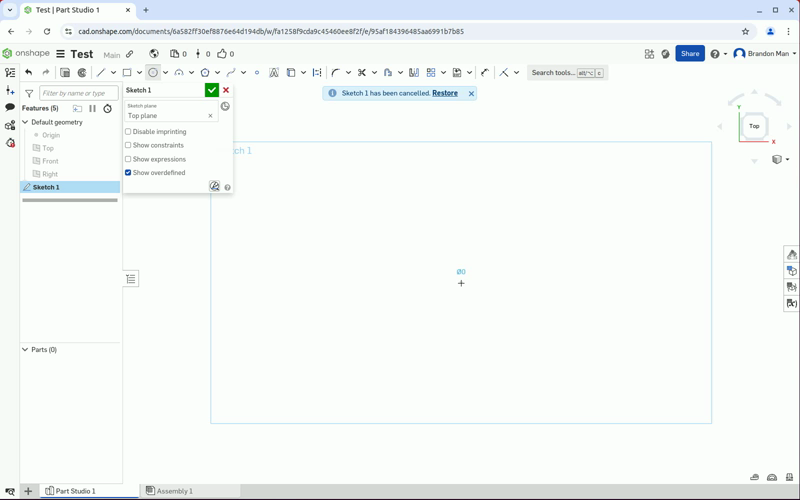
mouse_move(574, 282)
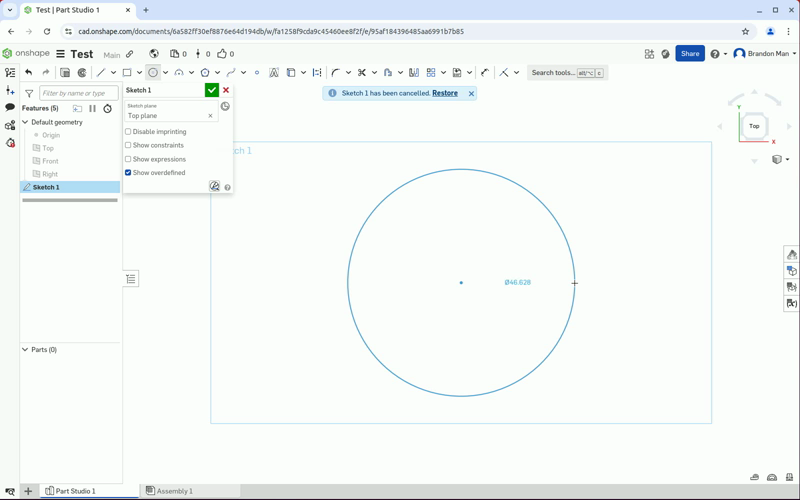
click(574, 282)
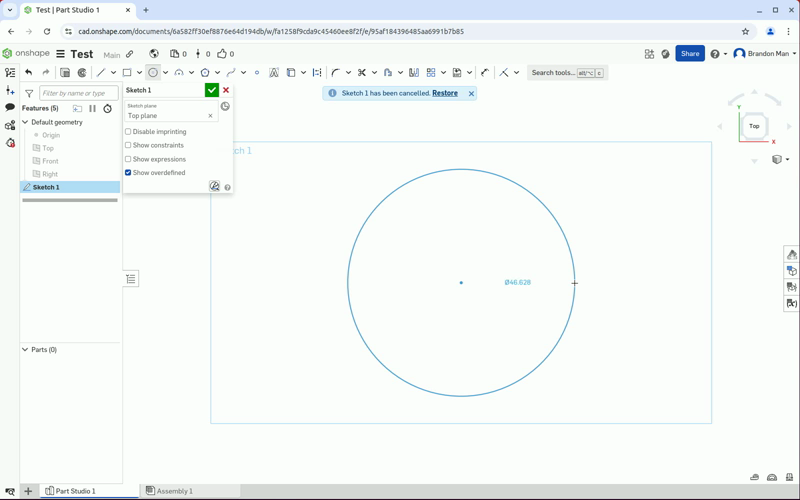
key(esc)
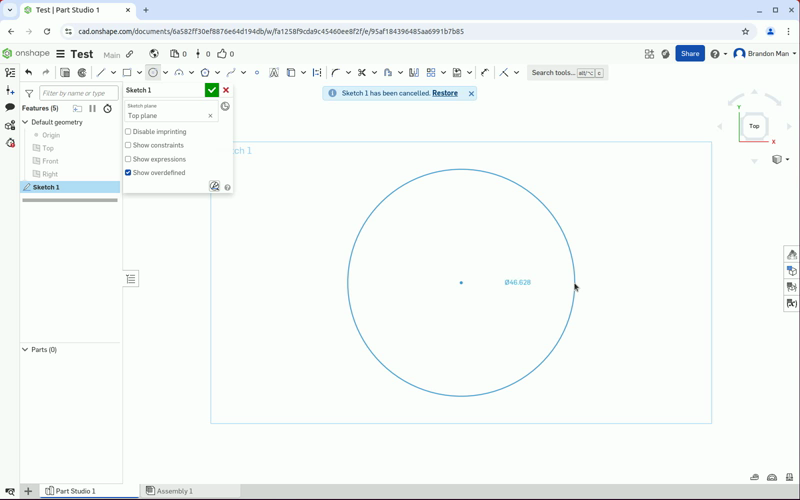
key(c)
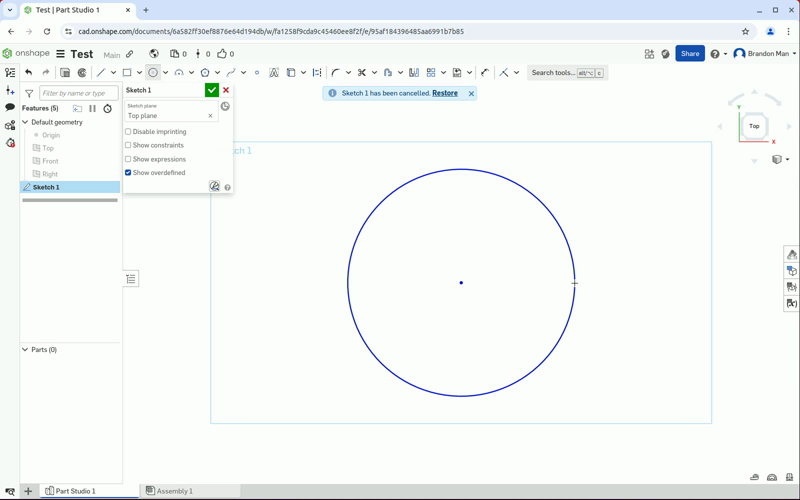
key_down(shift)
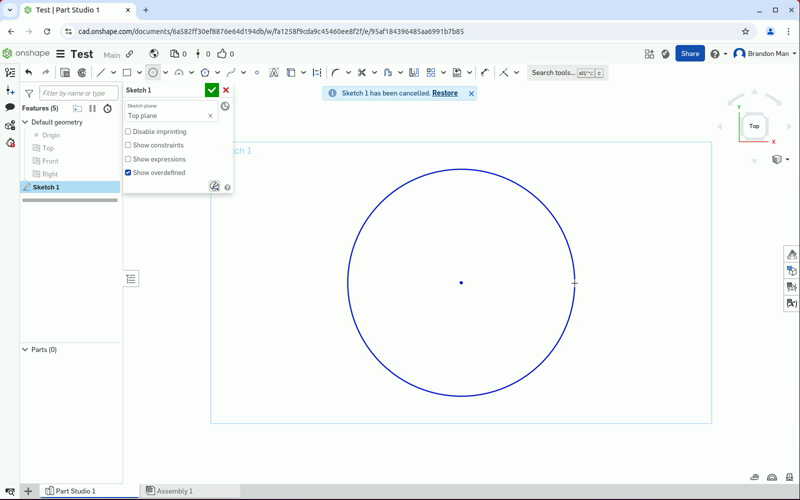
mouse_move(461, 282)
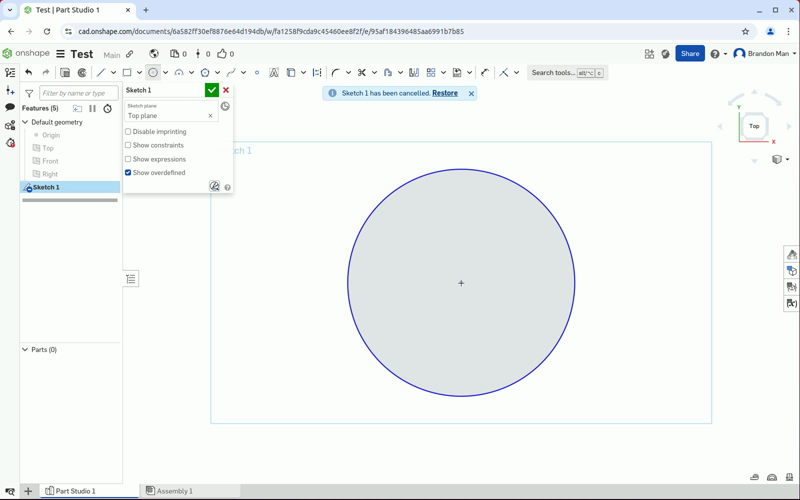
click(461, 282)
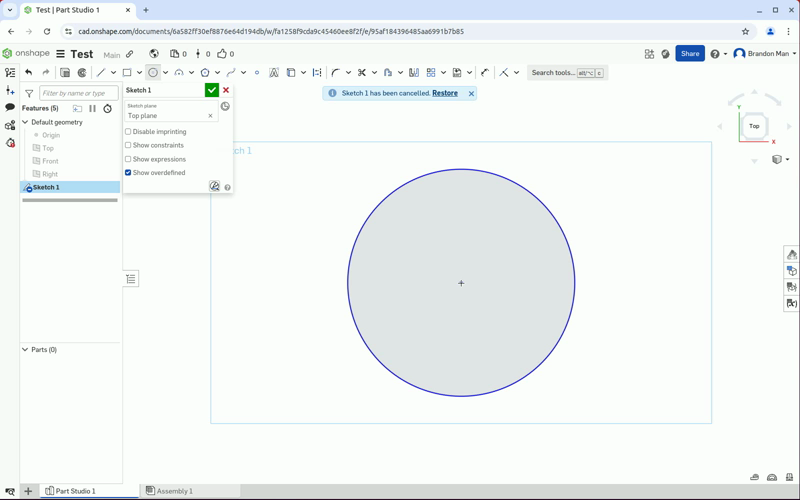
key_up(shift)
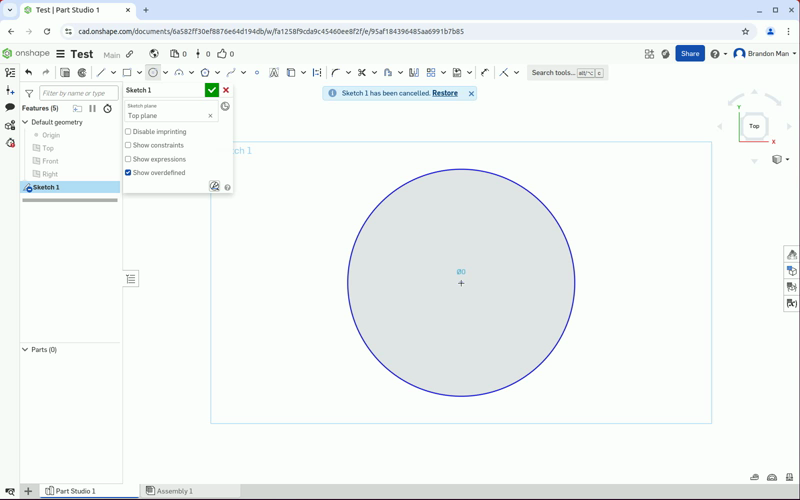
mouse_move(529, 282)
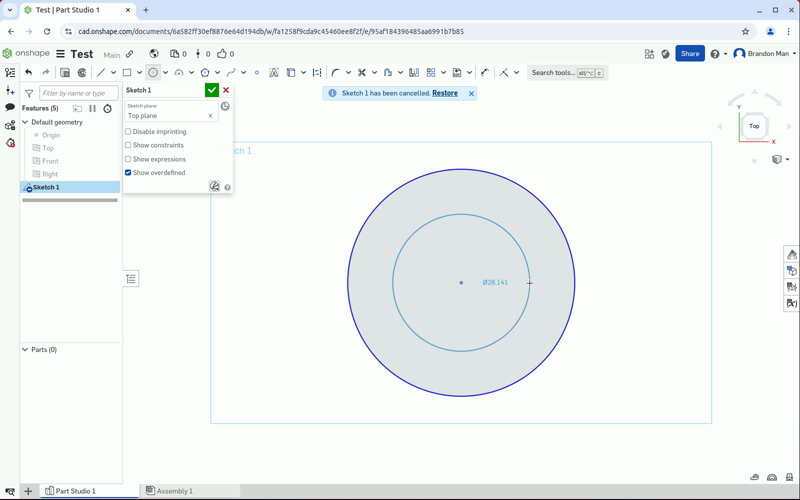
click(529, 282)
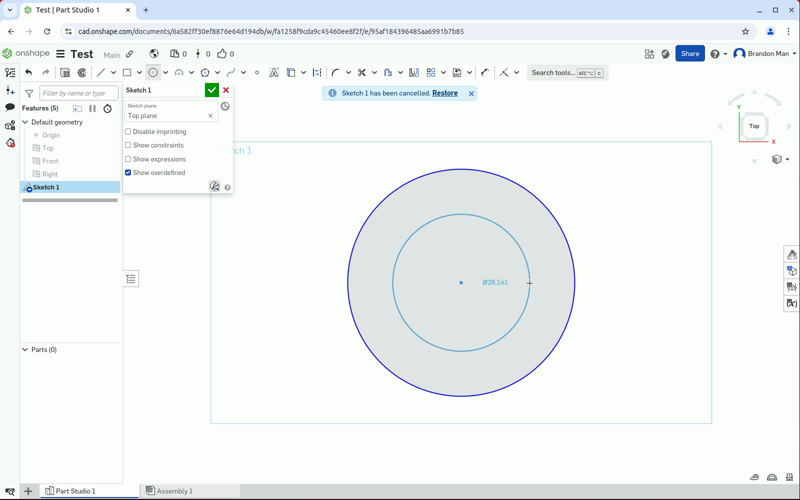
key(esc)
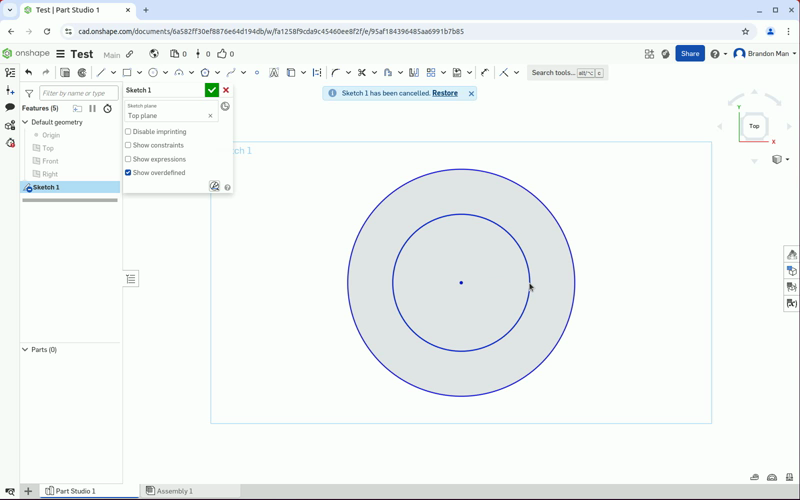
mouse_move(382, 322)
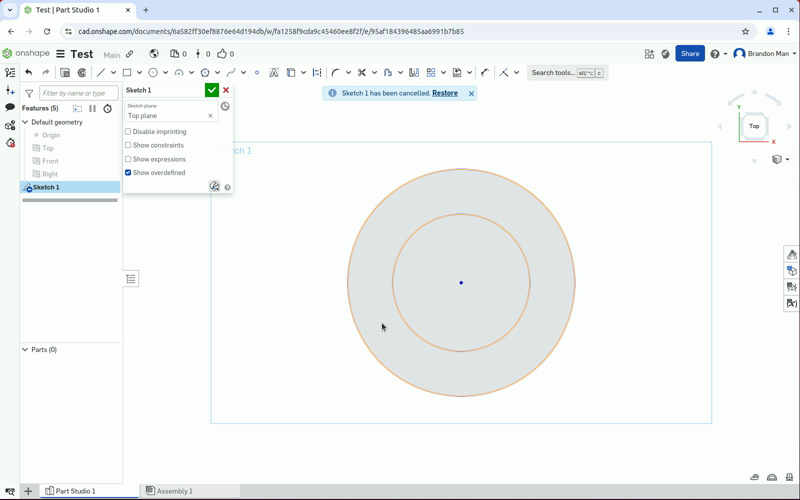
click(382, 322)
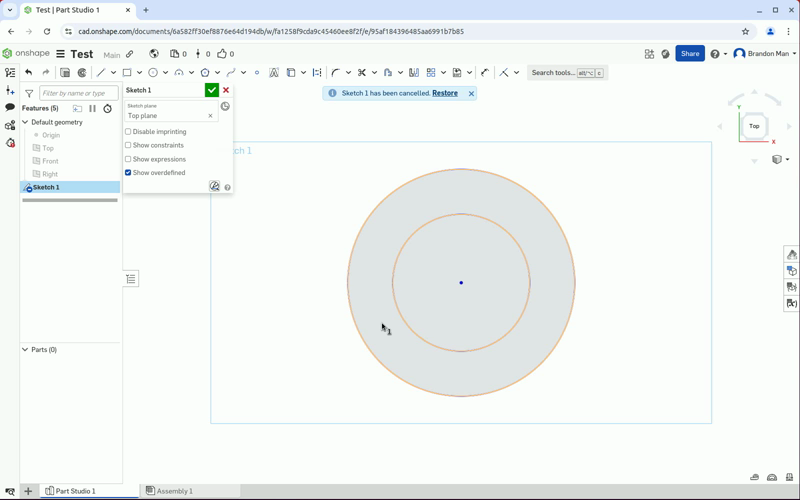
mouse_move(73, 352)
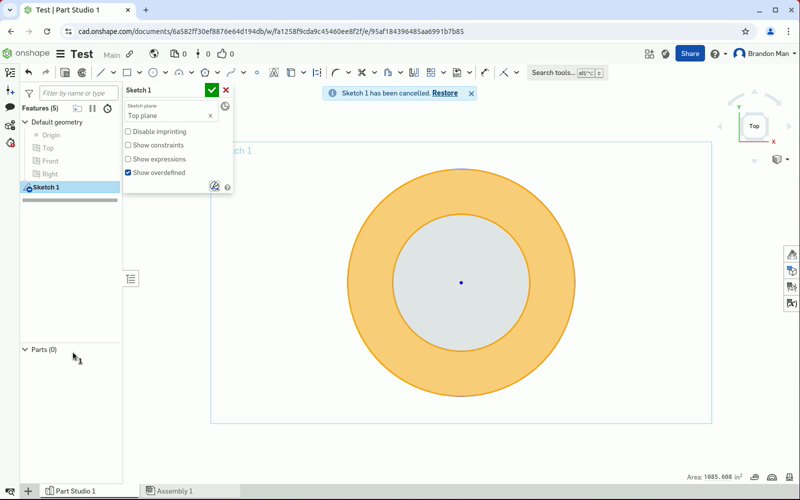
key(shift+y)
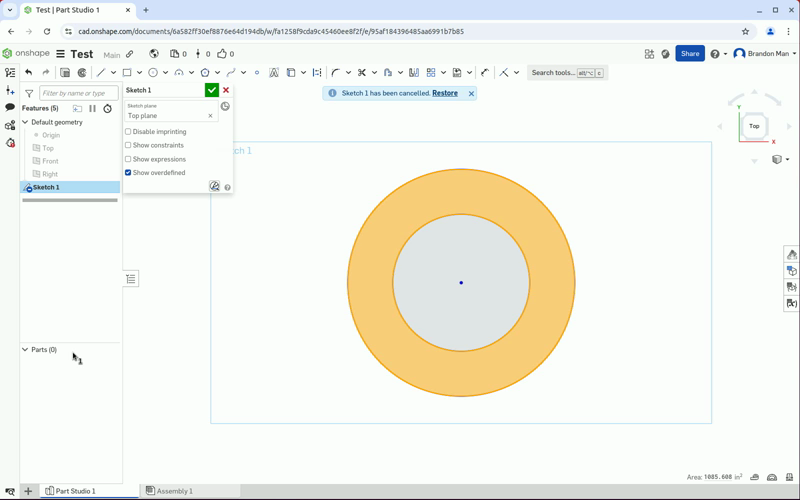
key(shift+e)
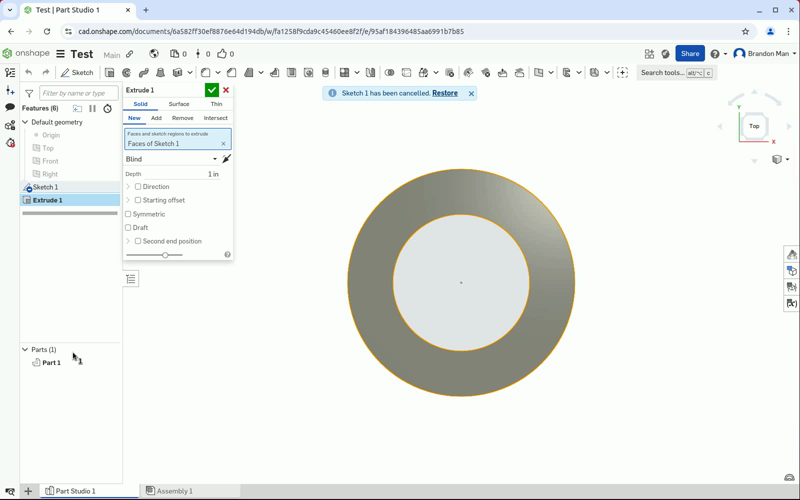
mouse_move(143, 106)
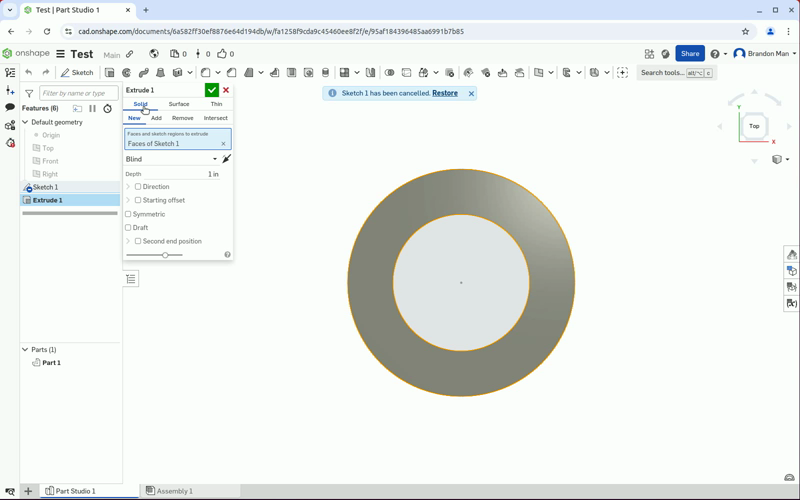
click(143, 106)
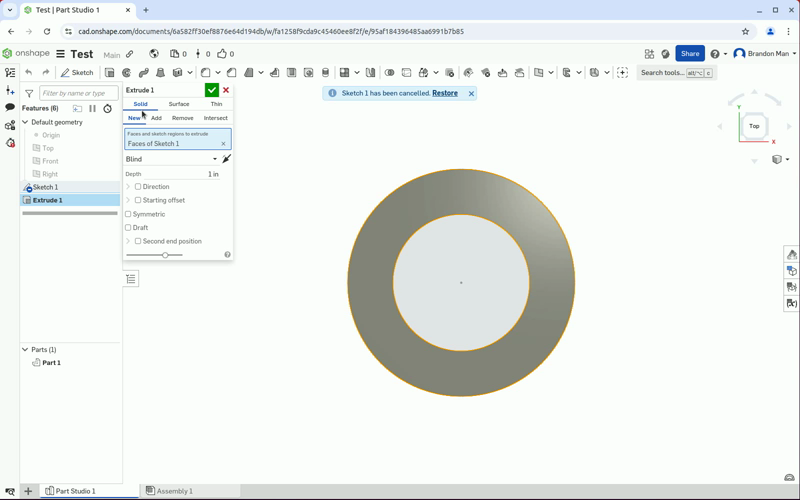
mouse_move(137, 120)
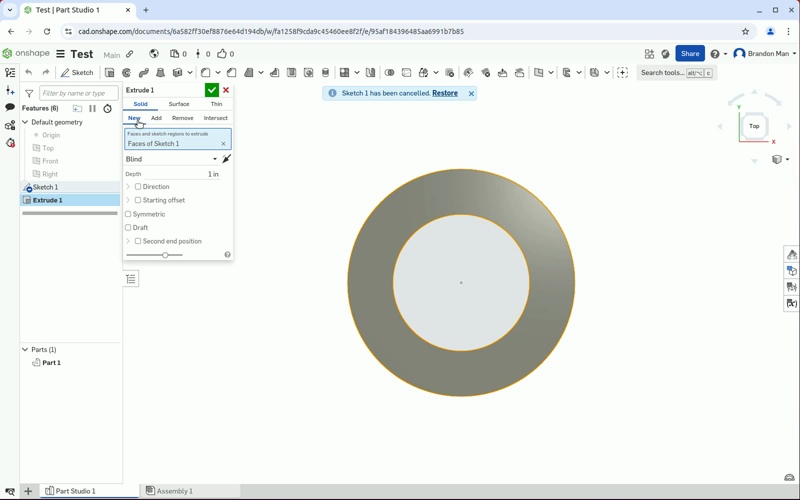
click(137, 120)
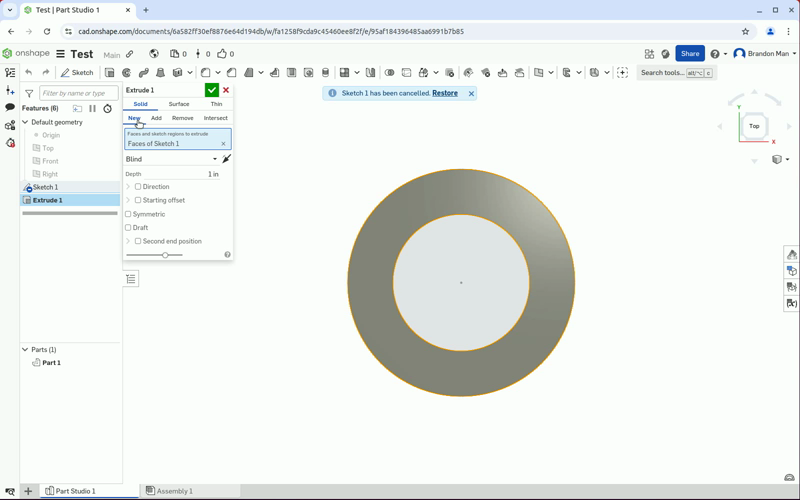
key(tab, 4)
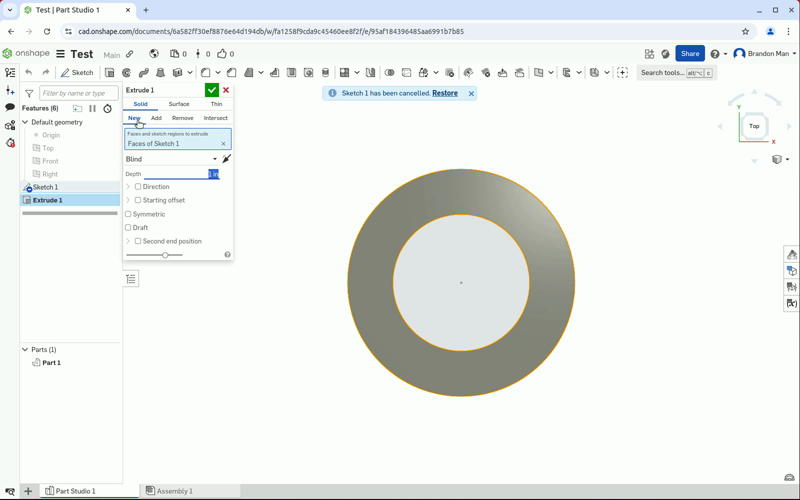
text(1.685)
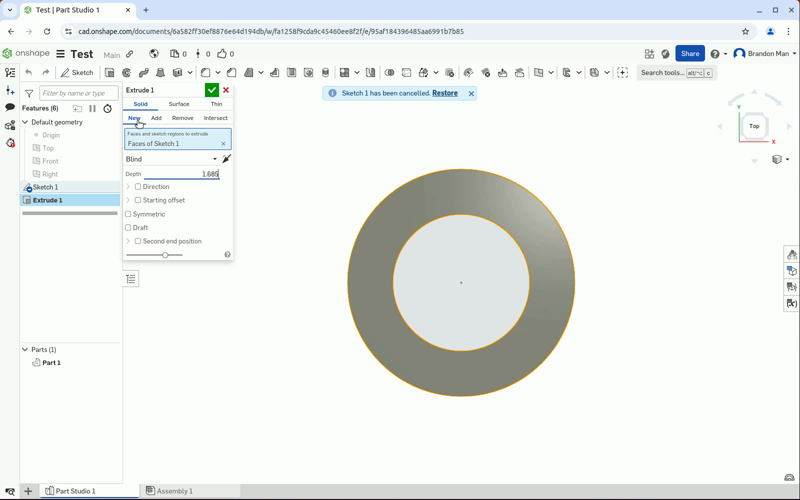
key(enter)
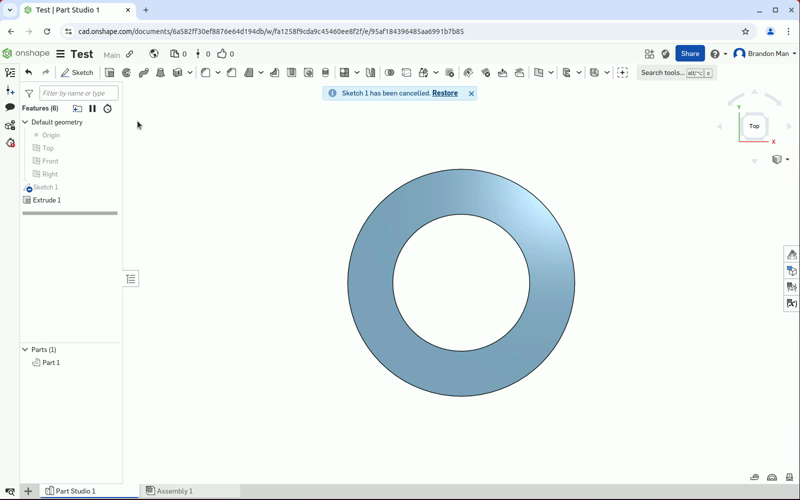
key(shift+h)
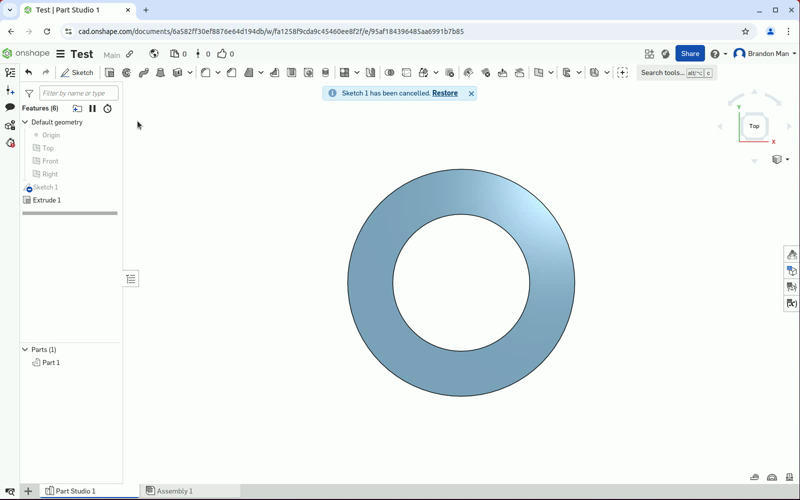
key(shift+h)
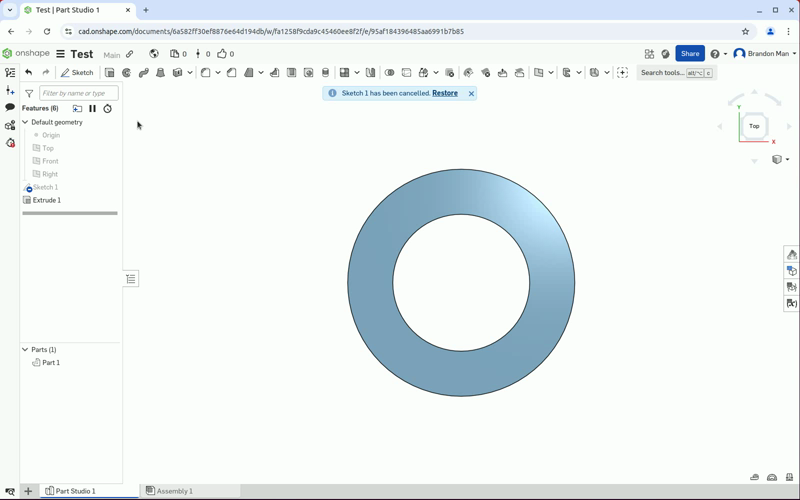
mouse_move(73, 189)
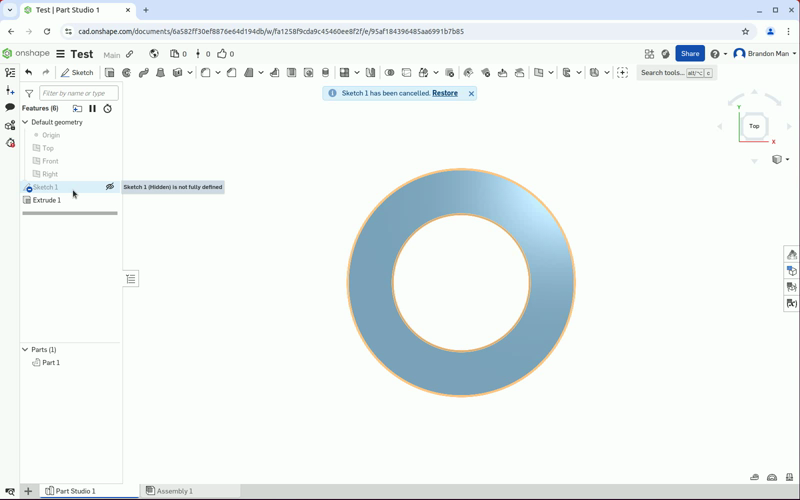
click(73, 189)
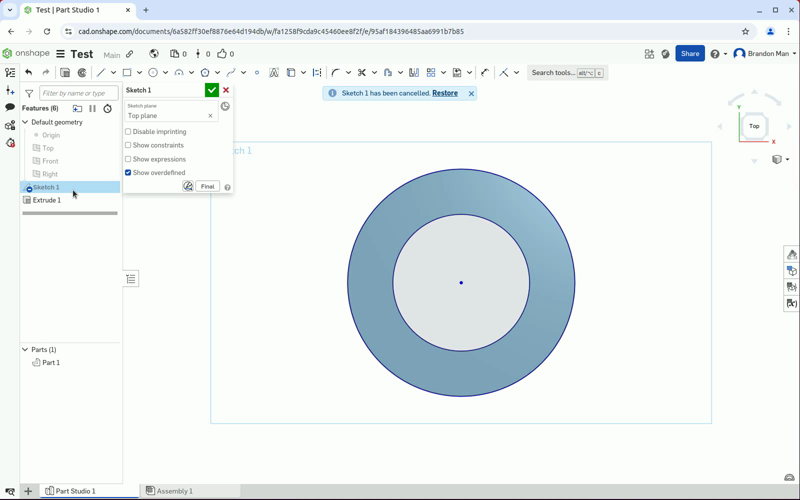
mouse_move(229, 92)
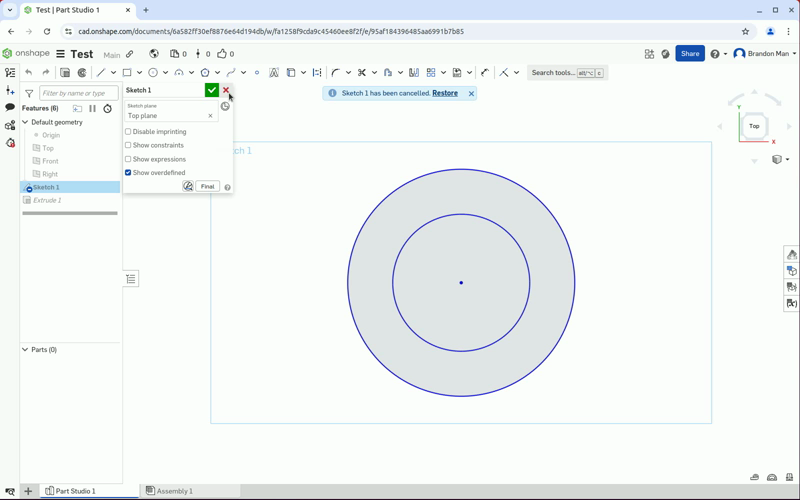
click(229, 92)
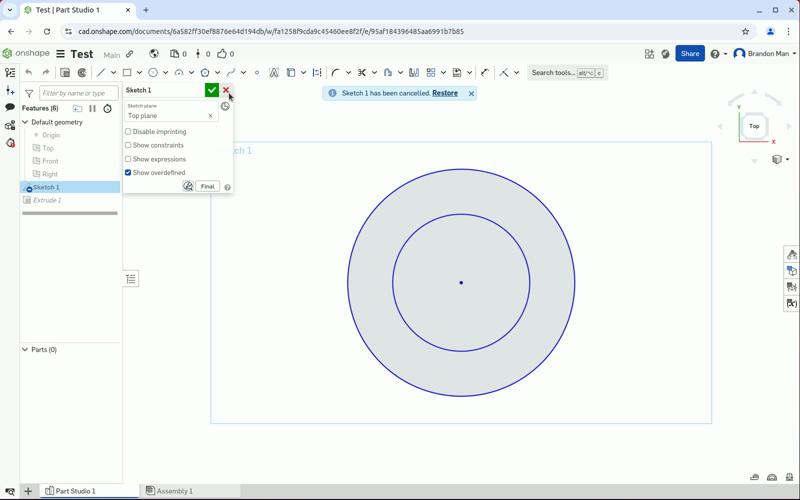
key(shift+s)
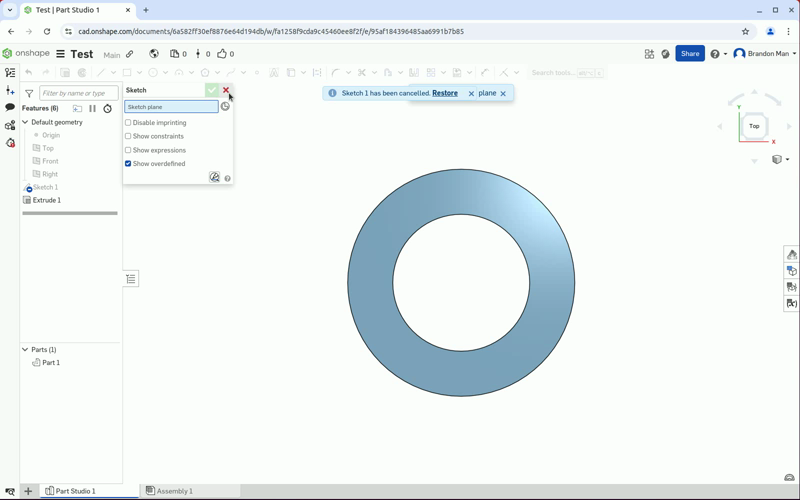
mouse_move(73, 150)
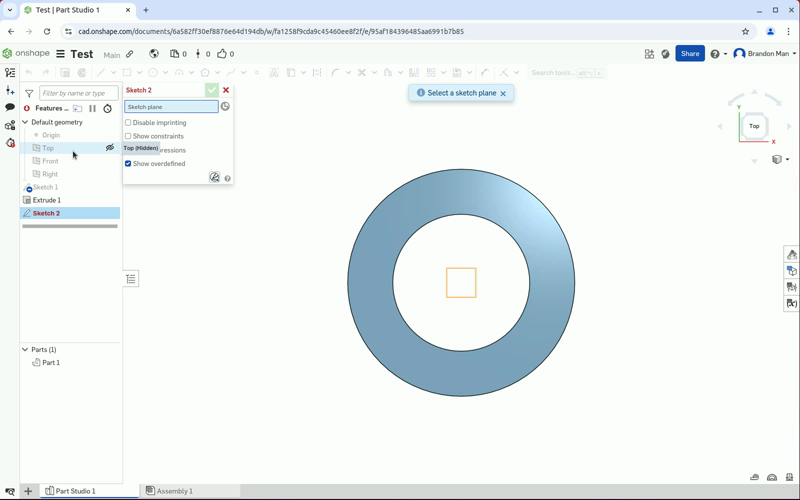
click(73, 150)
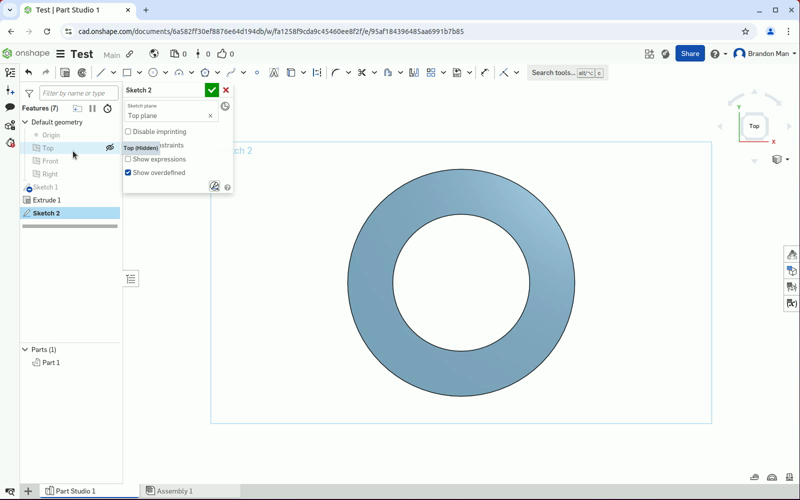
mouse_move(73, 352)
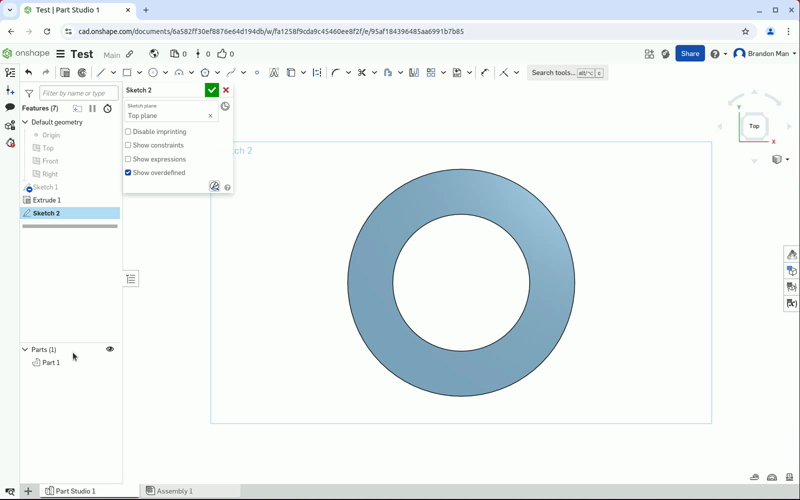
key(y)
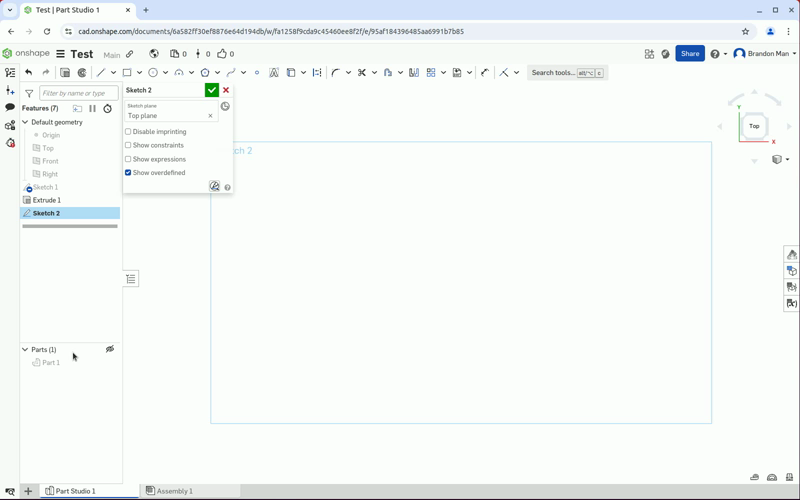
key(c)
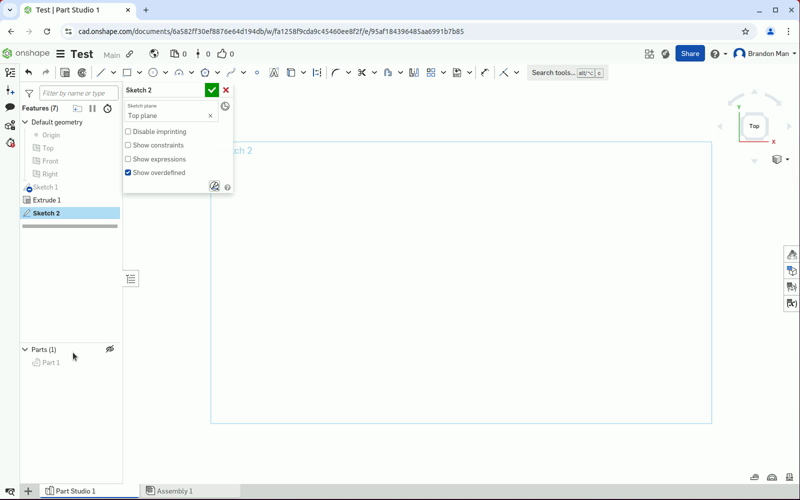
key_down(shift)
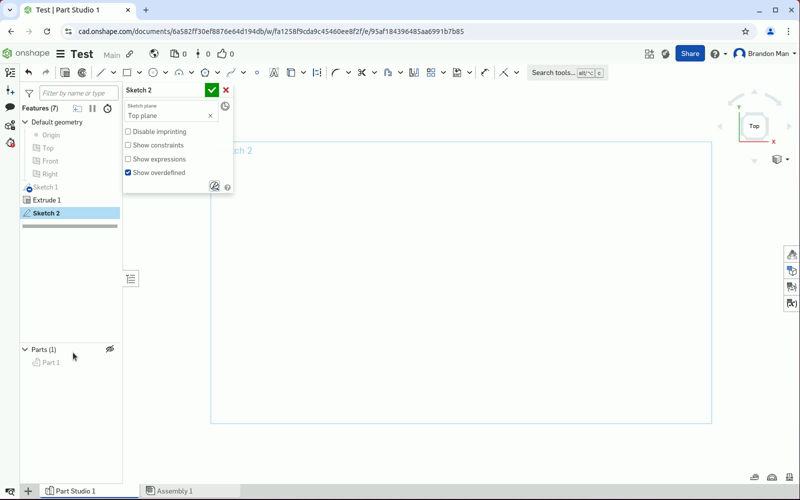
mouse_move(461, 282)
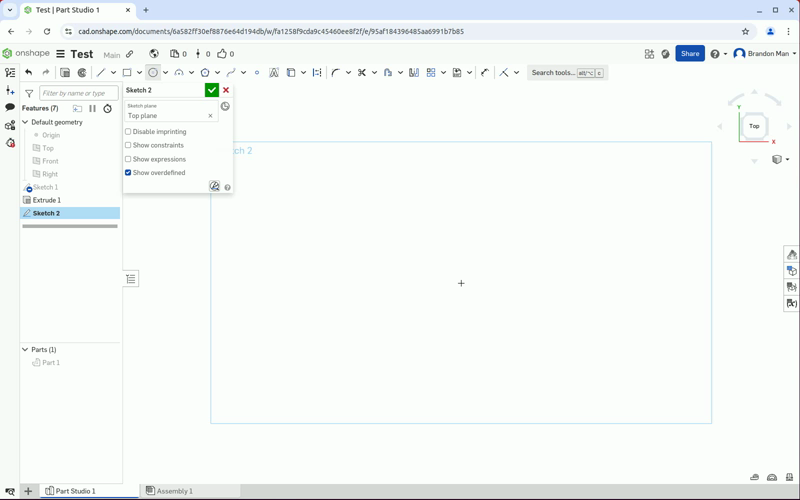
click(461, 282)
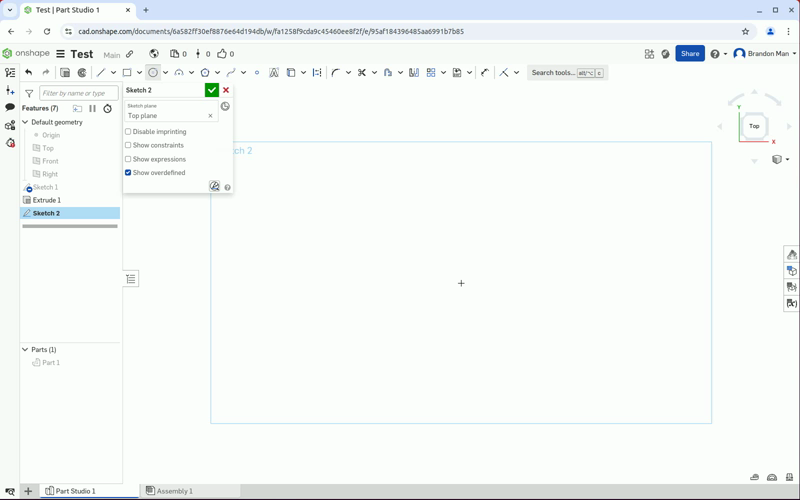
key_up(shift)
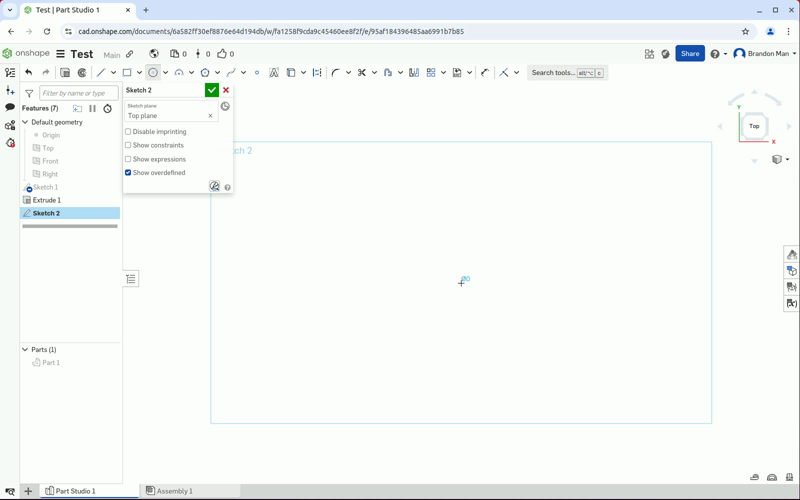
mouse_move(522, 282)
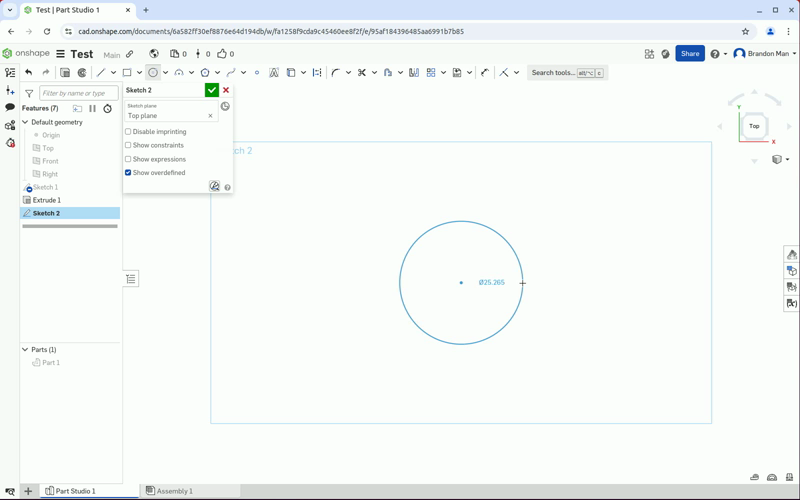
click(522, 282)
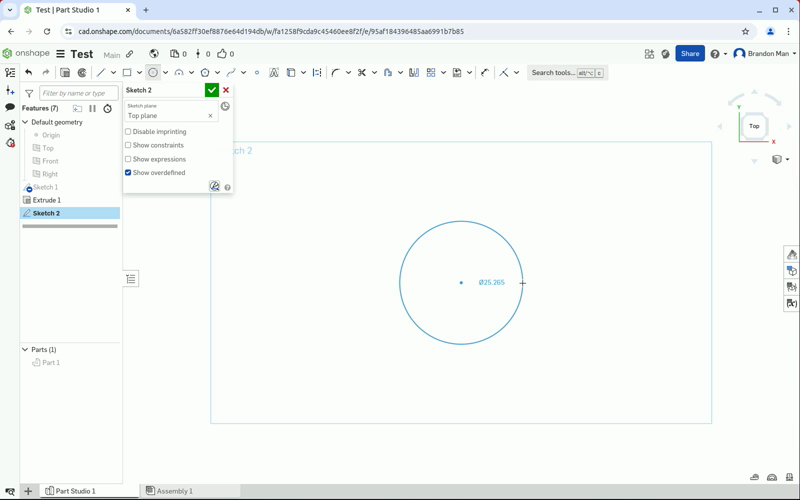
key(esc)
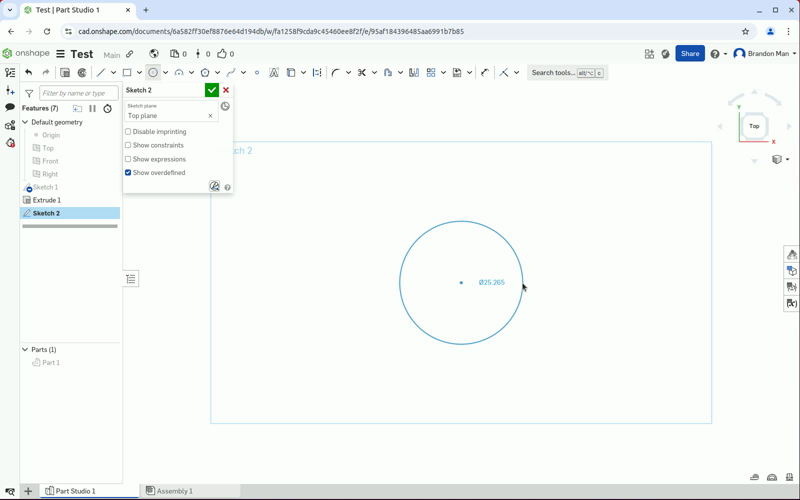
key(c)
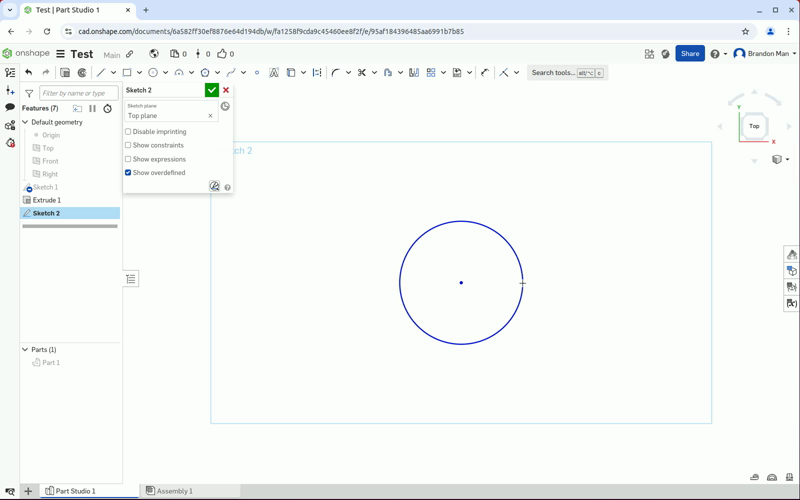
key_down(shift)
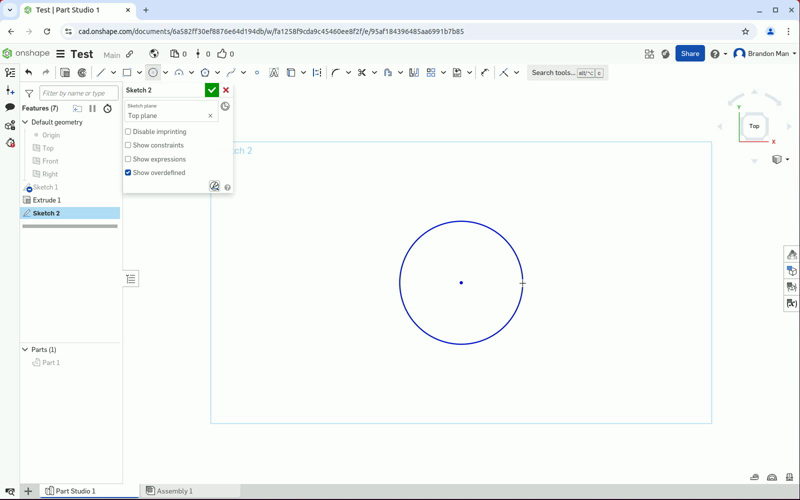
mouse_move(461, 282)
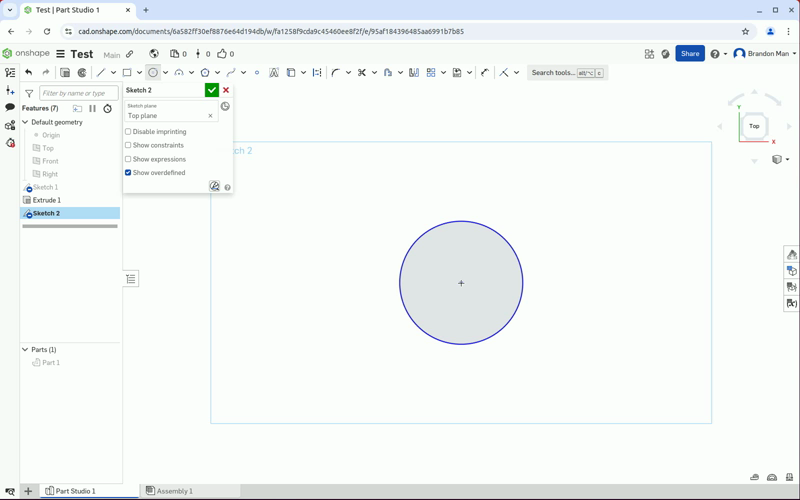
click(461, 282)
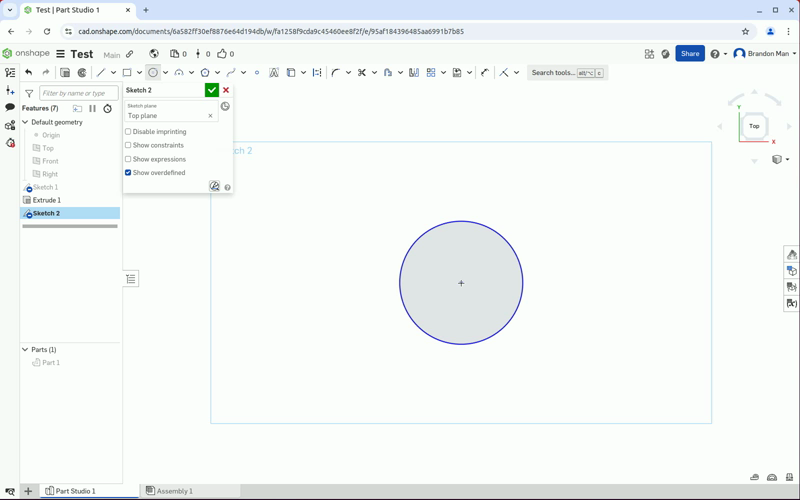
key_up(shift)
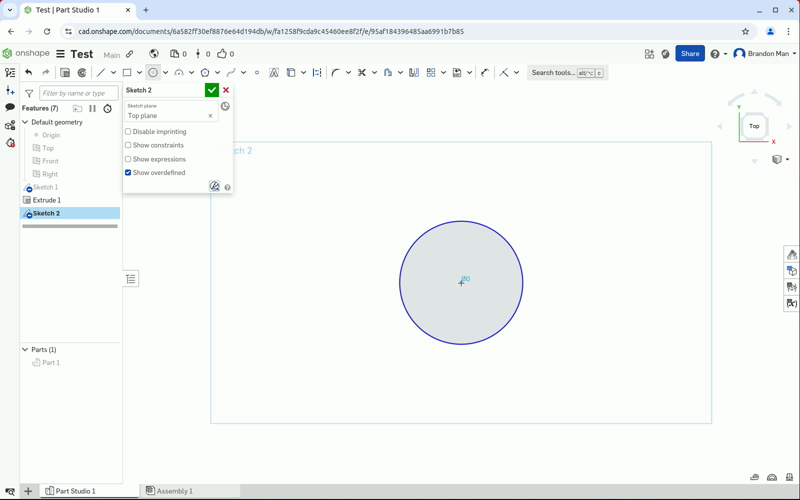
mouse_move(467, 282)
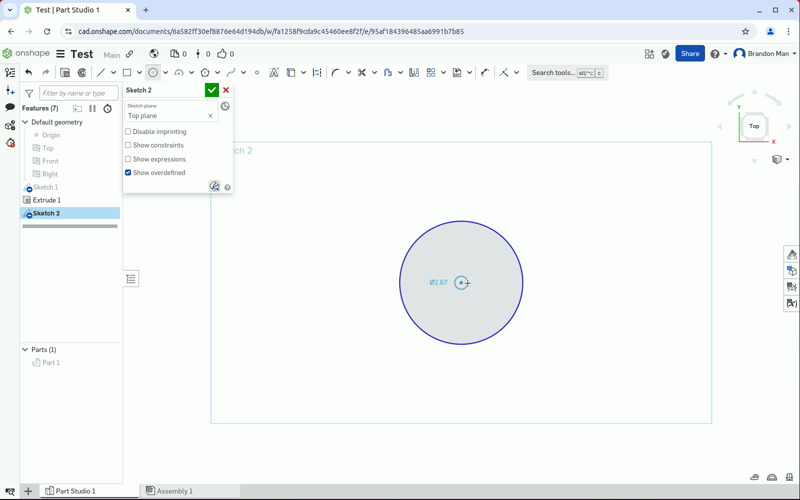
click(467, 282)
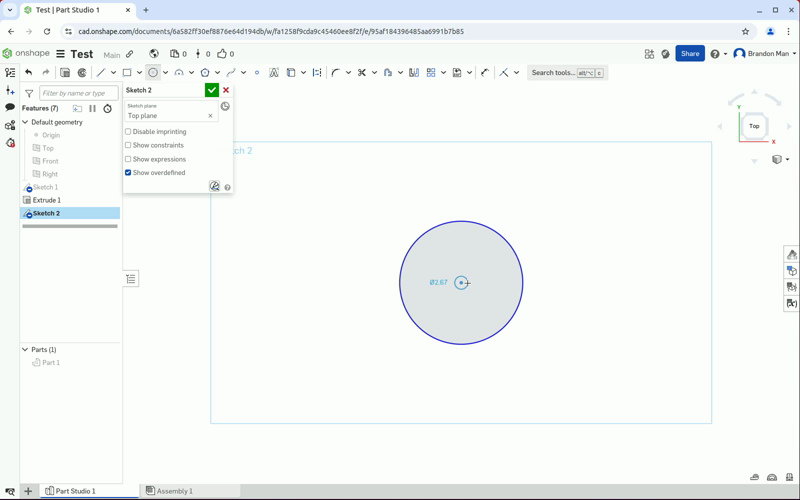
key(esc)
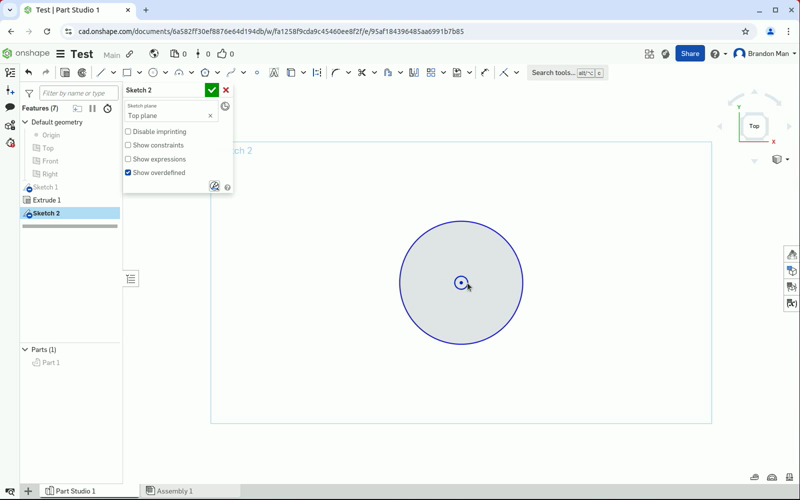
mouse_move(417, 260)
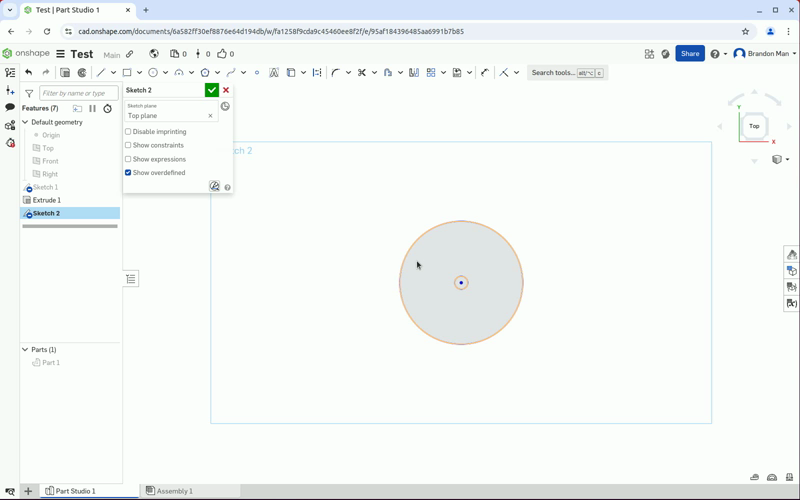
click(417, 260)
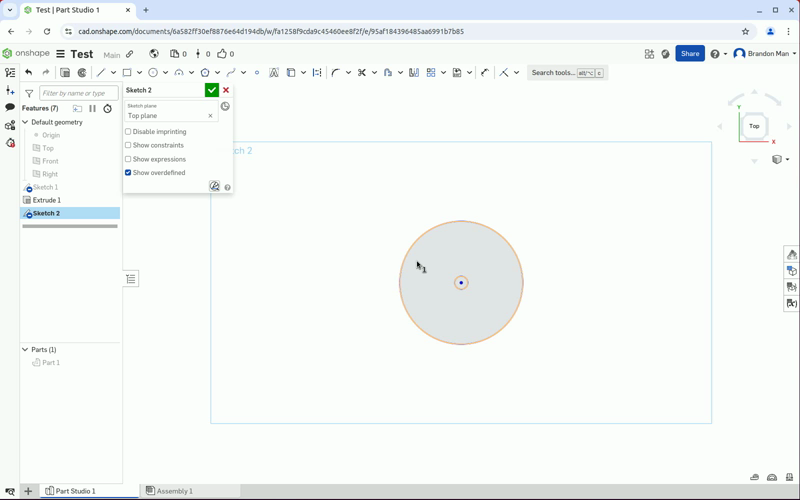
mouse_move(73, 352)
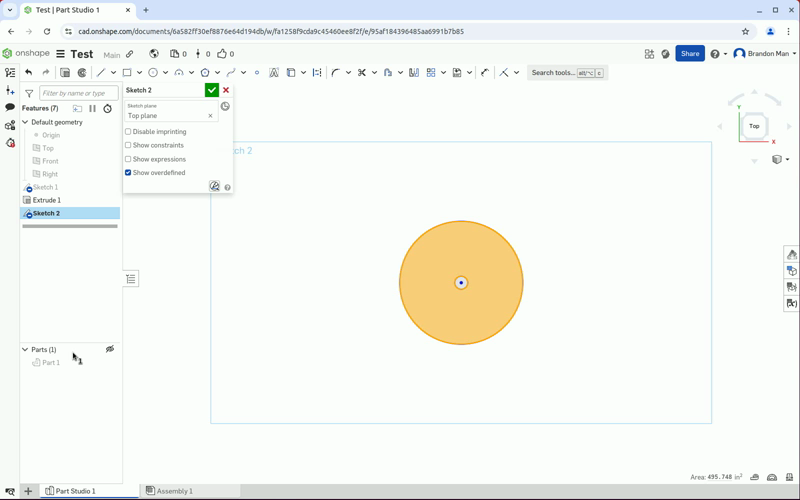
key(shift+y)
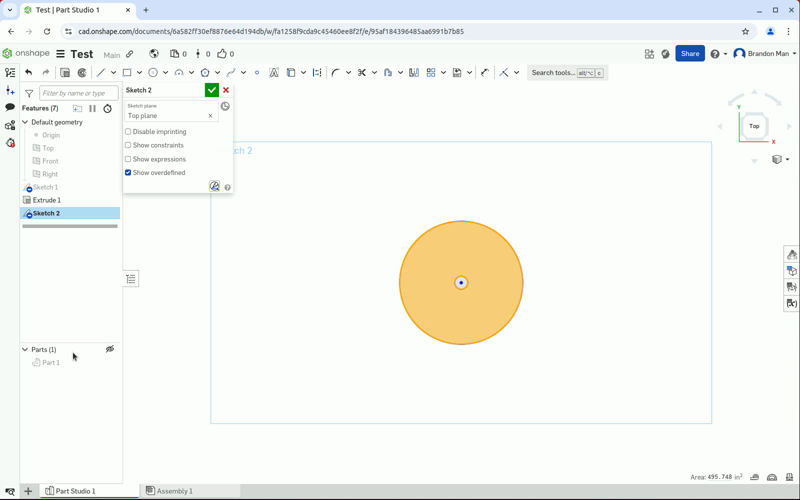
key(shift+e)
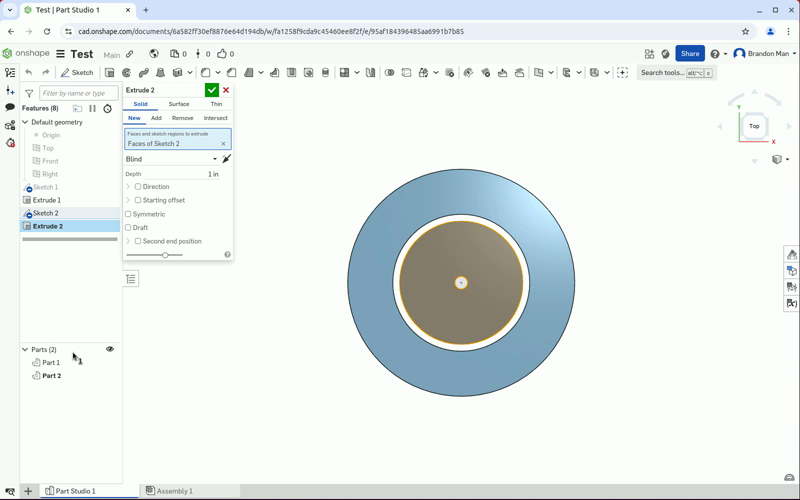
mouse_move(143, 106)
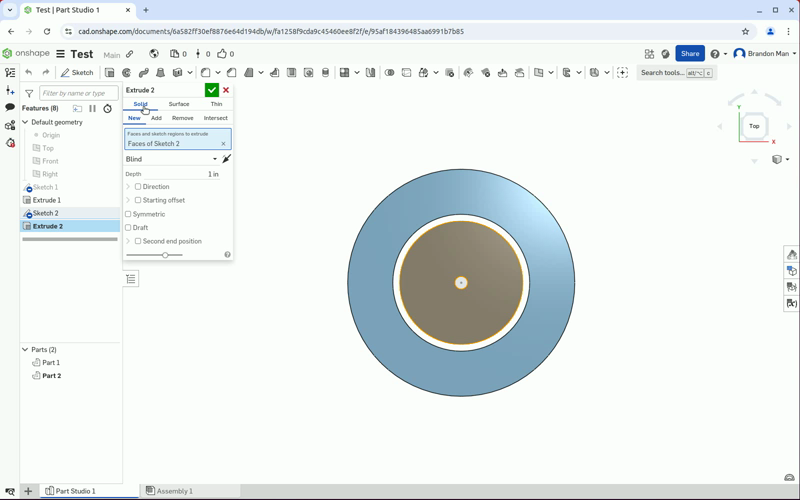
click(143, 106)
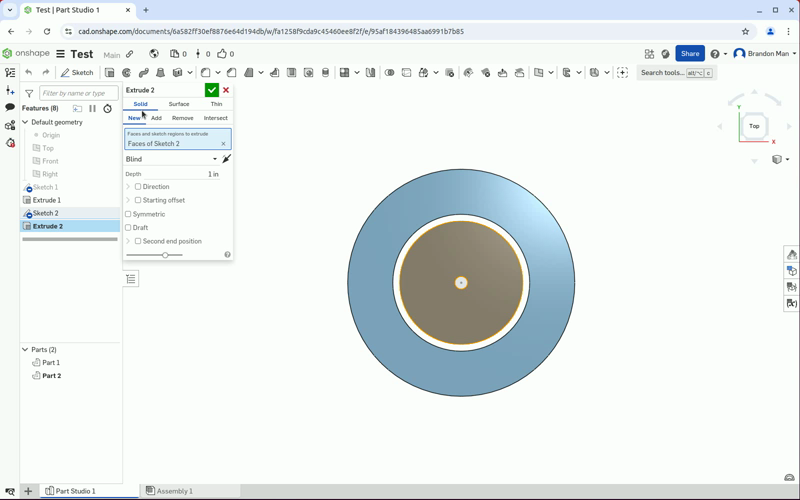
mouse_move(137, 120)
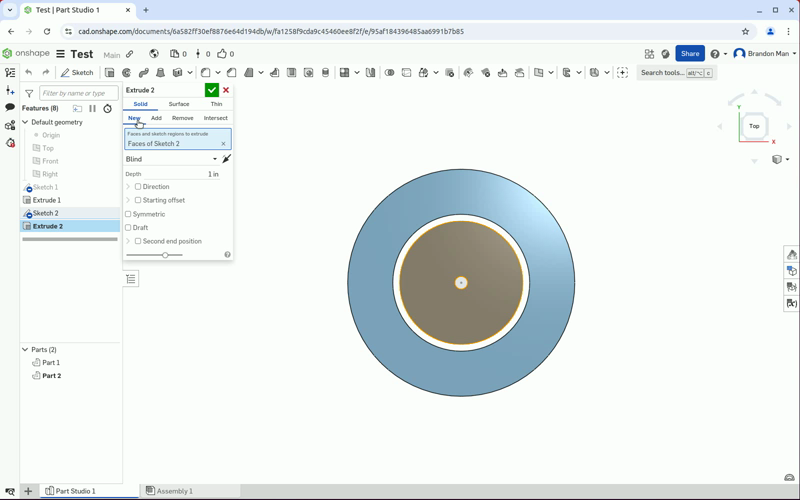
click(137, 120)
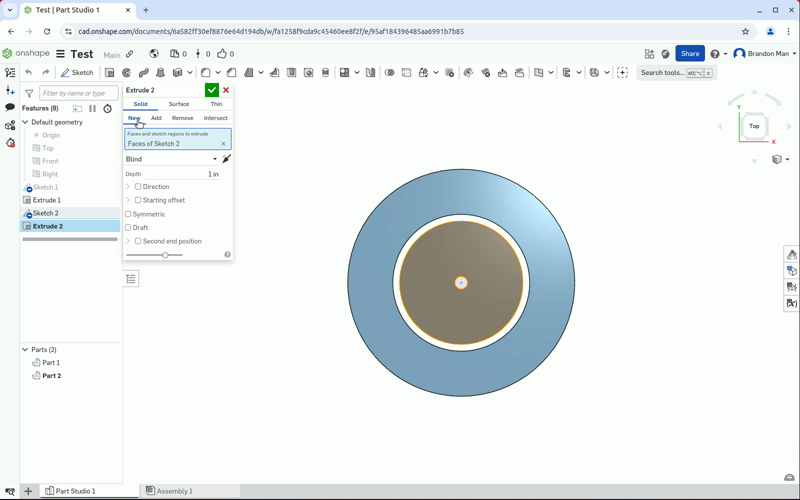
key(tab, 4)
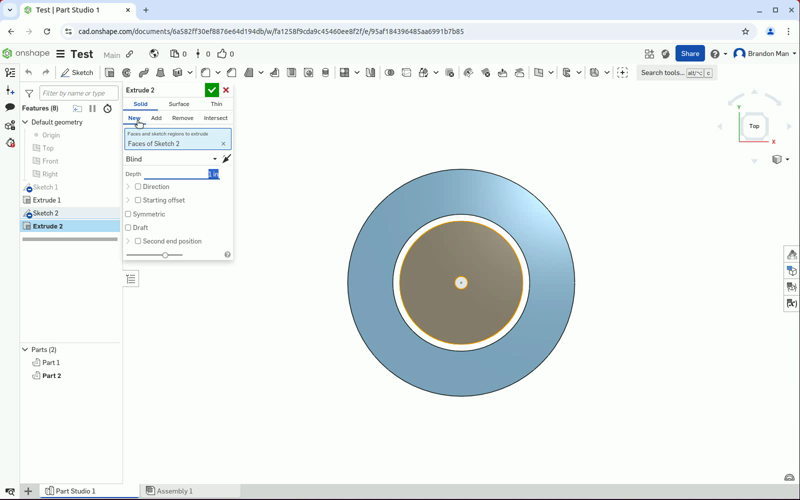
text(1.685)
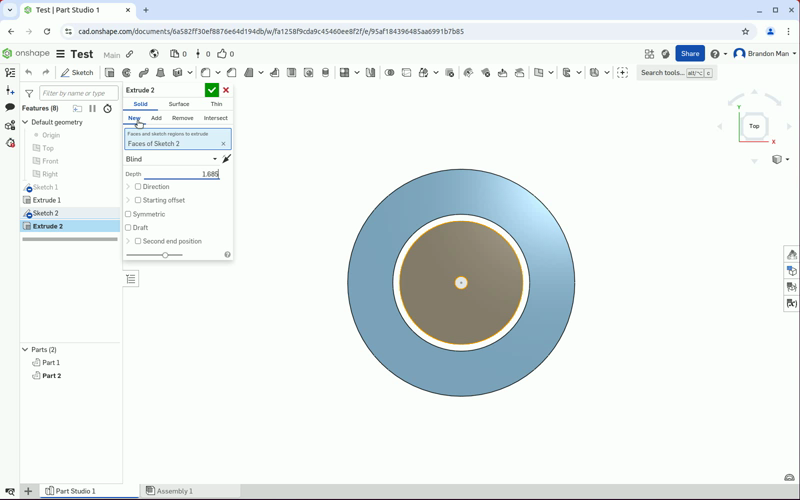
key(enter)
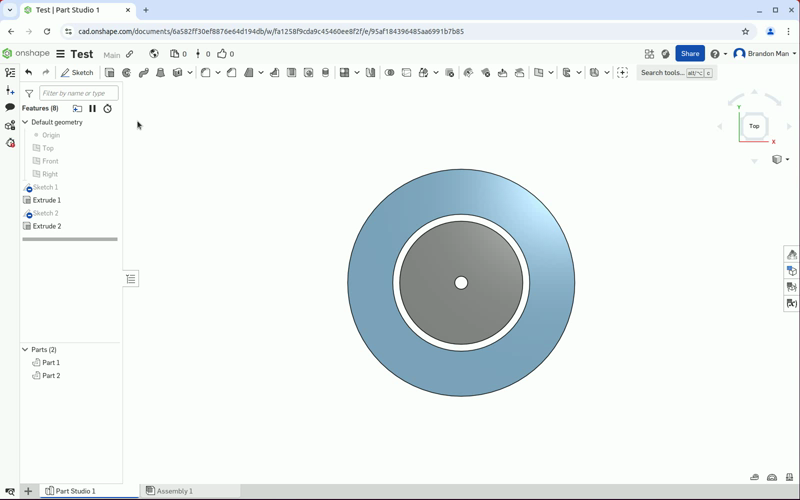
key(shift+h)
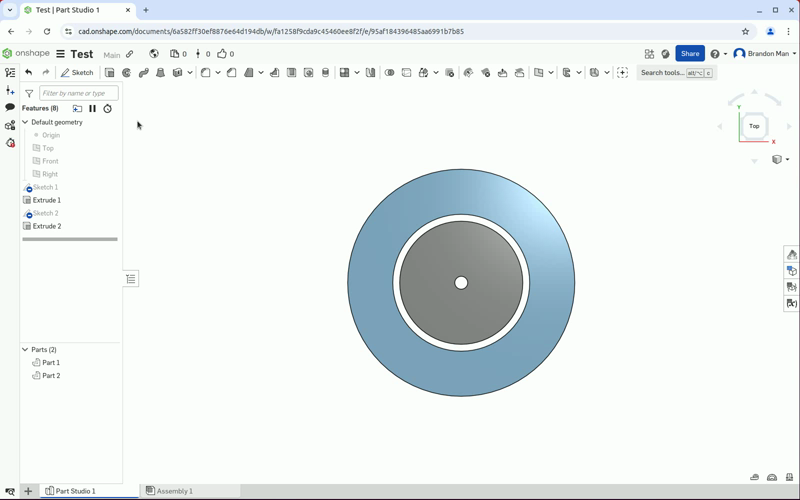
key(shift+h)
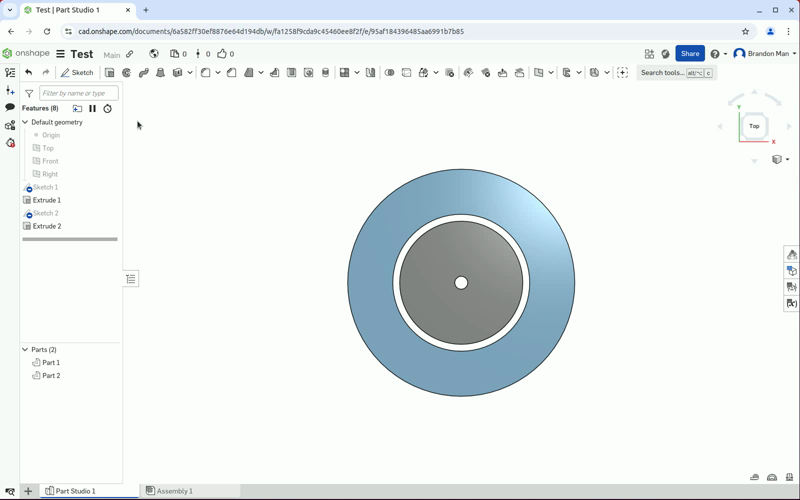
mouse_move(73, 189)
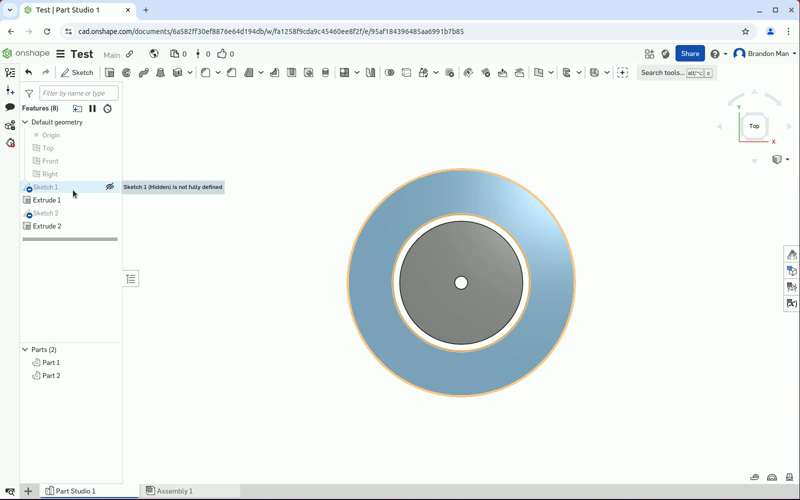
click(73, 189)
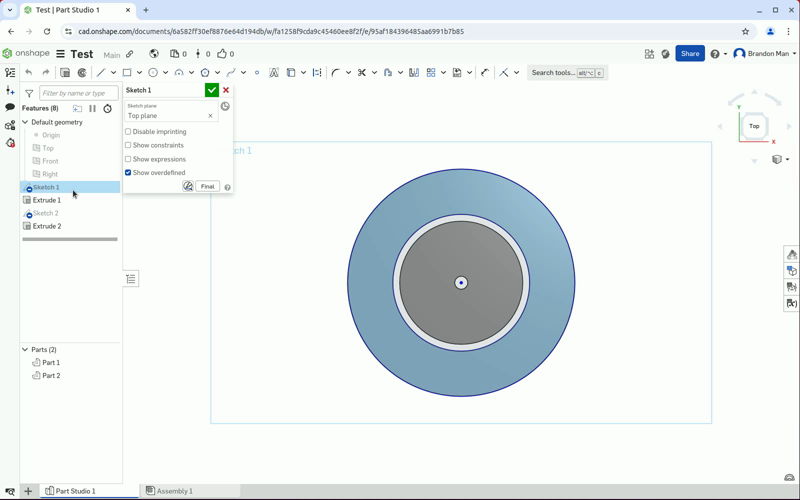
mouse_move(229, 92)
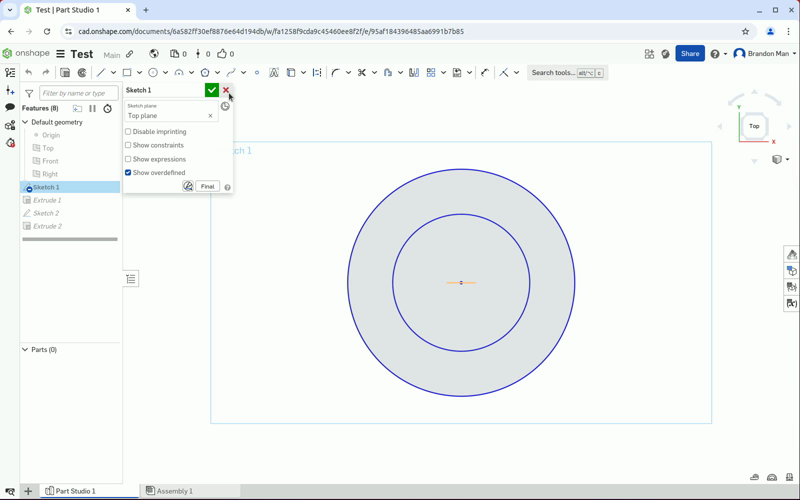
click(229, 92)
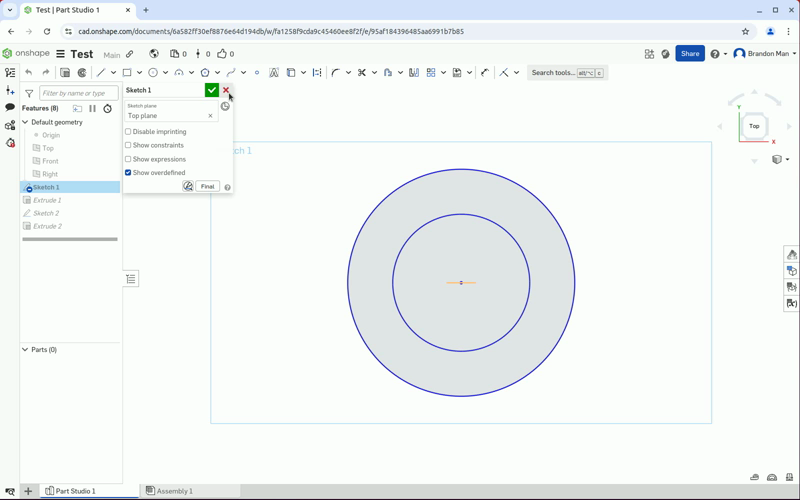
key(shift+s)
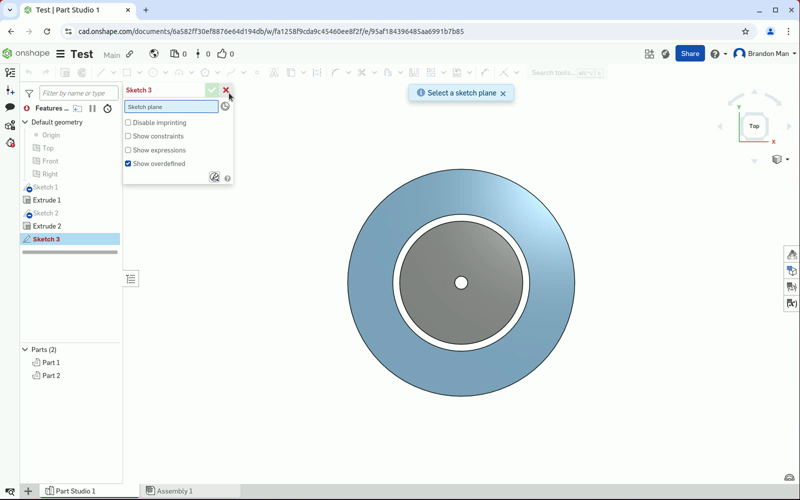
mouse_move(73, 150)
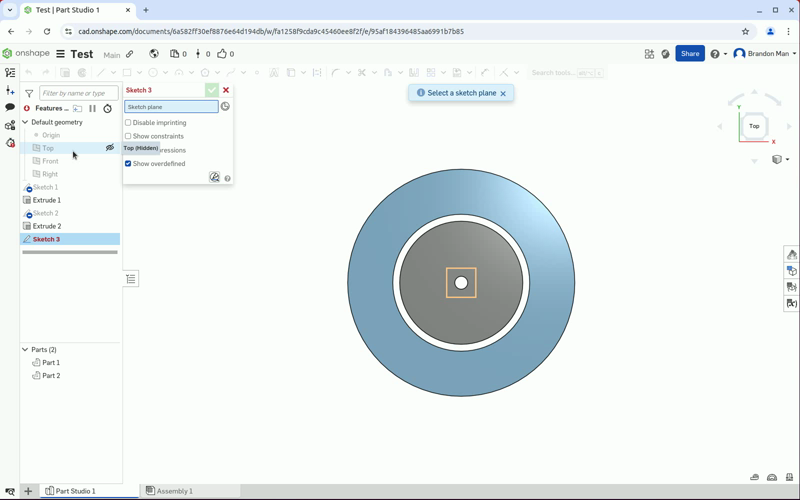
click(73, 150)
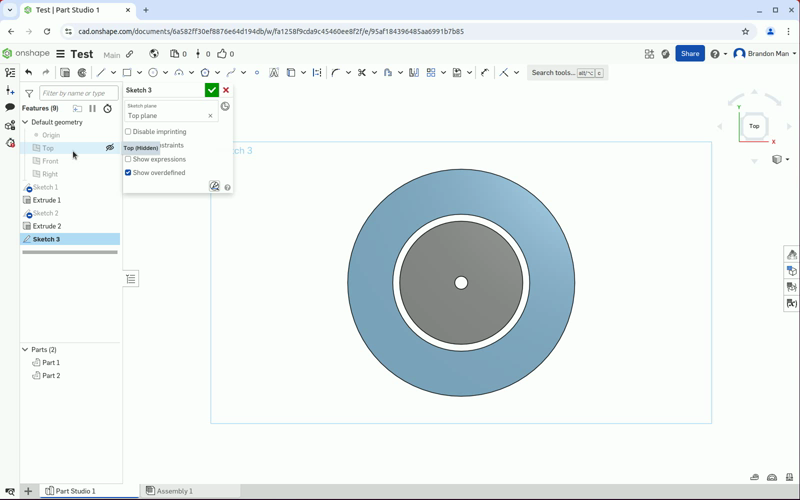
mouse_move(73, 352)
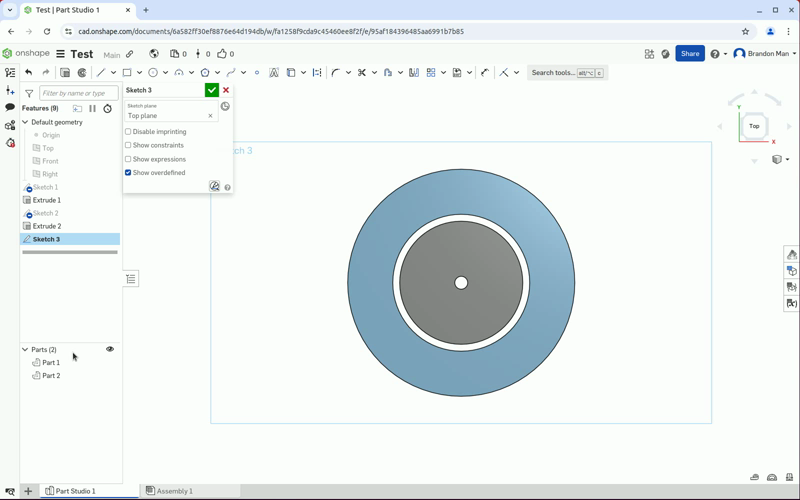
key(y)
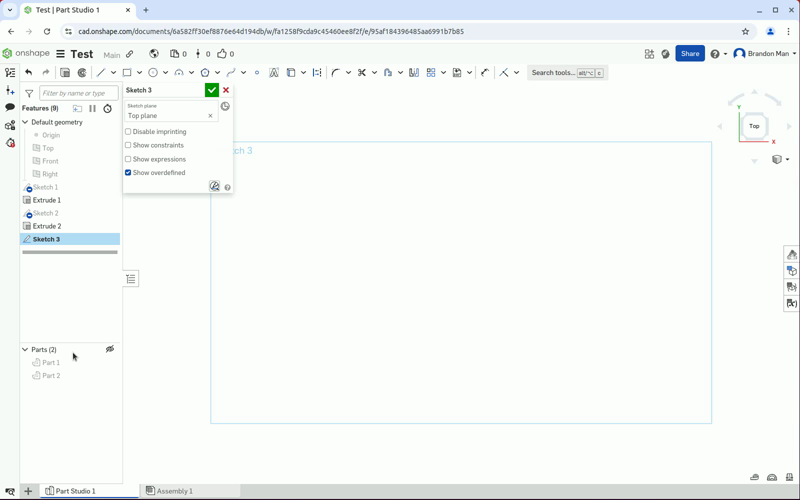
key(c)
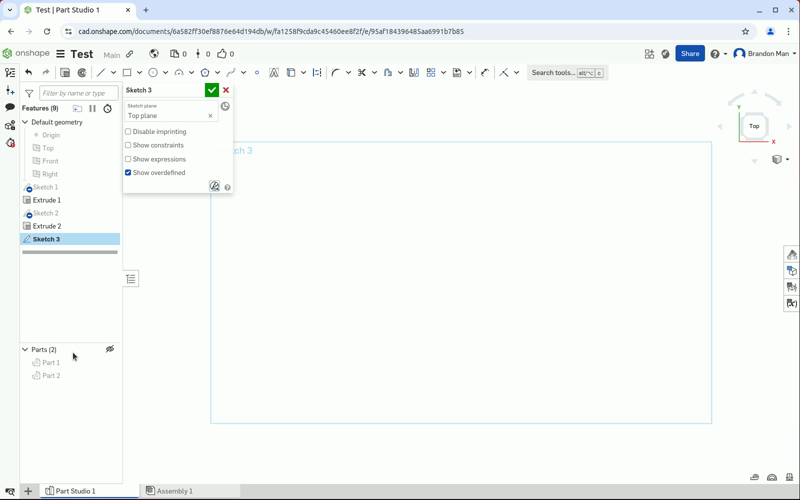
key_down(shift)
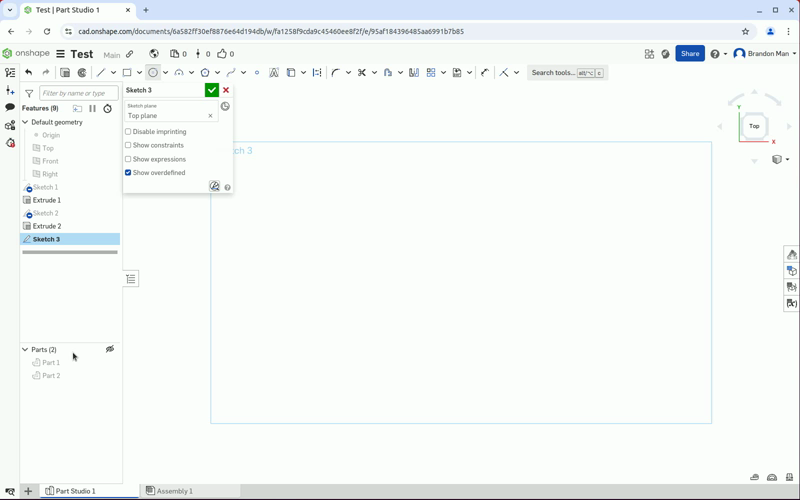
mouse_move(461, 282)
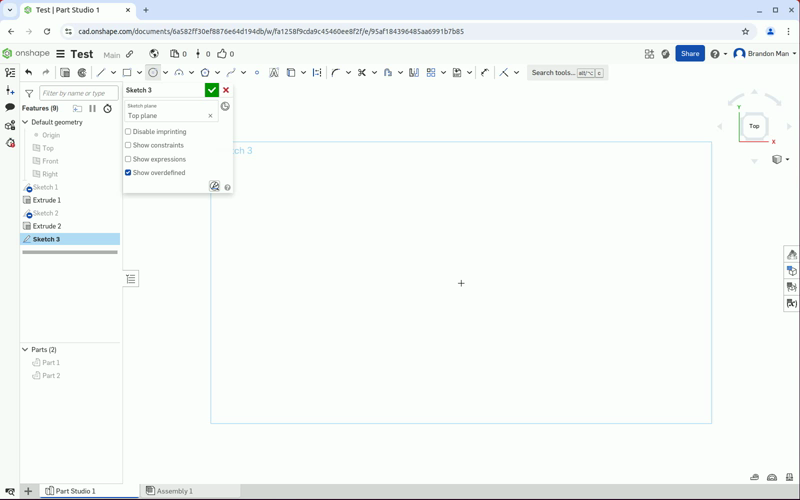
click(461, 282)
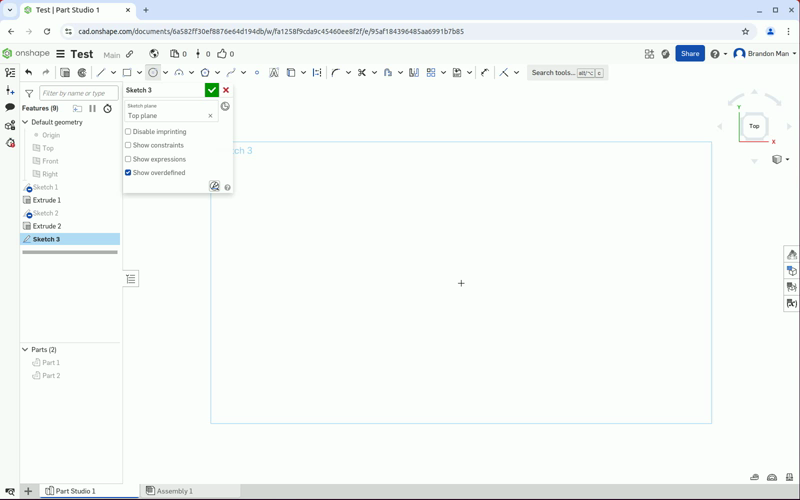
key_up(shift)
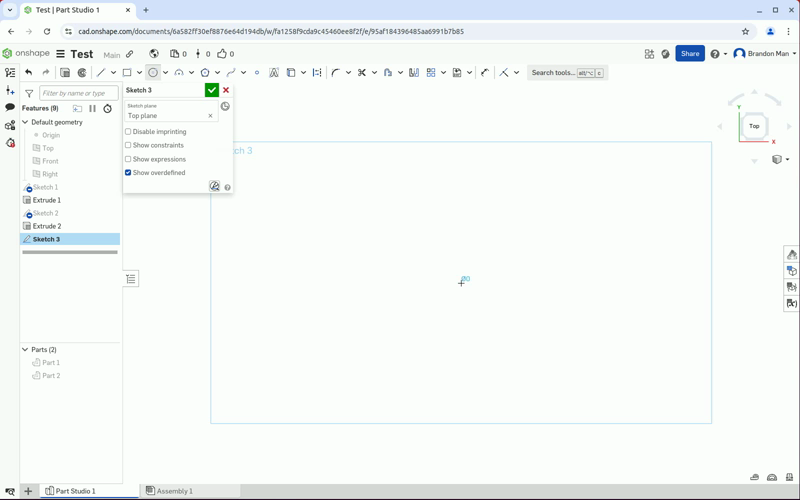
mouse_move(531, 282)
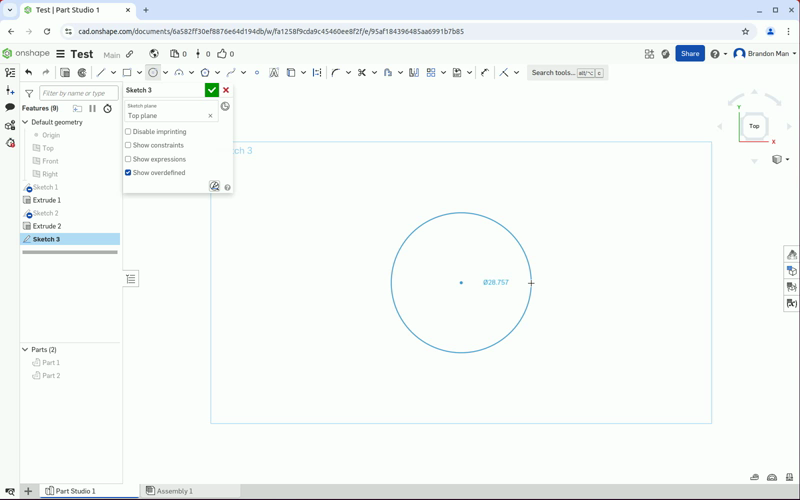
click(531, 282)
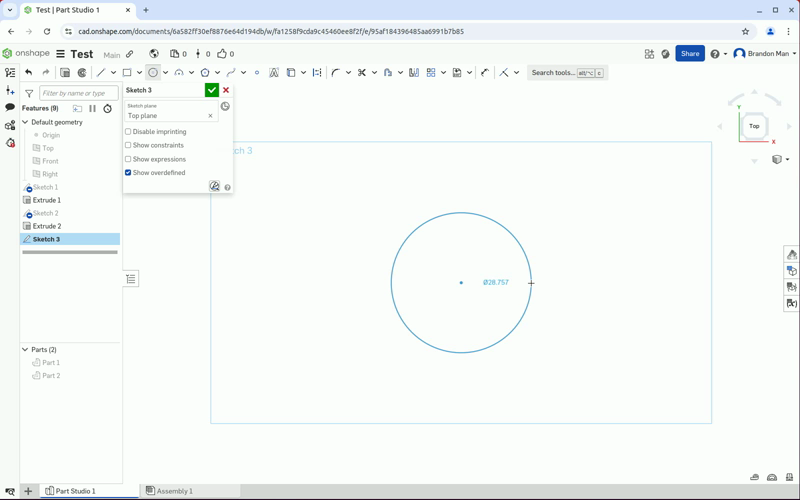
key(esc)
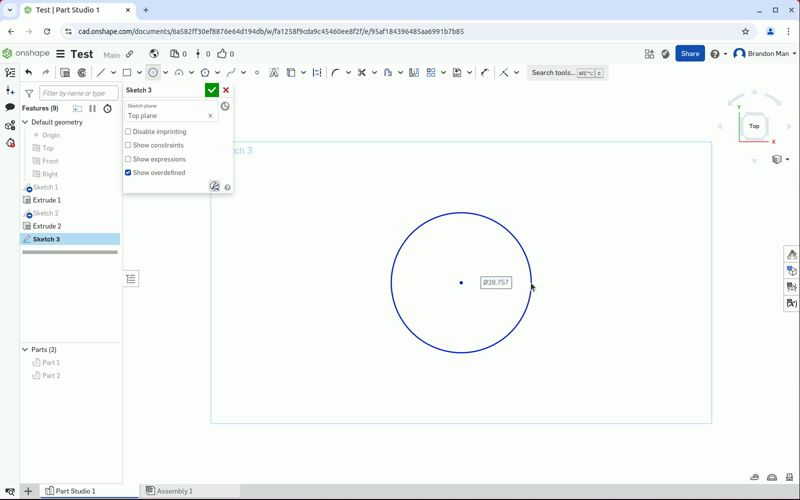
key(c)
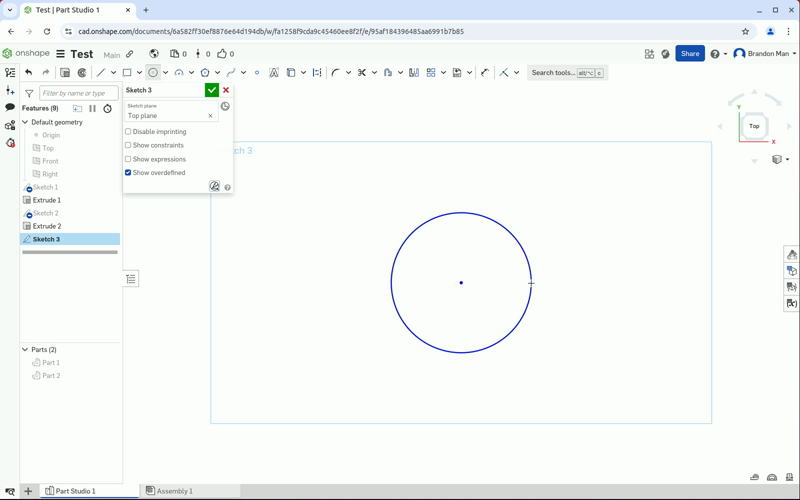
key_down(shift)
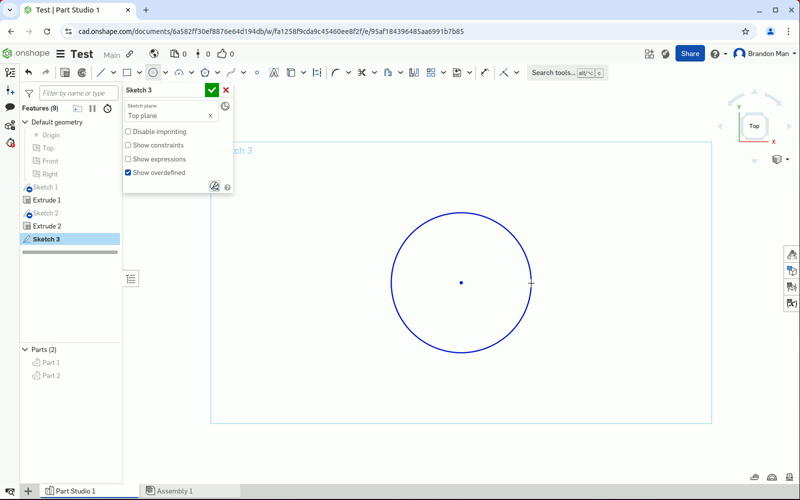
mouse_move(461, 282)
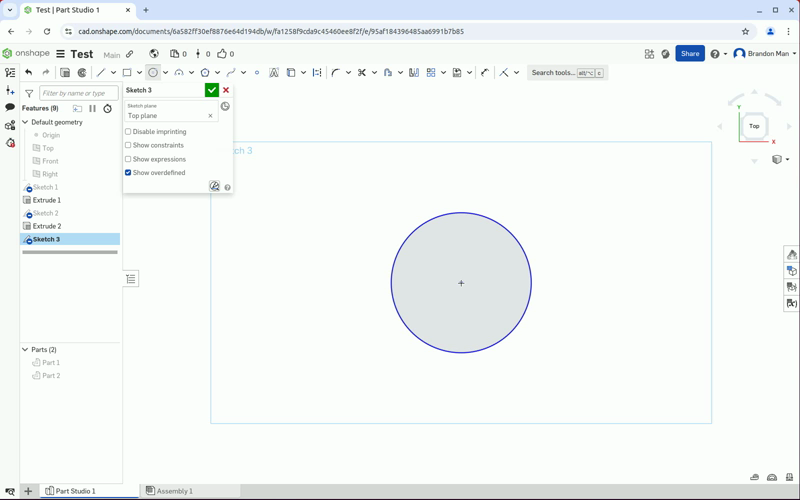
click(461, 282)
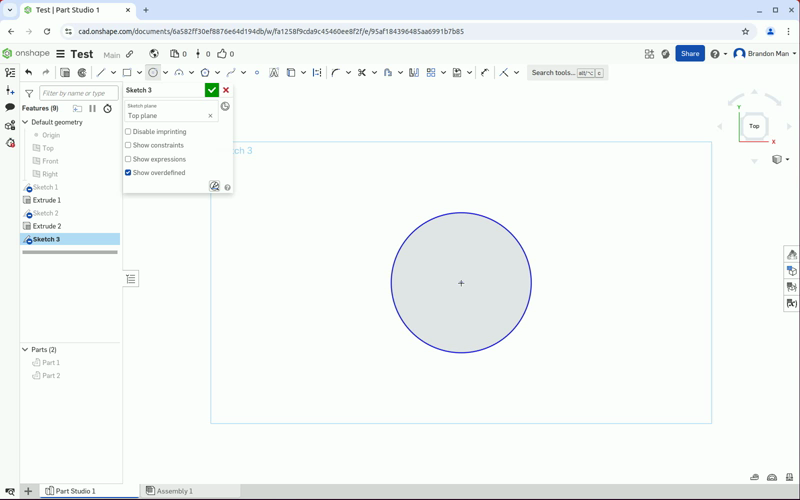
key_up(shift)
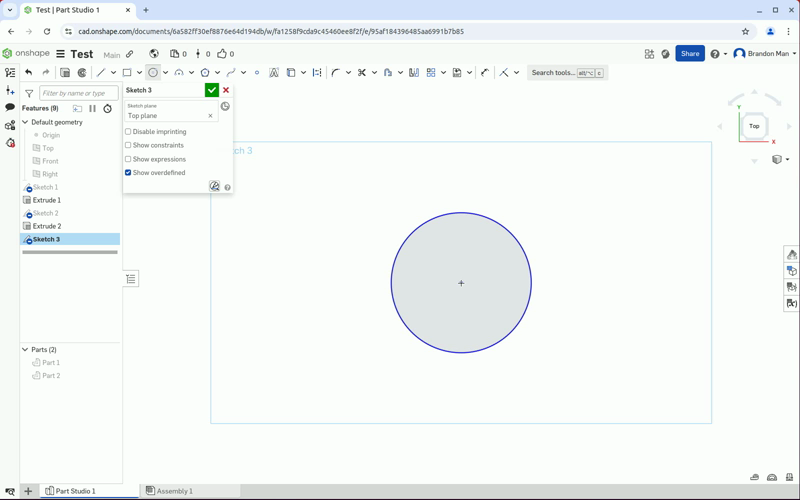
mouse_move(523, 282)
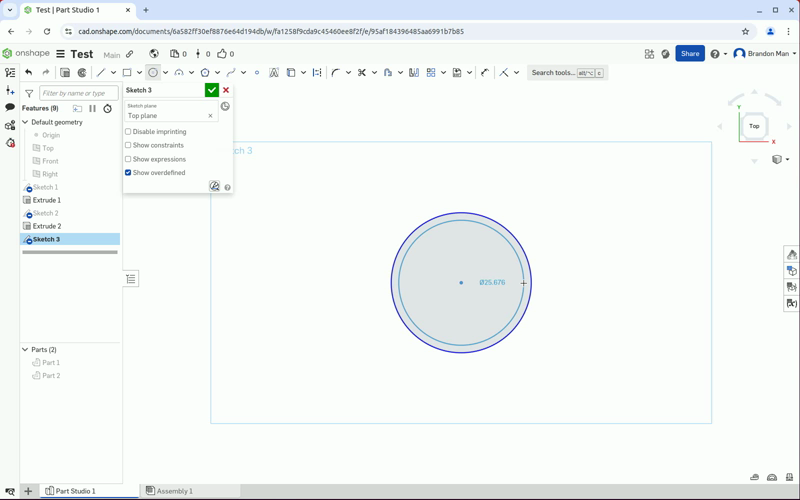
click(523, 282)
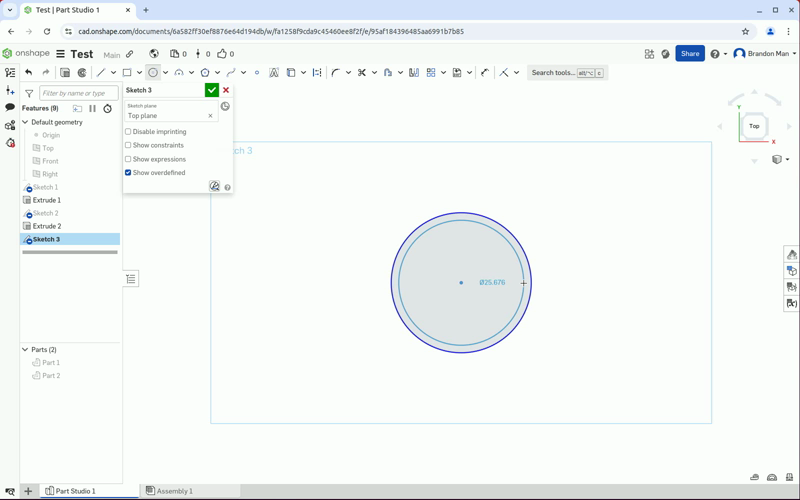
key(esc)
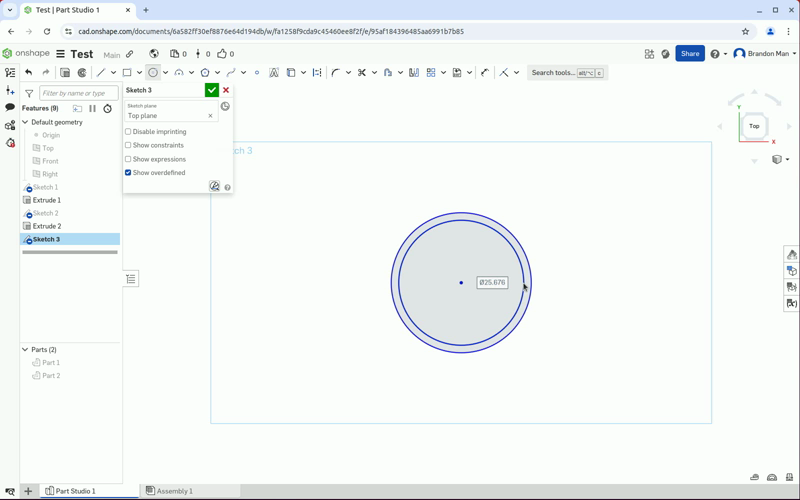
mouse_move(525, 270)
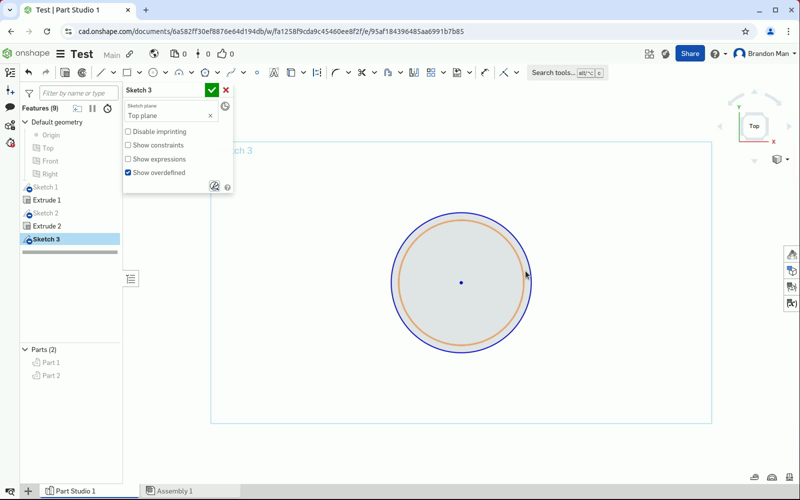
click(525, 270)
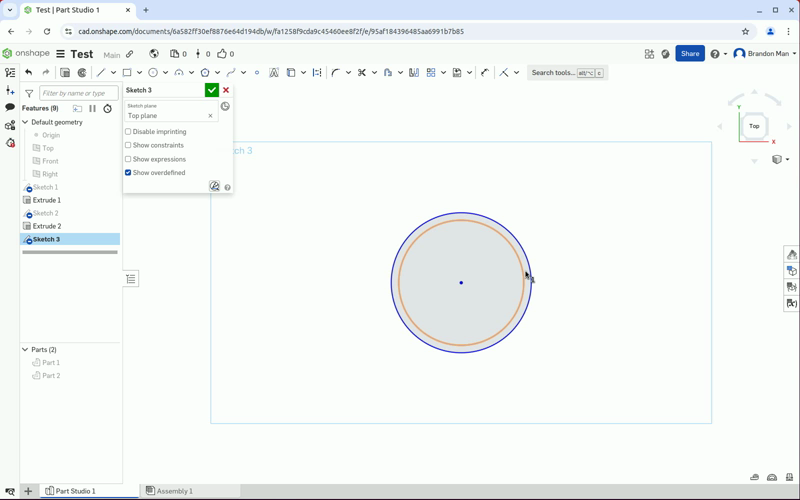
mouse_move(73, 352)
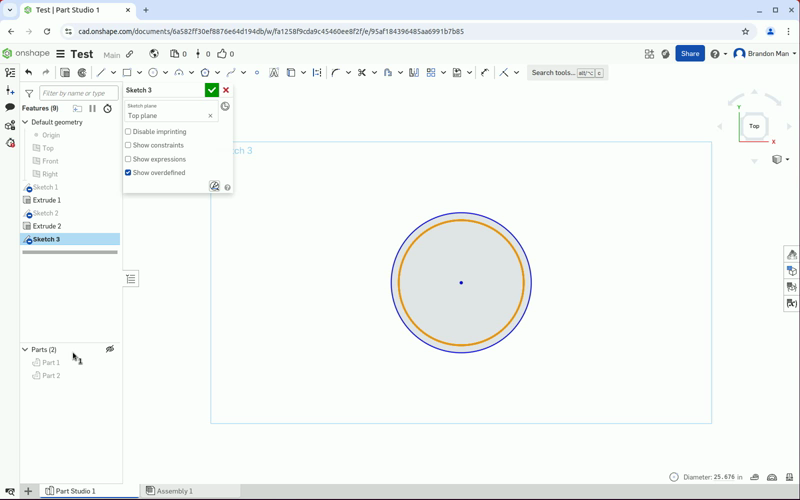
key(shift+y)
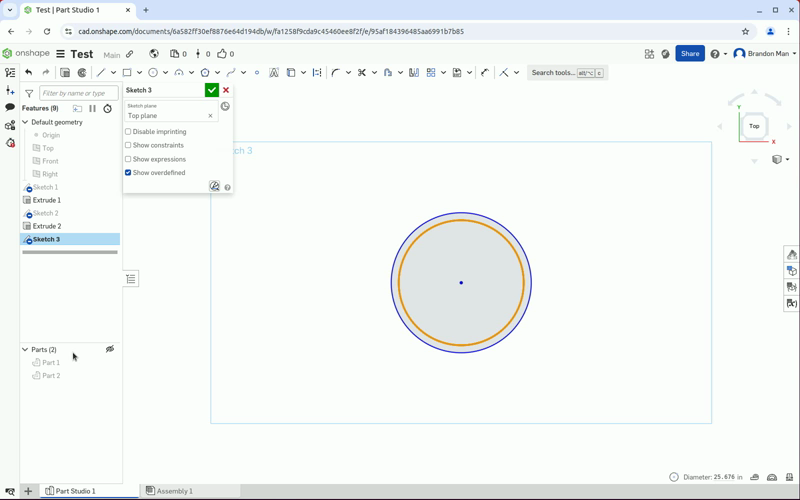
key(shift+e)
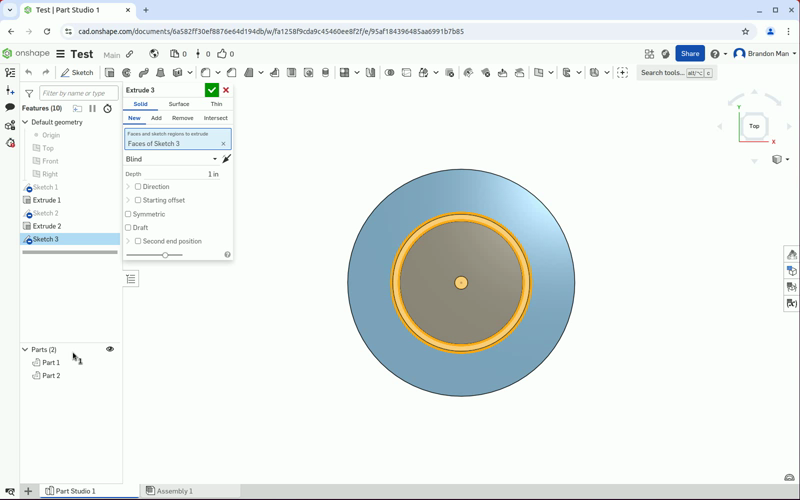
mouse_move(143, 106)
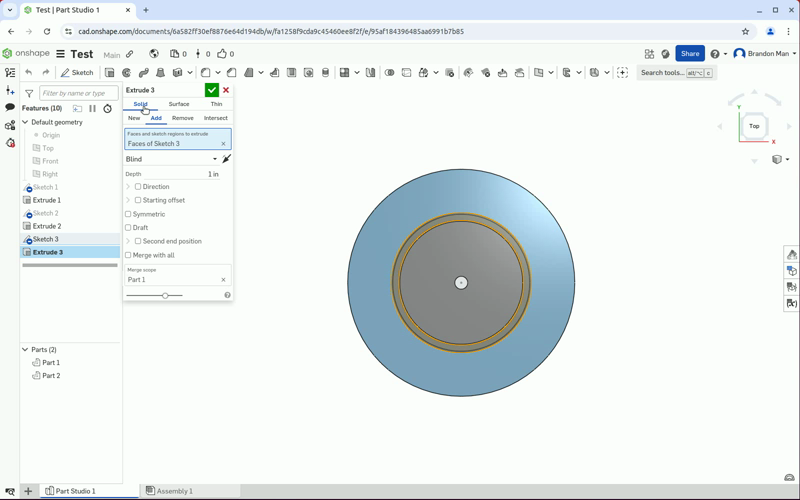
click(143, 106)
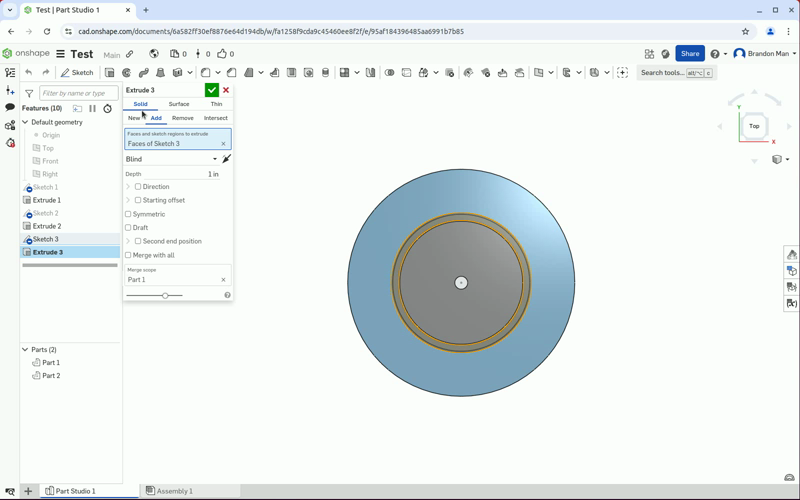
mouse_move(137, 120)
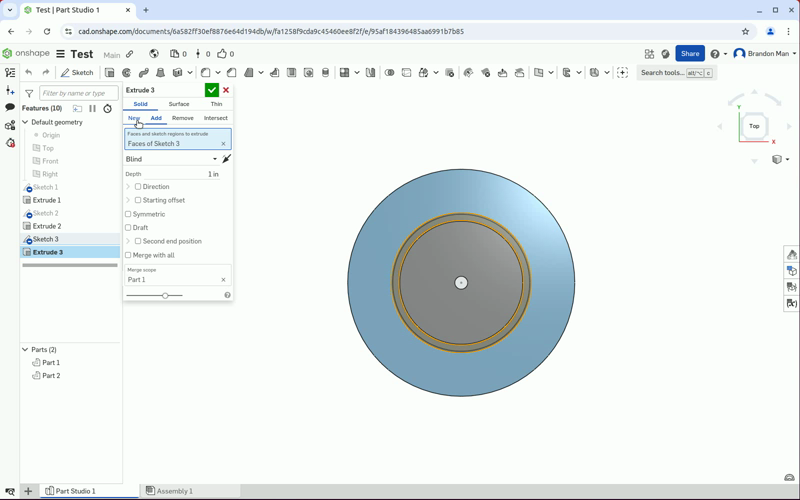
click(137, 120)
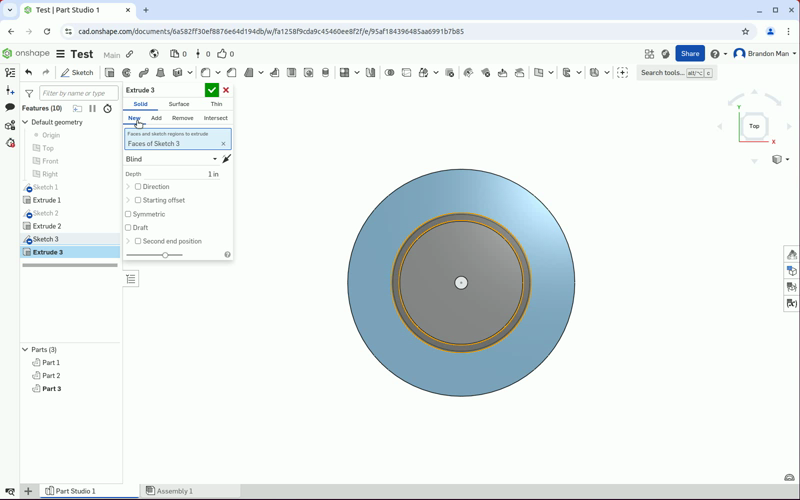
key(tab, 4)
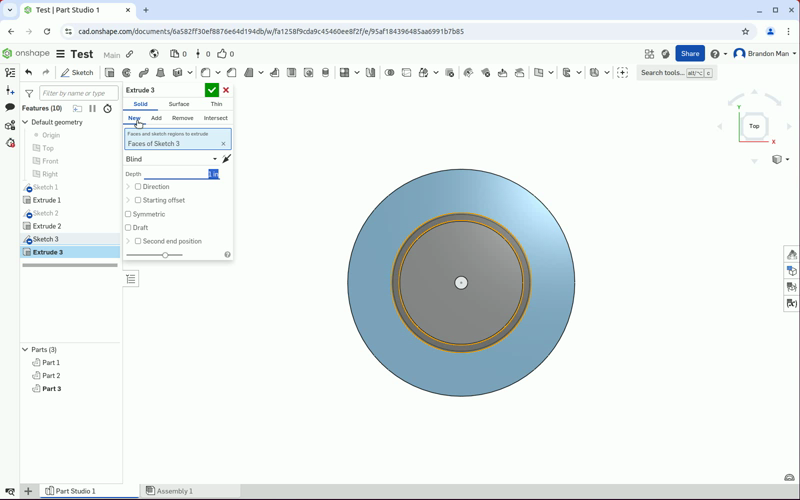
text(1.685)
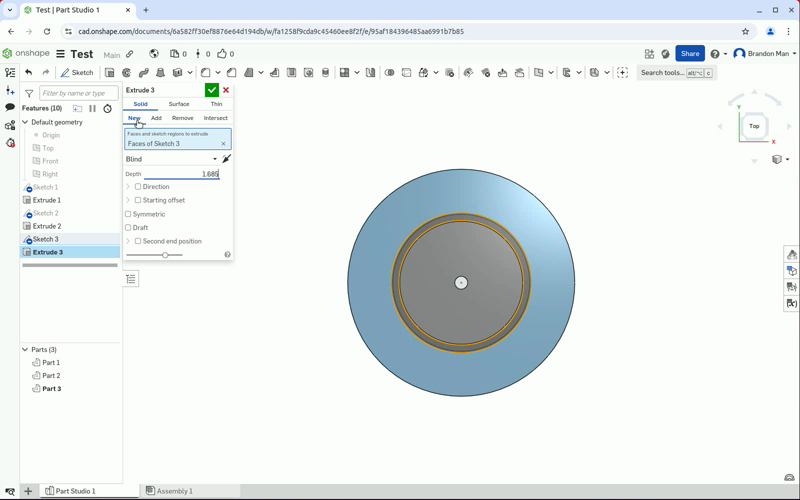
key(enter)
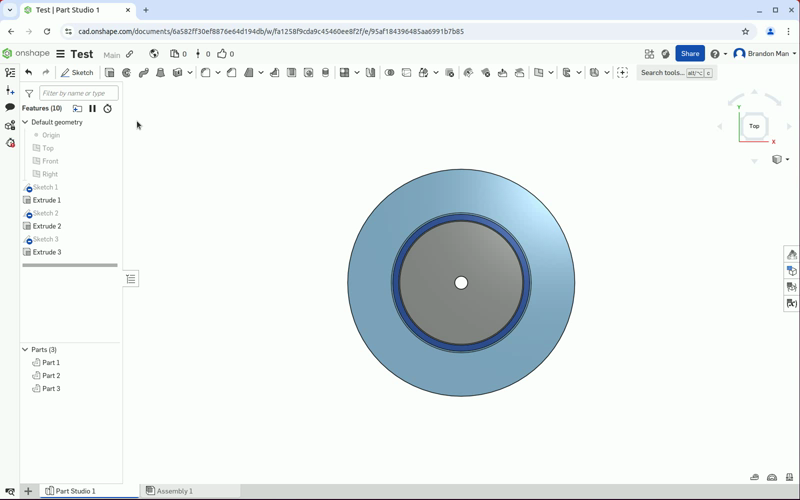
key(shift+h)
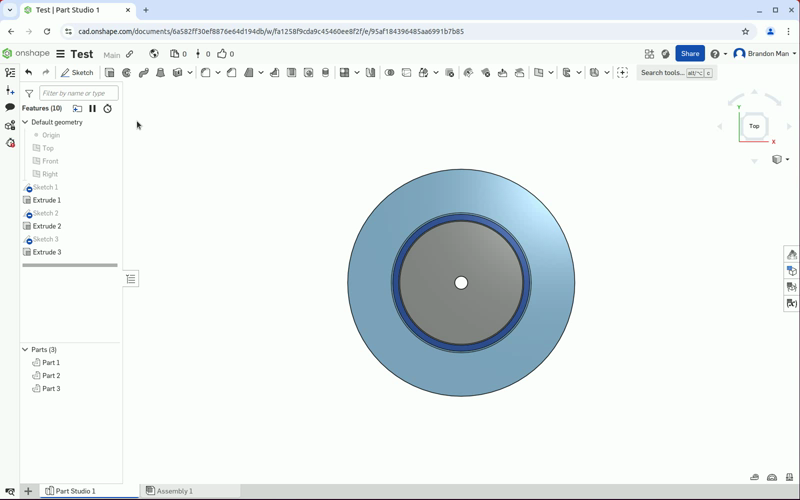
key(shift+h)
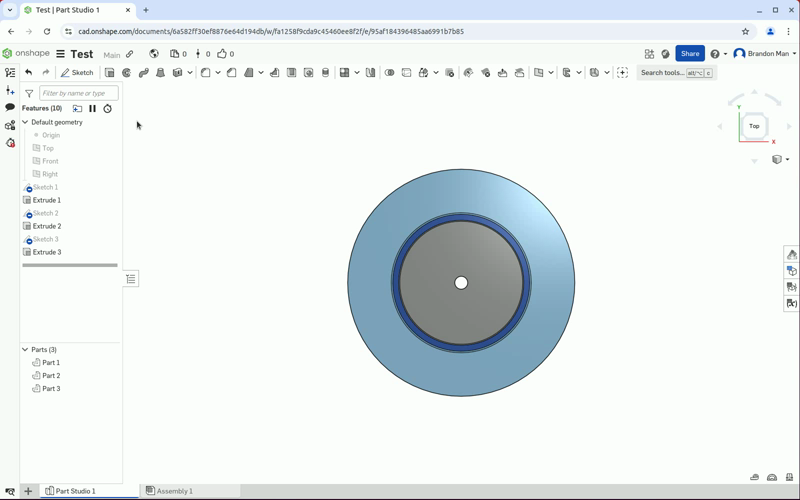
mouse_move(73, 189)
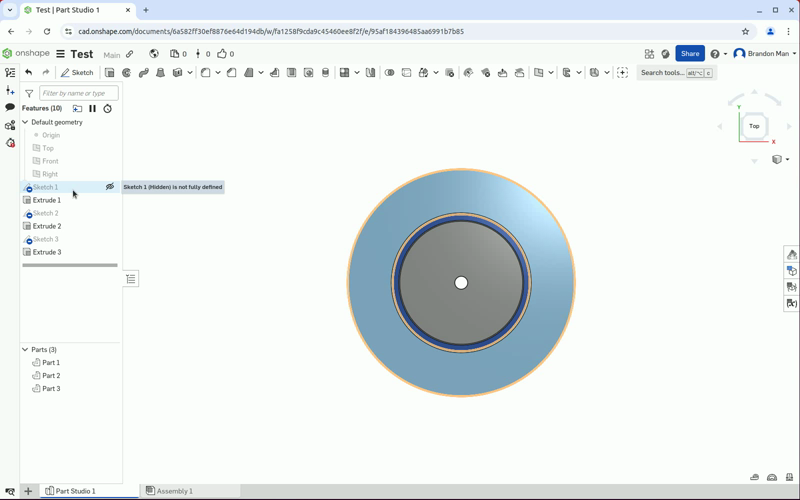
click(73, 189)
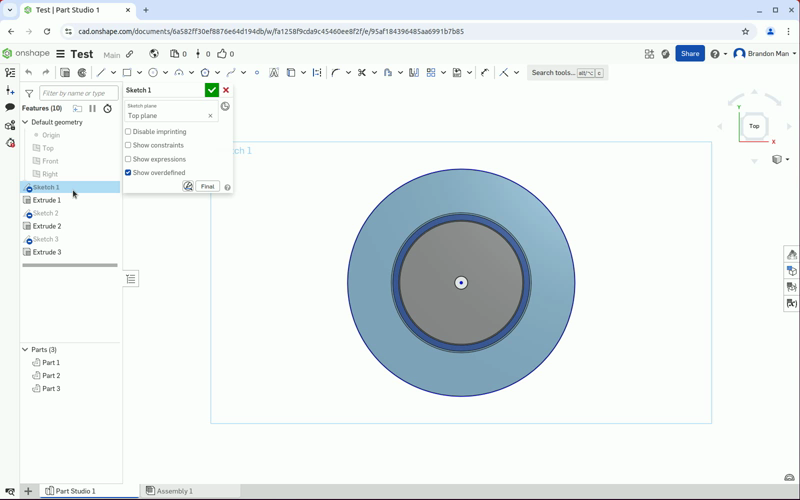
mouse_move(229, 92)
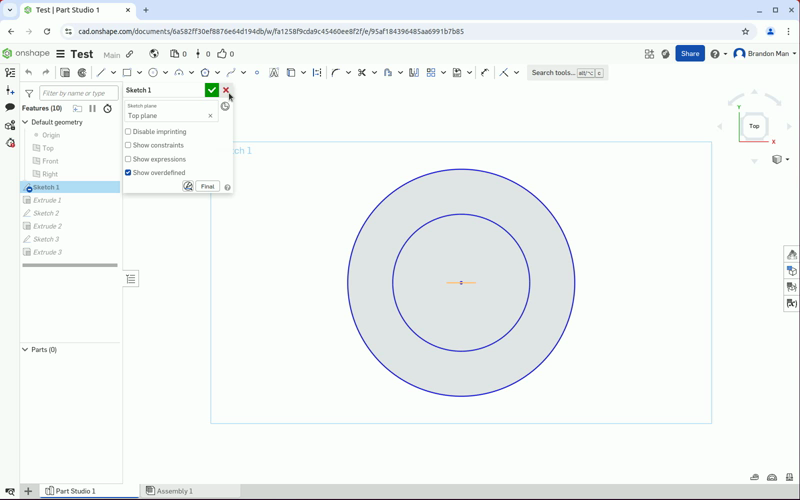
click(229, 92)
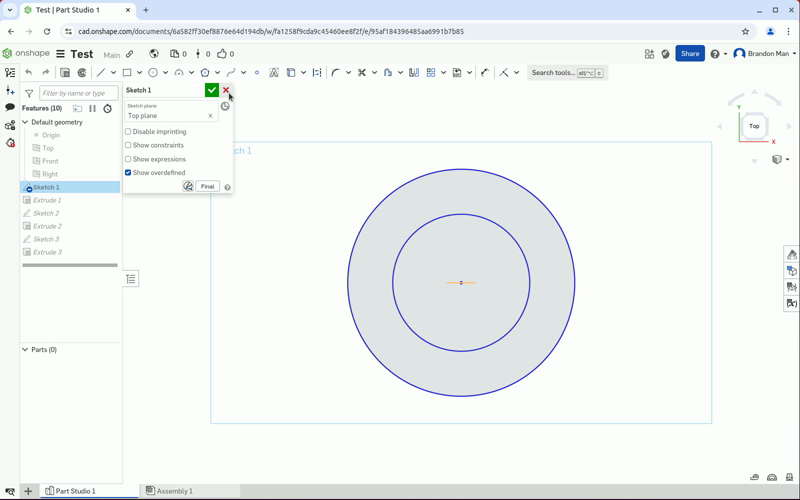
key(shift+s)
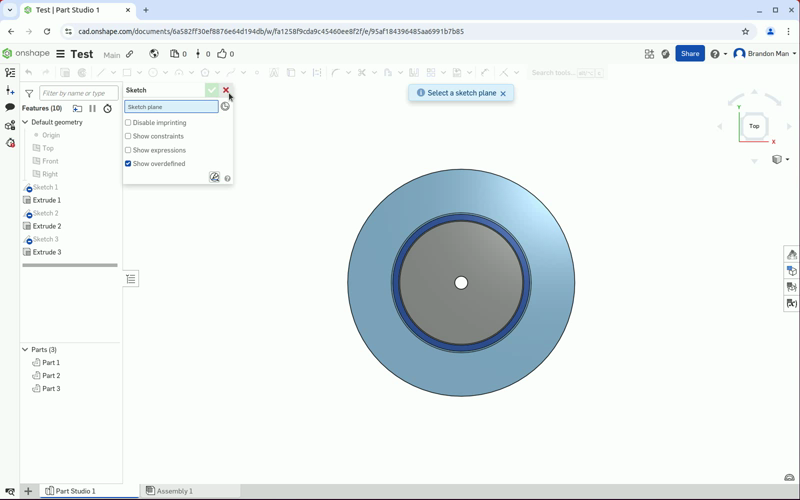
mouse_move(73, 150)
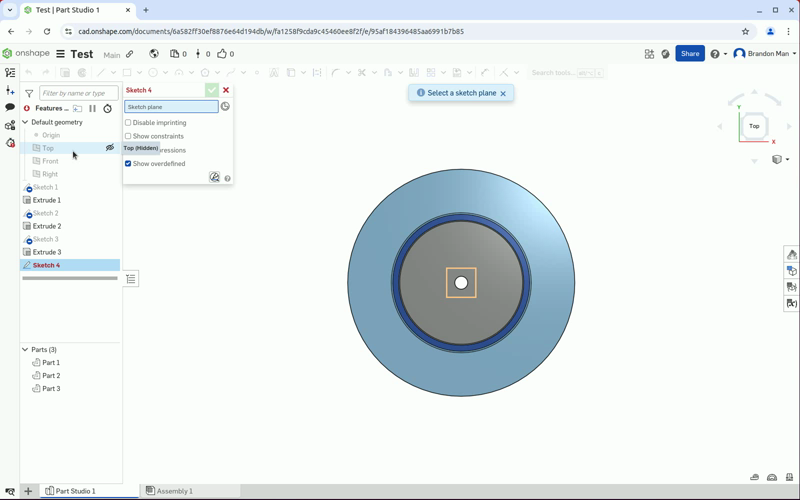
click(73, 150)
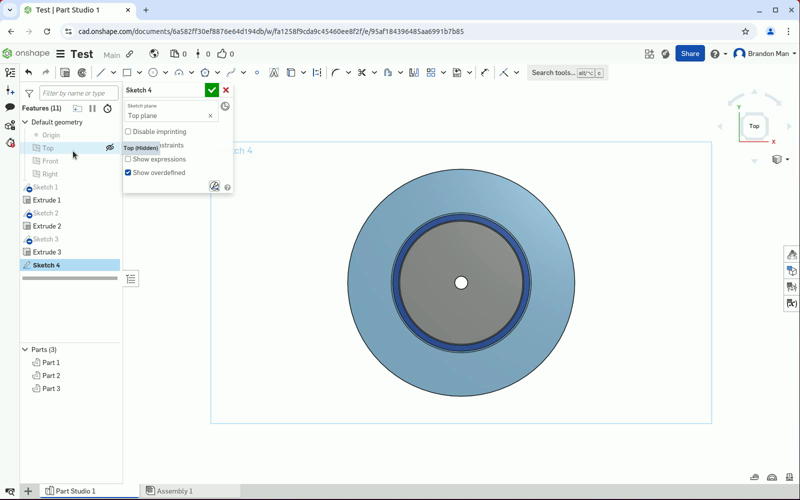
mouse_move(73, 352)
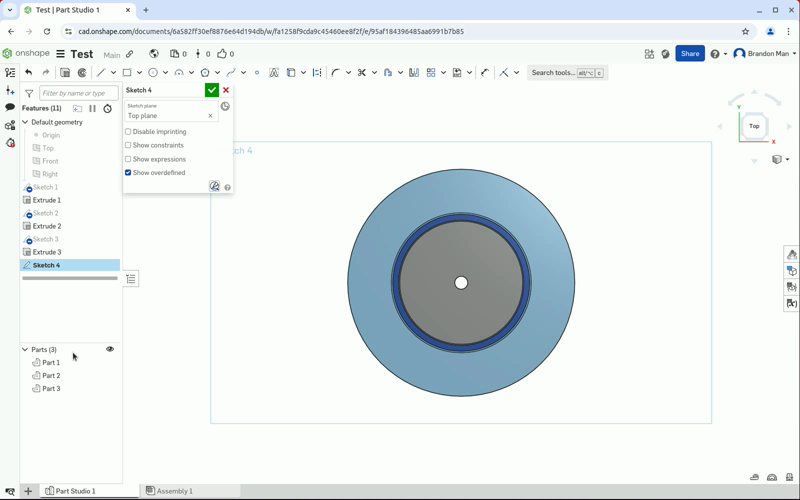
key(y)
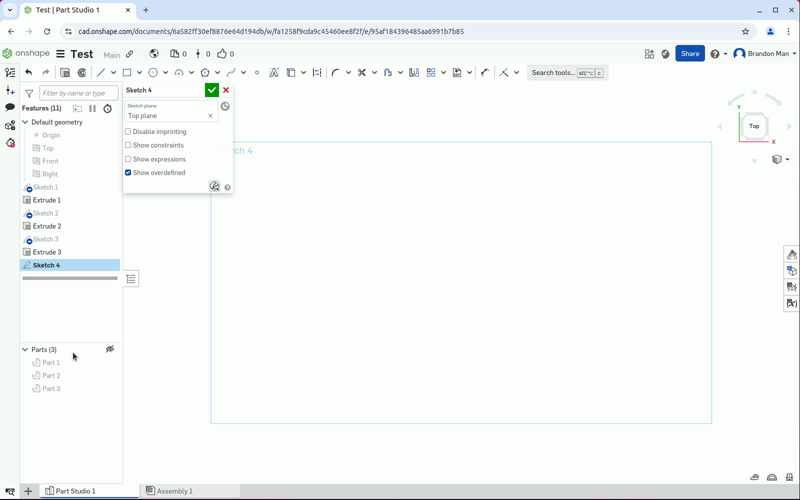
key(c)
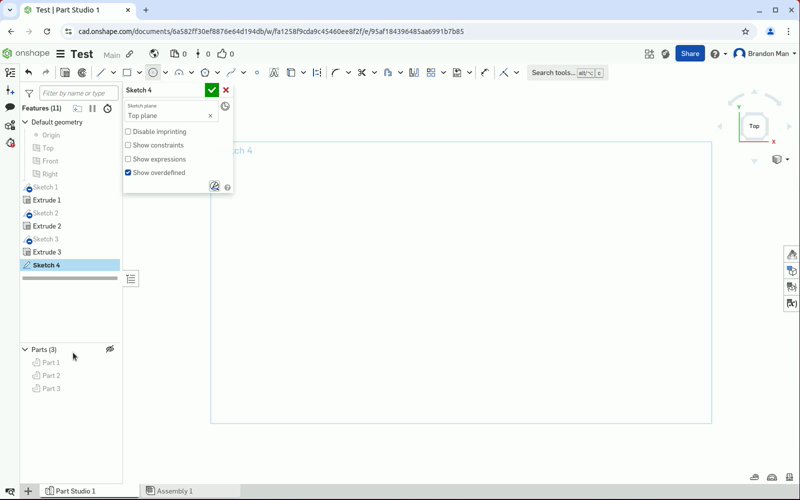
key_down(shift)
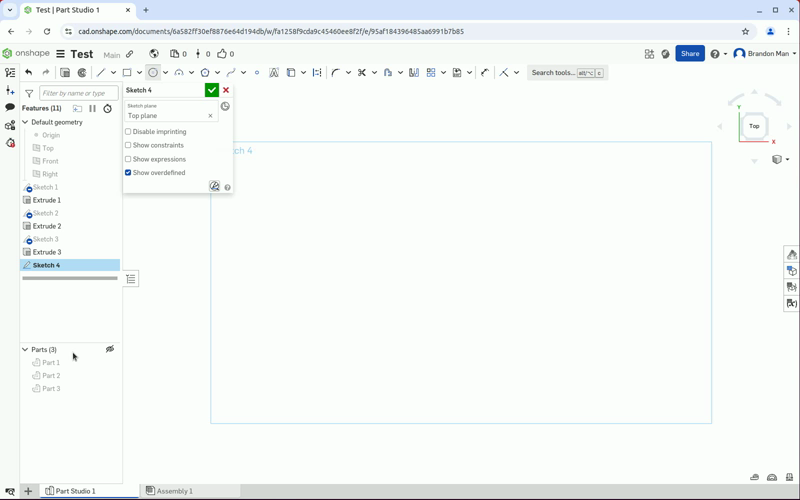
mouse_move(461, 282)
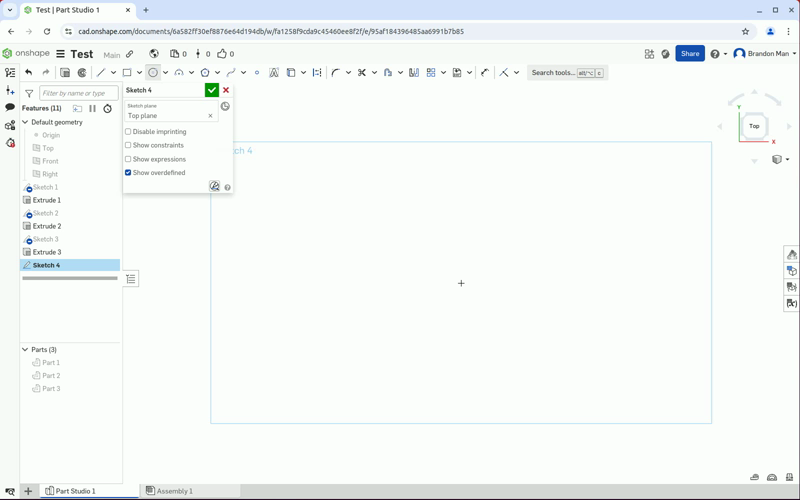
click(461, 282)
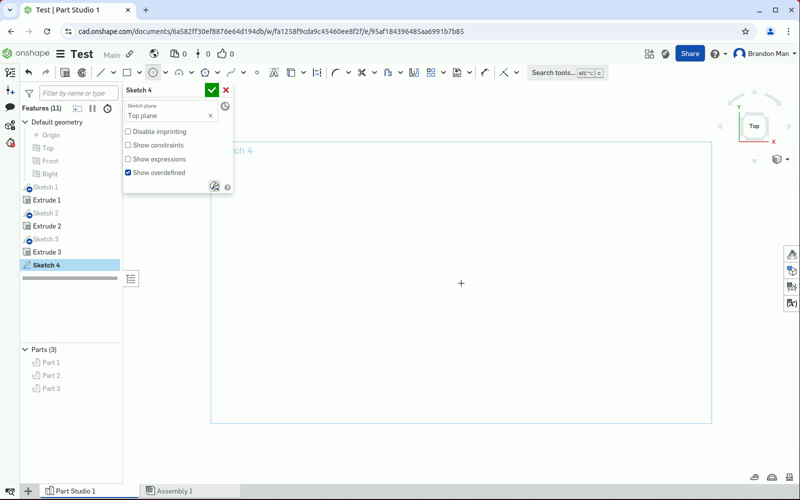
key_up(shift)
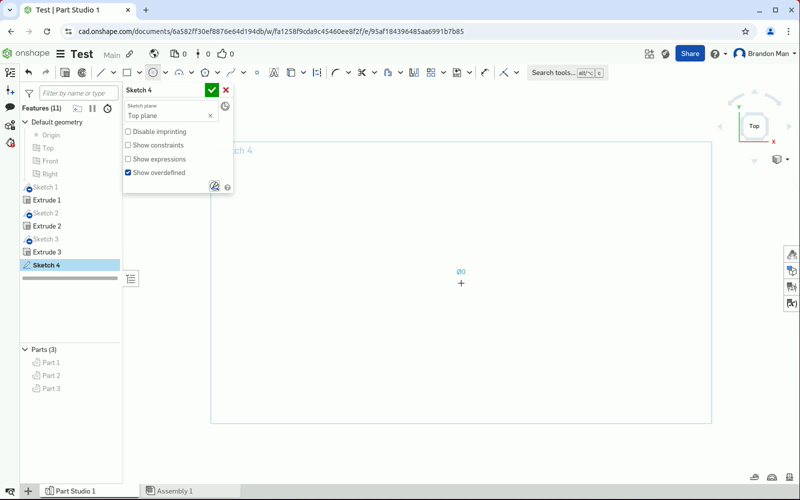
mouse_move(531, 282)
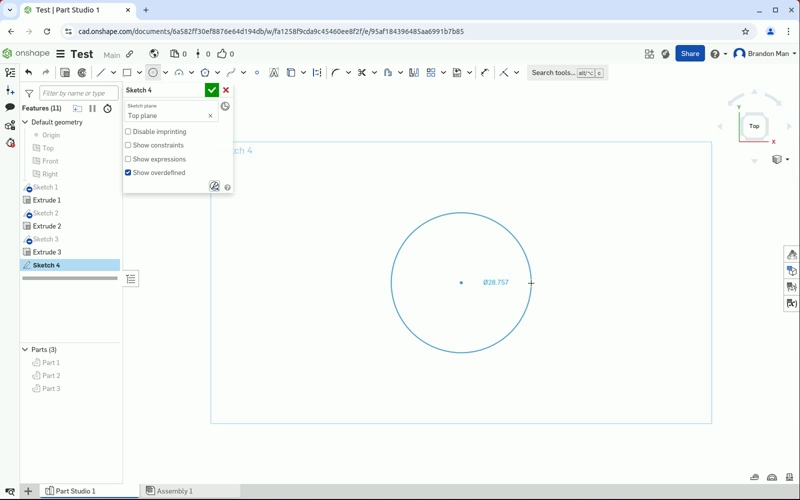
click(531, 282)
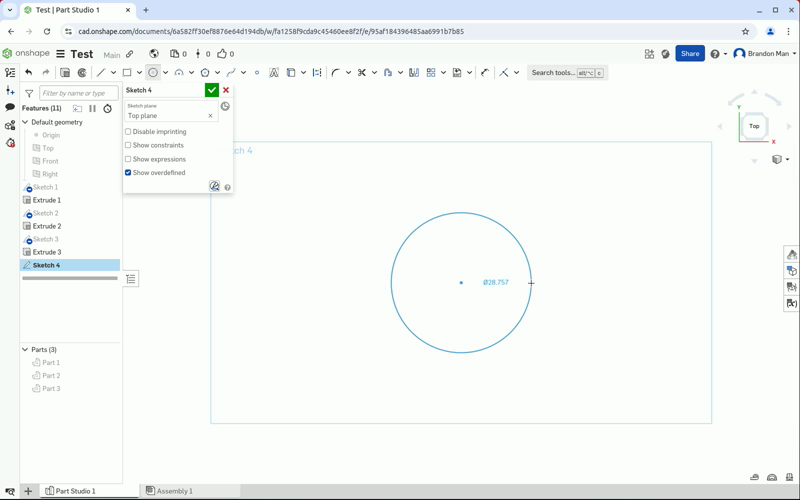
key(esc)
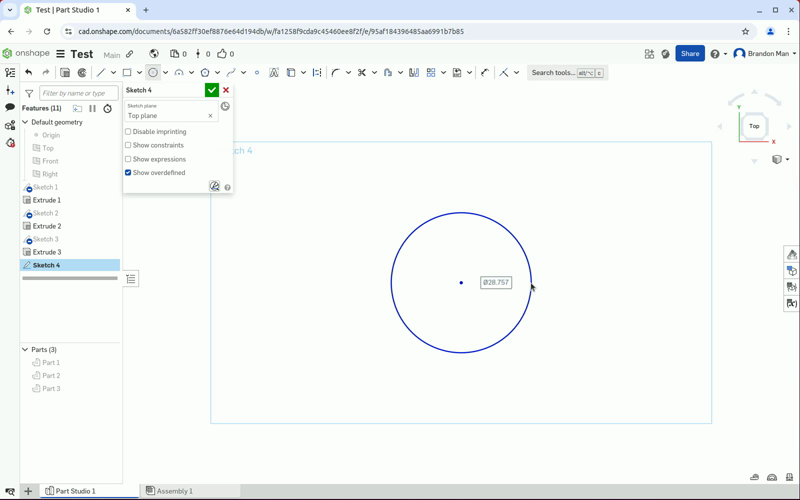
key(c)
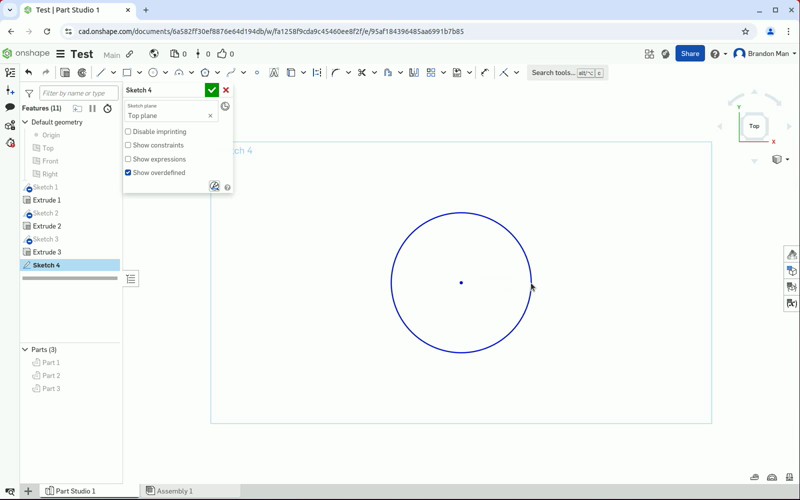
key_down(shift)
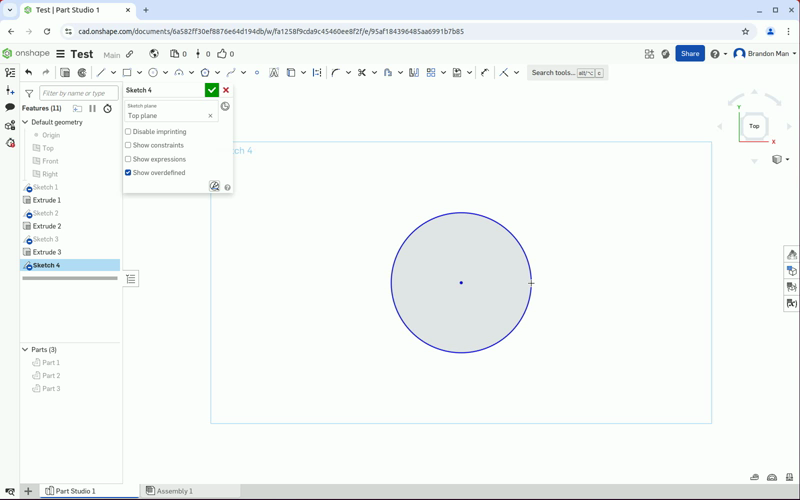
mouse_move(461, 282)
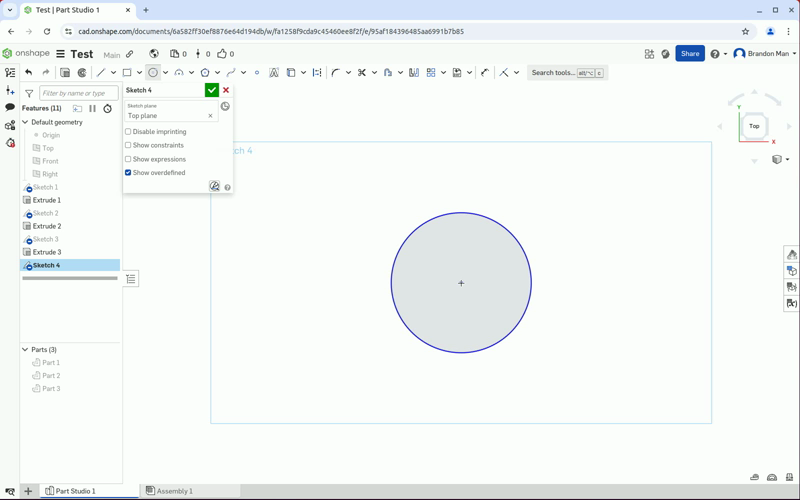
click(461, 282)
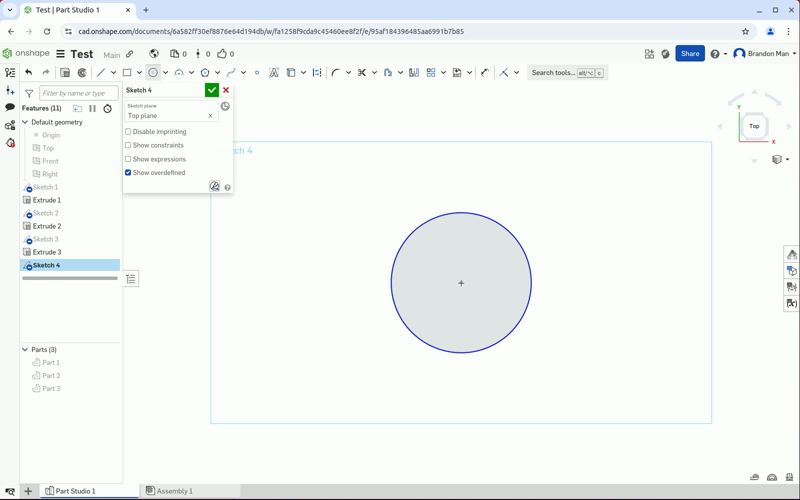
key_up(shift)
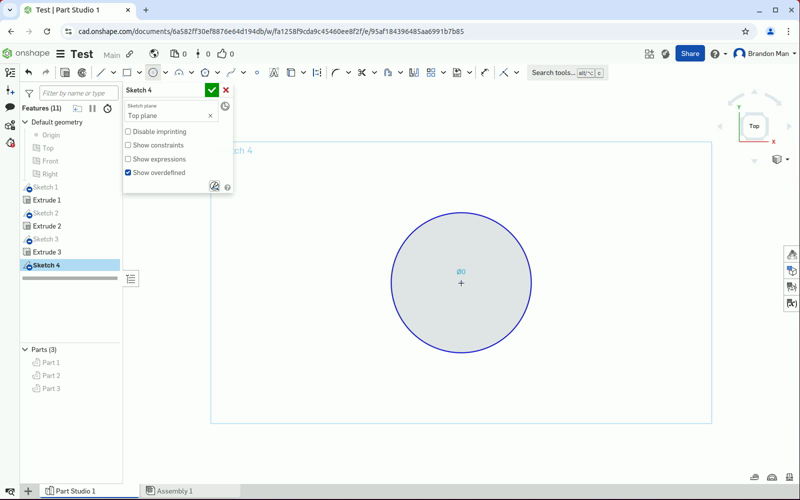
mouse_move(523, 282)
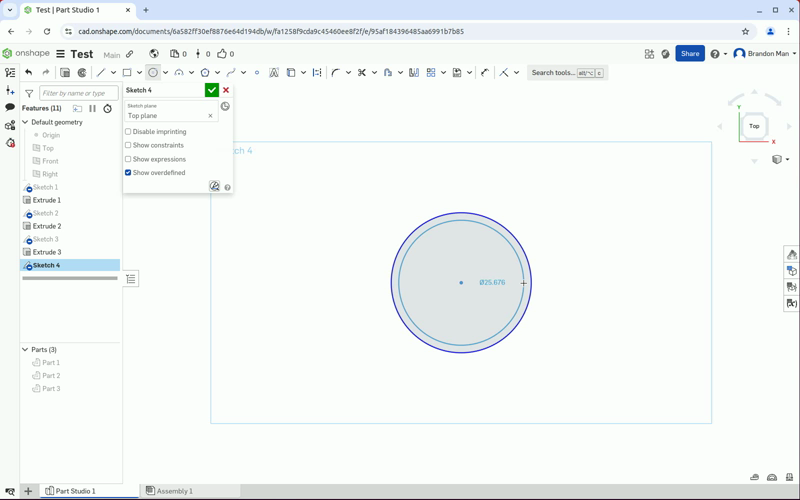
click(523, 282)
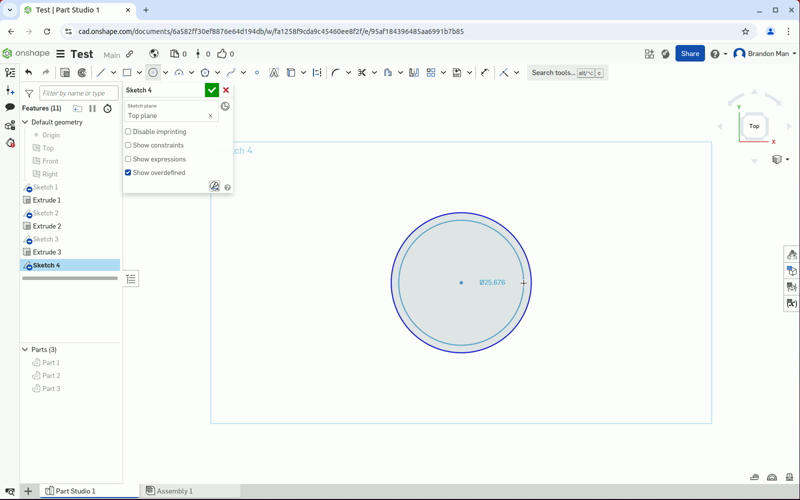
key(esc)
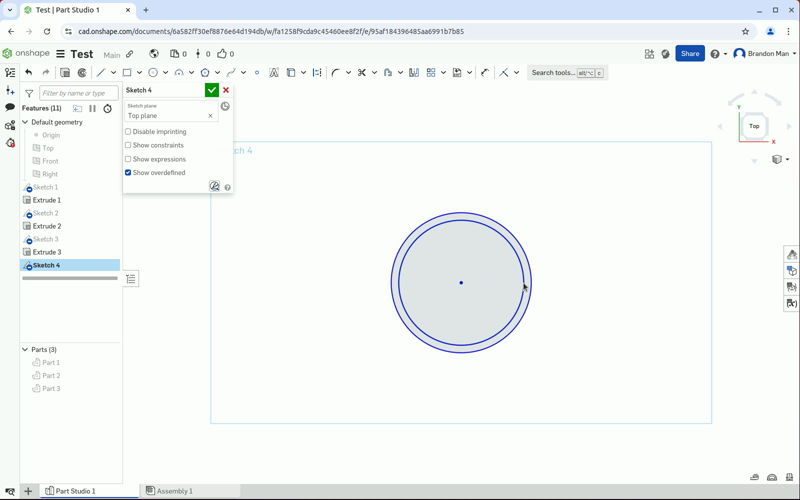
mouse_move(418, 231)
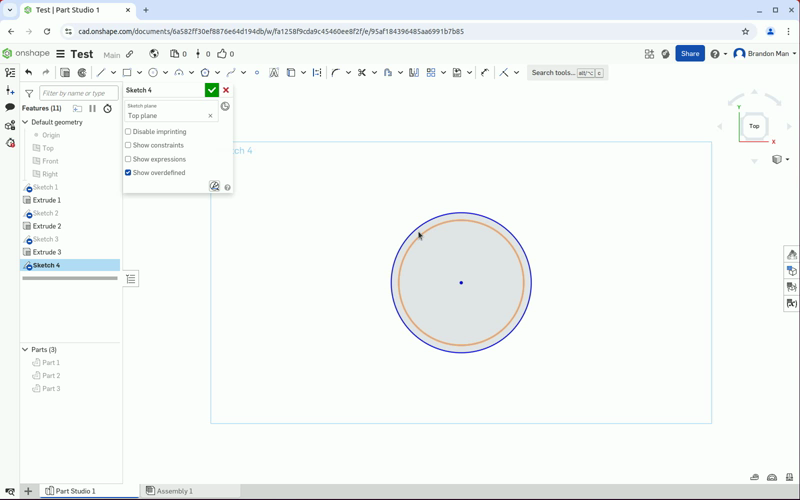
click(418, 231)
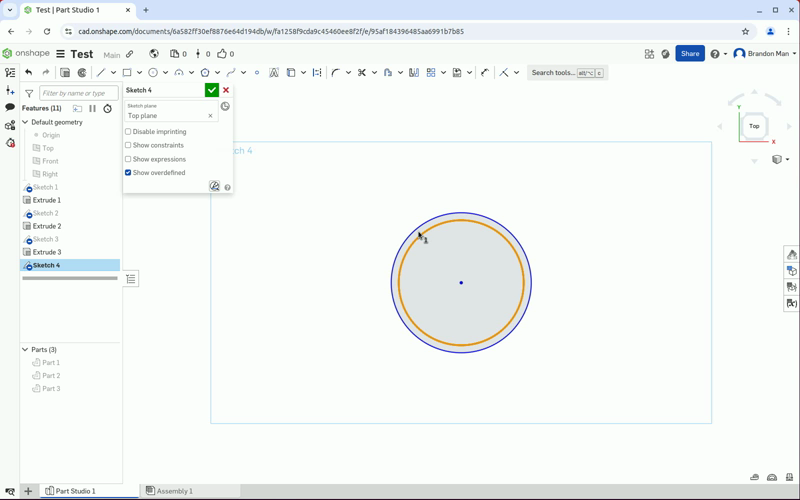
mouse_move(73, 352)
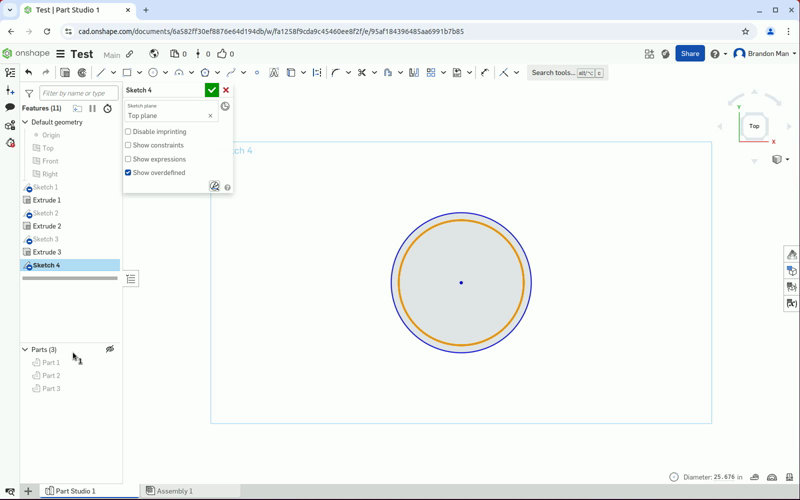
key(shift+y)
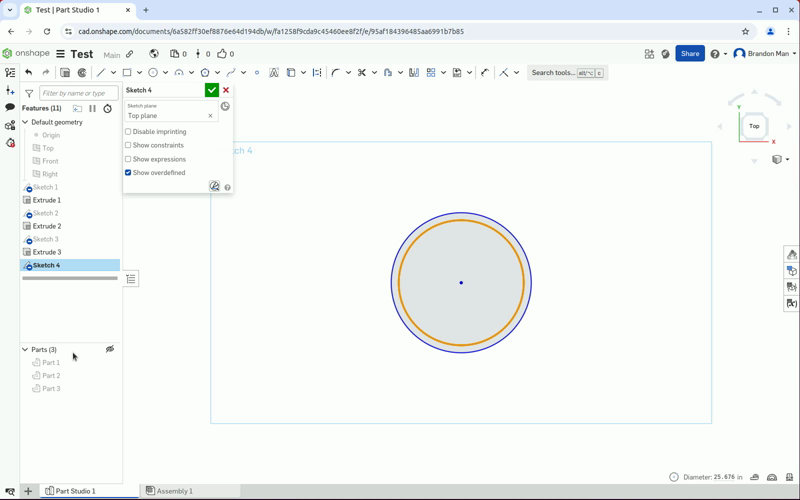
key(shift+e)
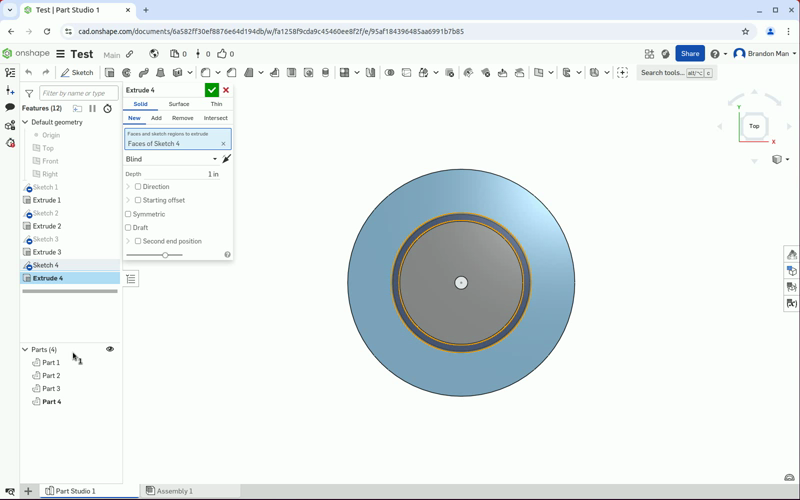
mouse_move(143, 106)
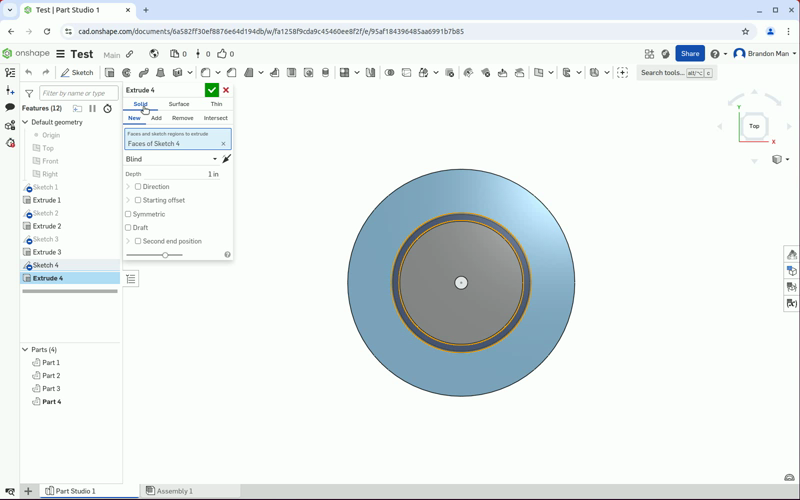
click(143, 106)
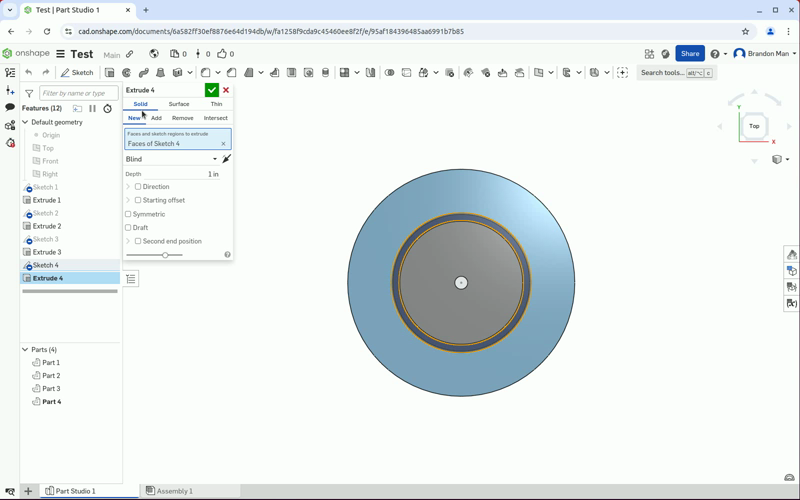
mouse_move(137, 120)
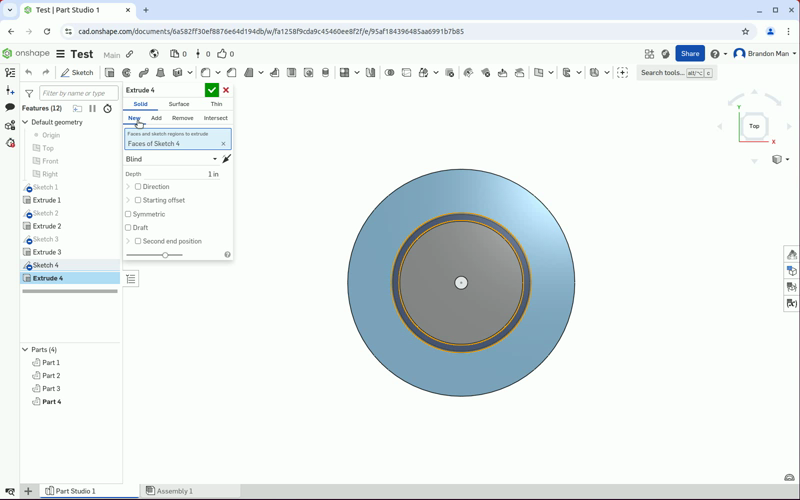
click(137, 120)
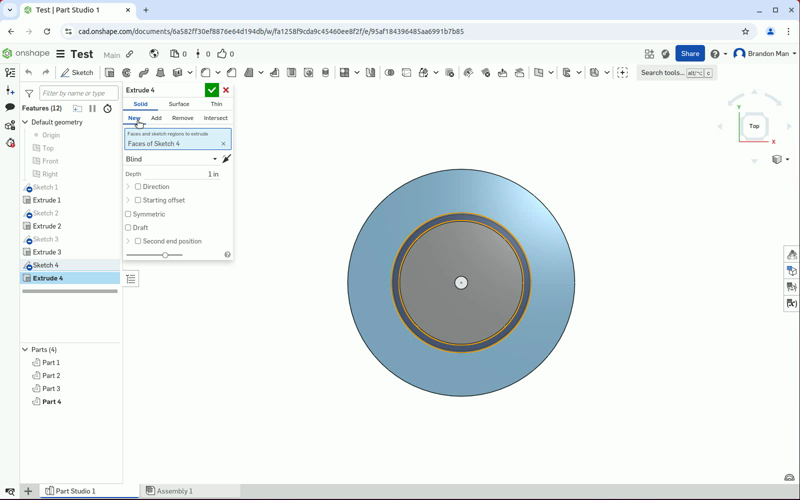
key(tab, 4)
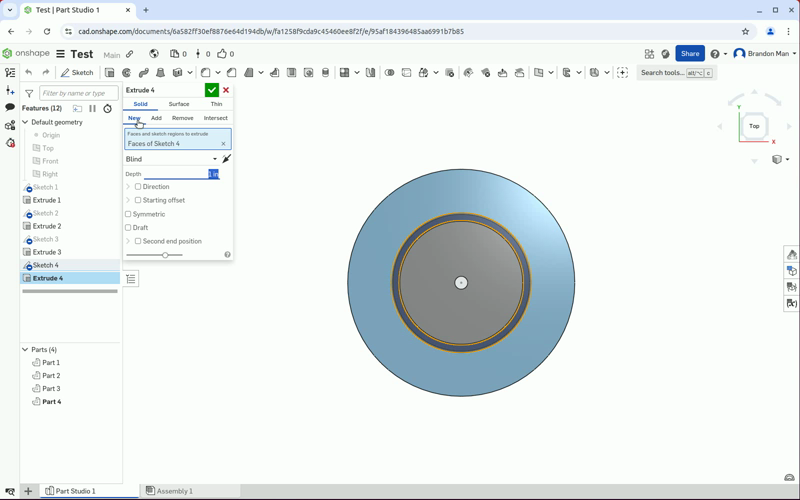
text(17.331)
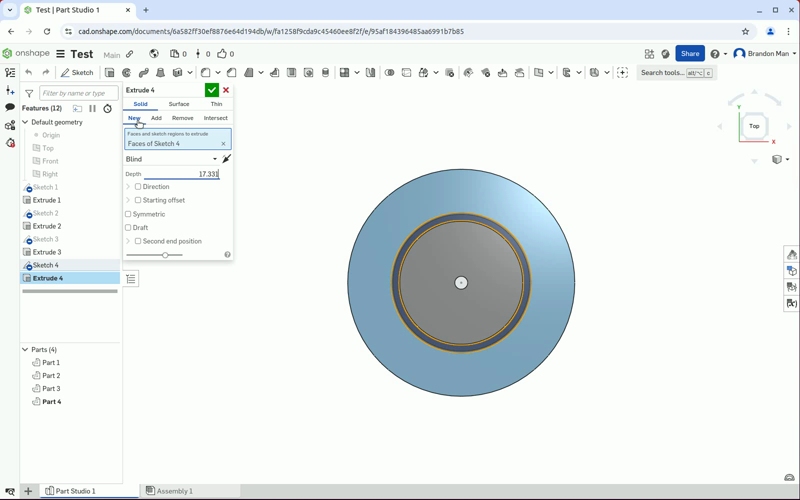
key(enter)
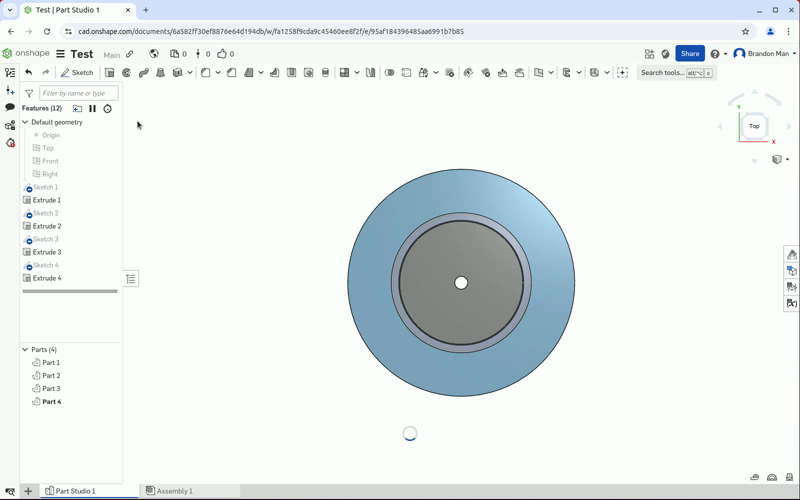
key(shift+h)
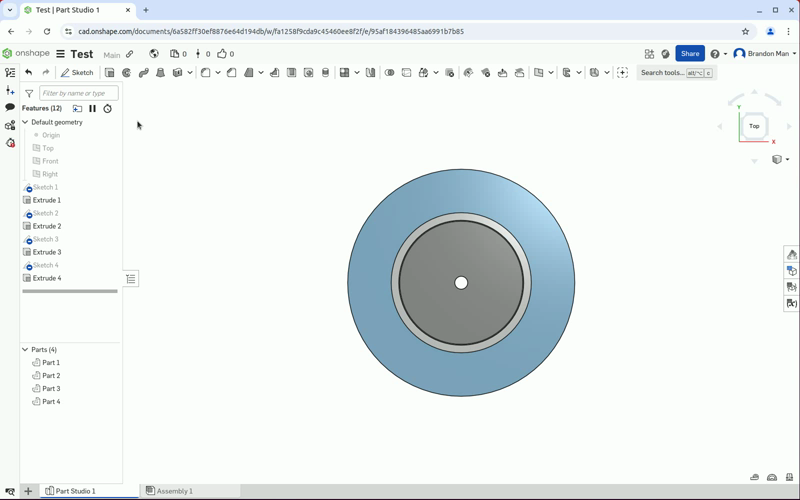
key(shift+h)
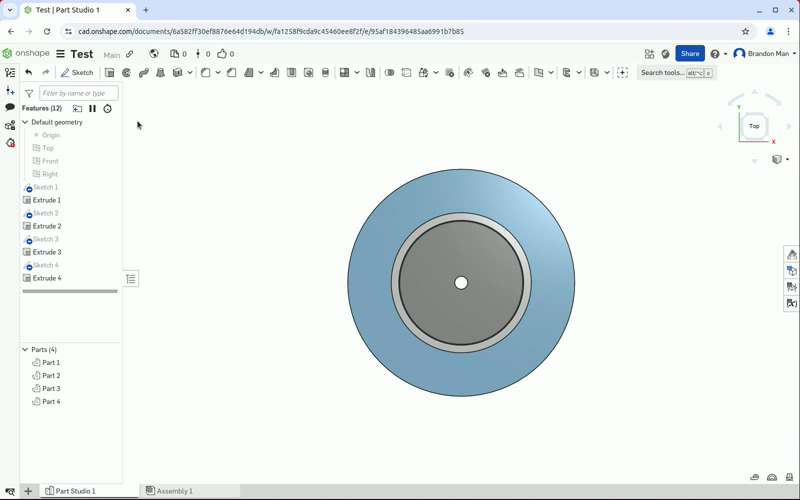
mouse_move(73, 189)
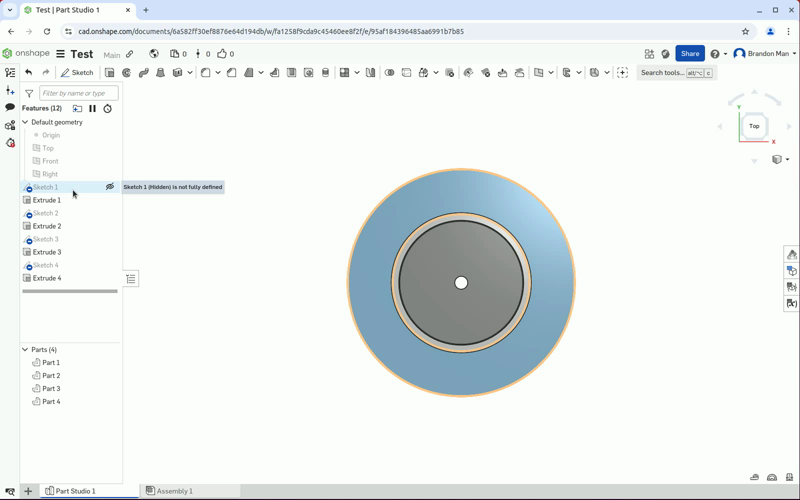
click(73, 189)
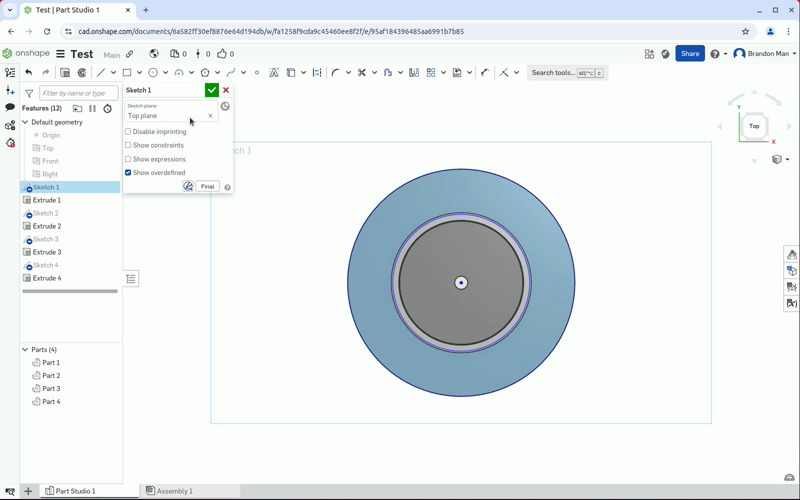
mouse_move(229, 92)
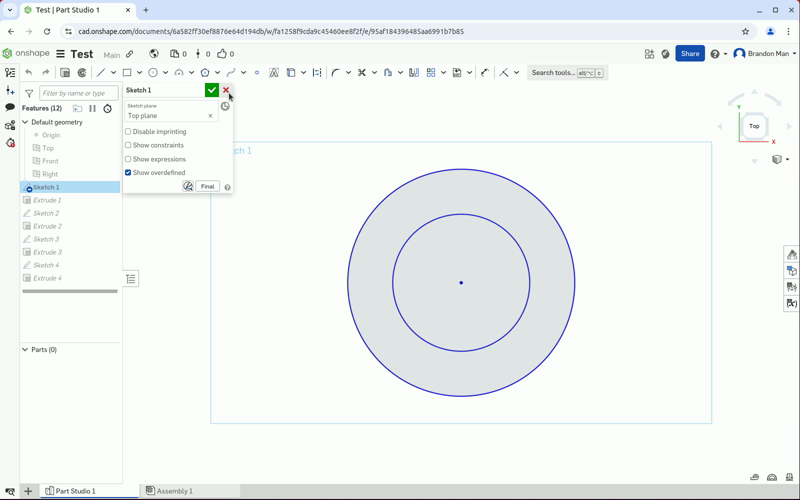
click(229, 92)
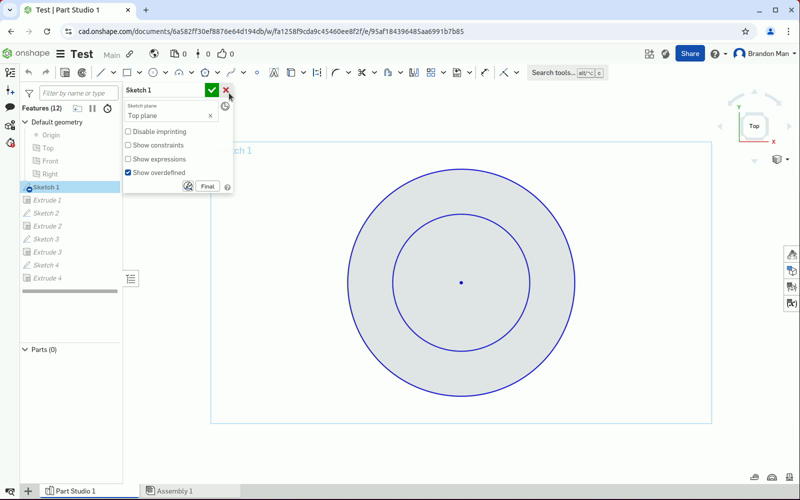
key(shift+s)
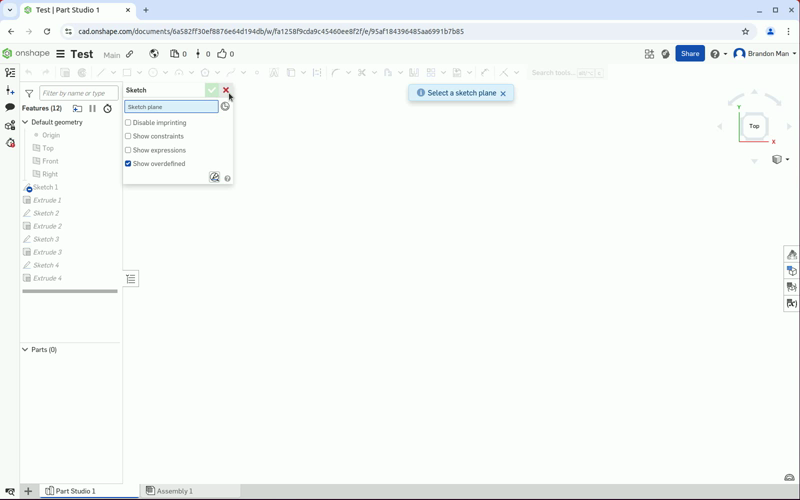
mouse_move(73, 150)
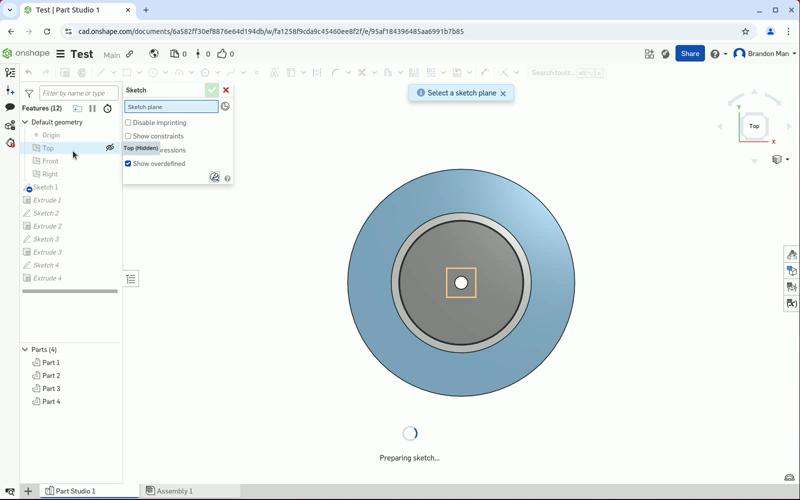
click(73, 150)
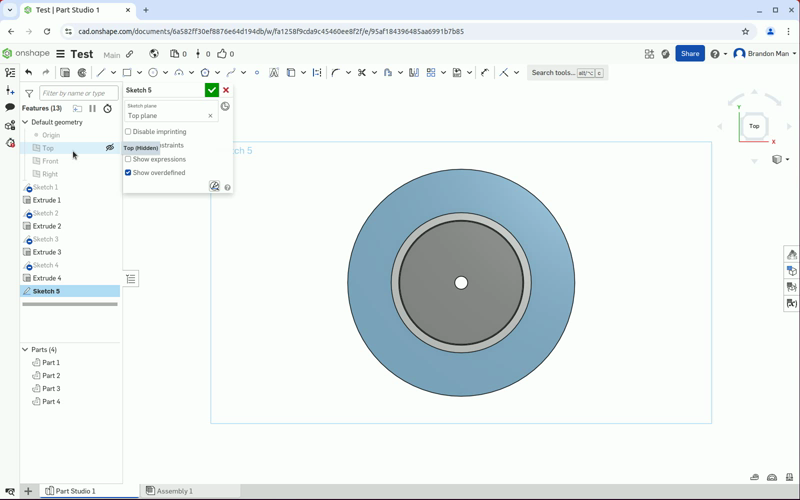
mouse_move(73, 352)
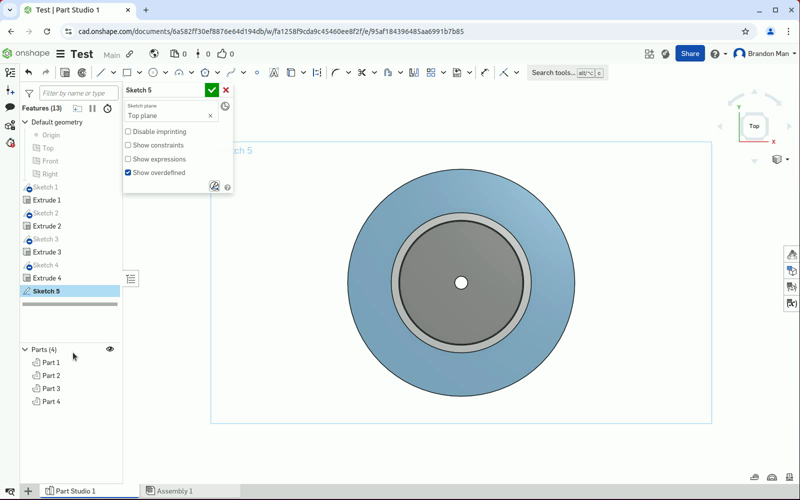
key(y)
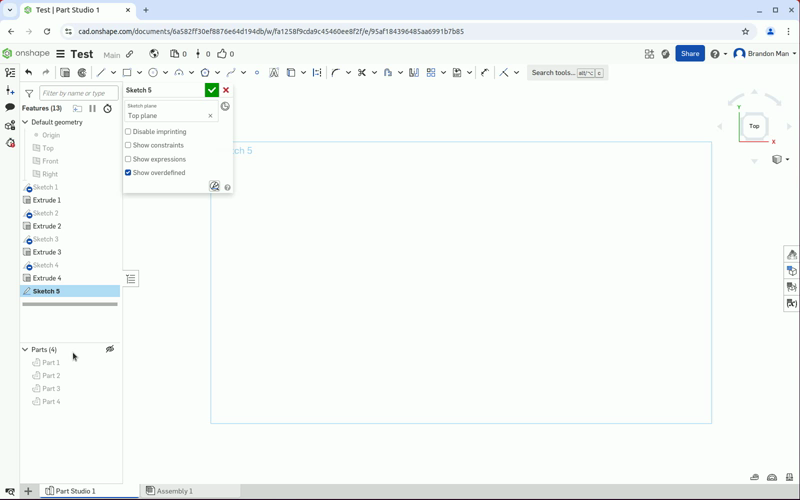
key(c)
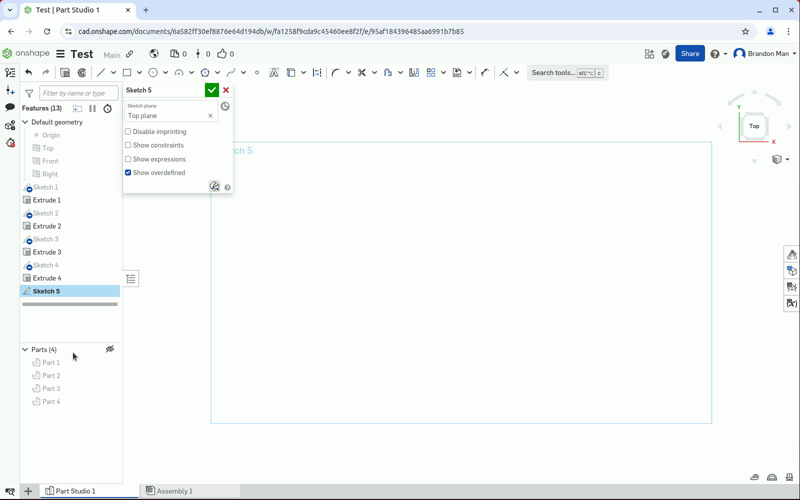
key_down(shift)
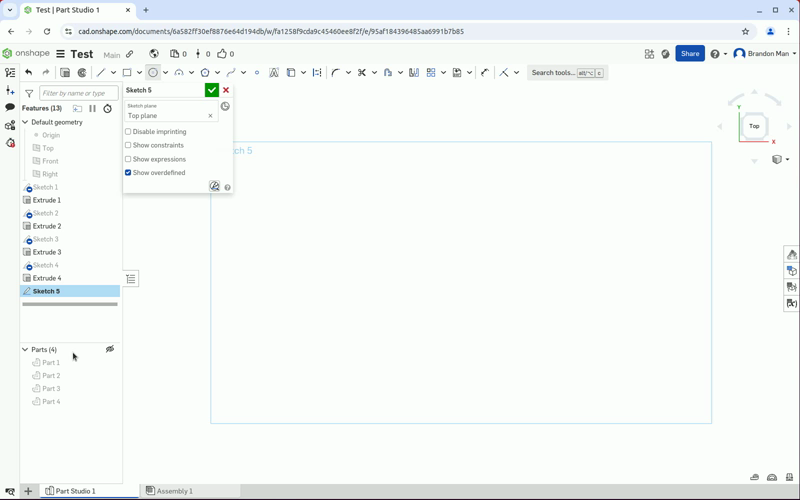
mouse_move(461, 282)
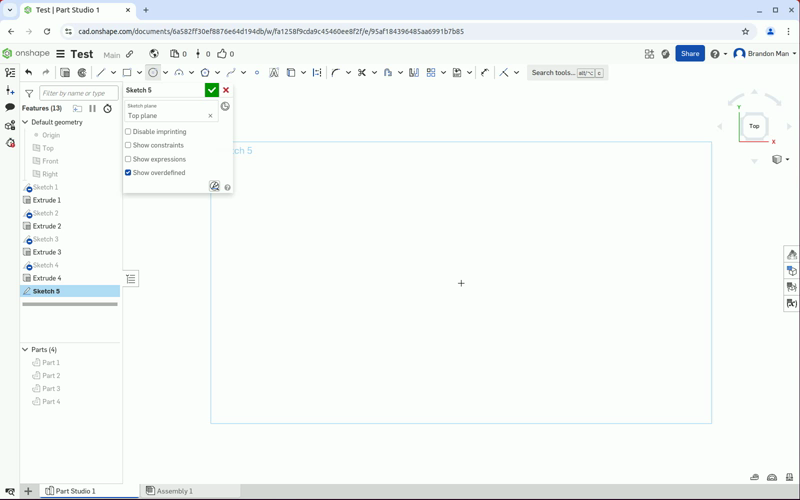
click(461, 282)
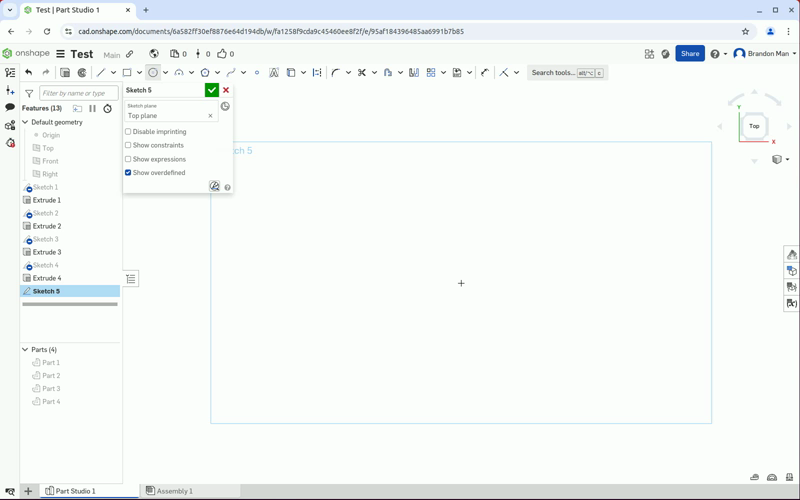
key_up(shift)
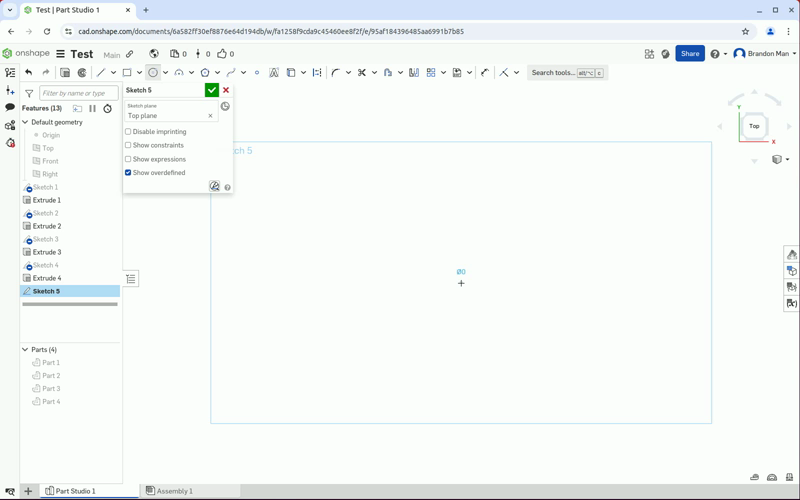
mouse_move(574, 282)
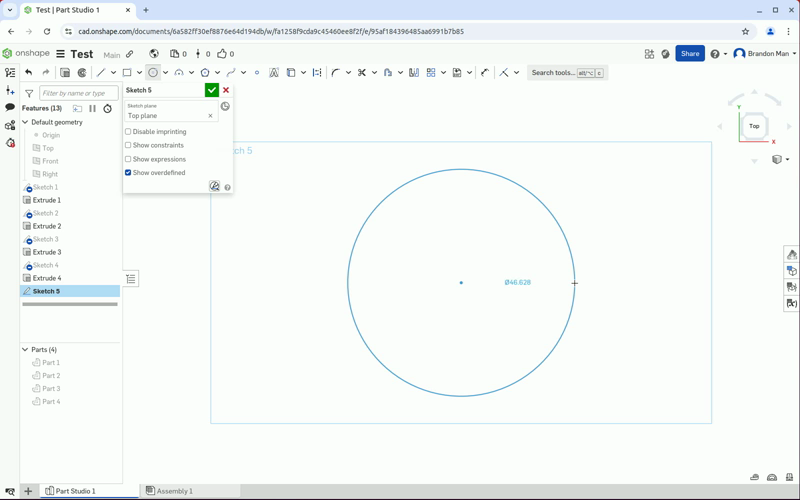
click(574, 282)
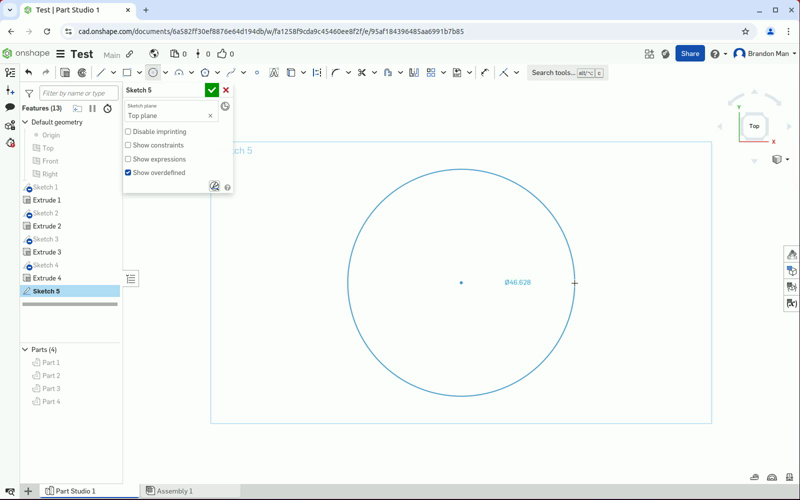
key(esc)
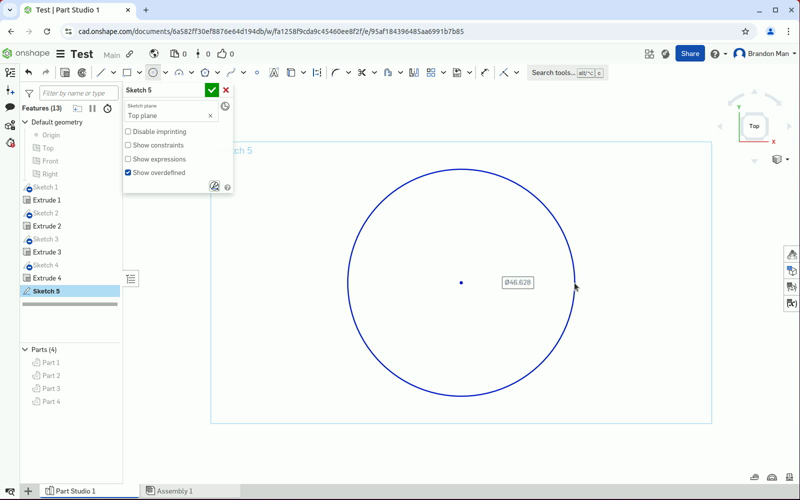
key(c)
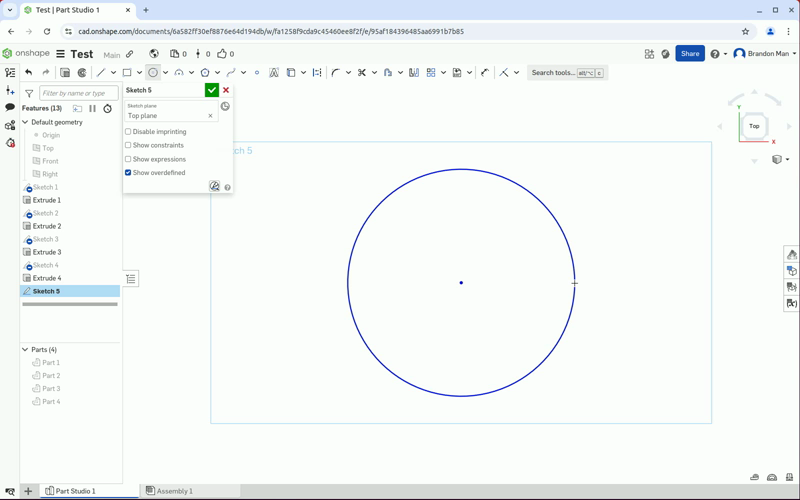
key_down(shift)
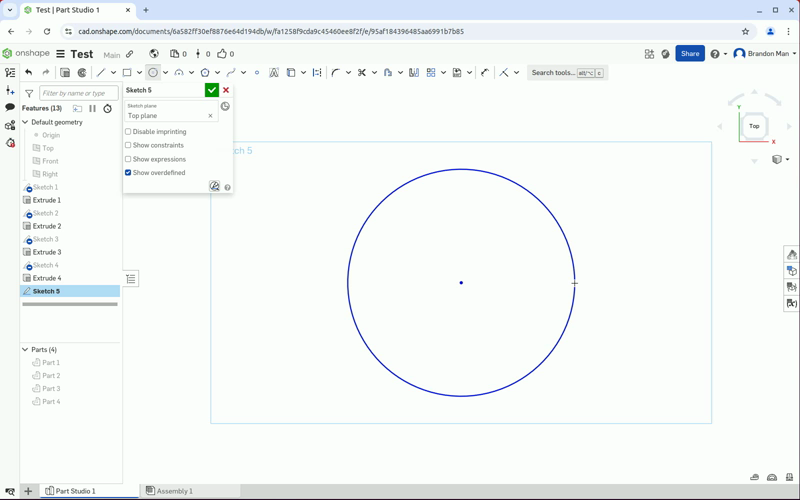
mouse_move(461, 282)
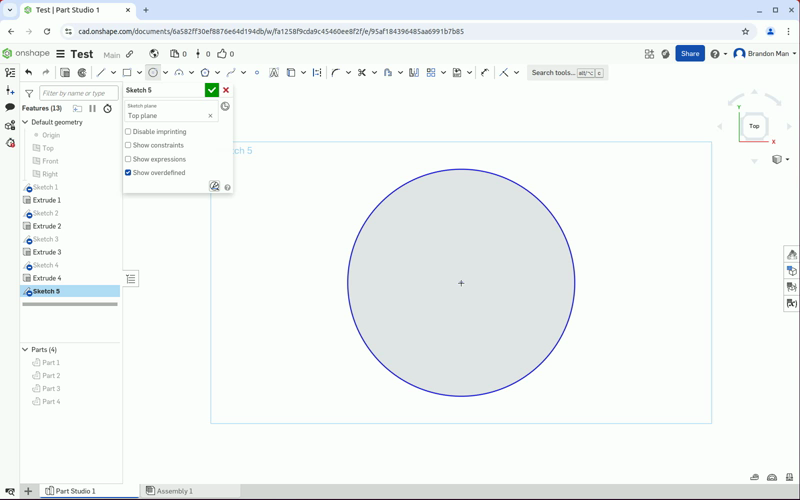
click(461, 282)
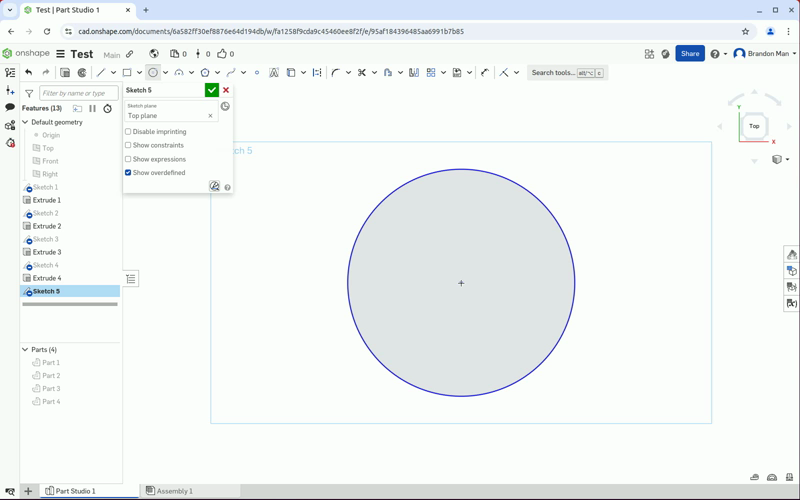
key_up(shift)
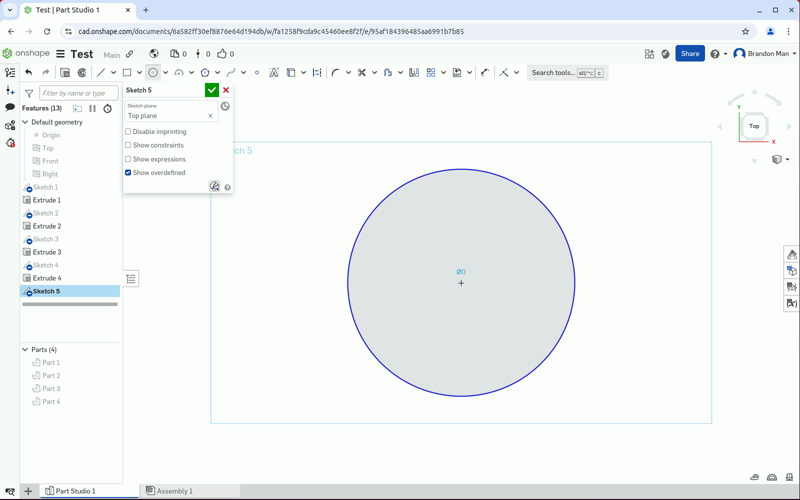
mouse_move(529, 282)
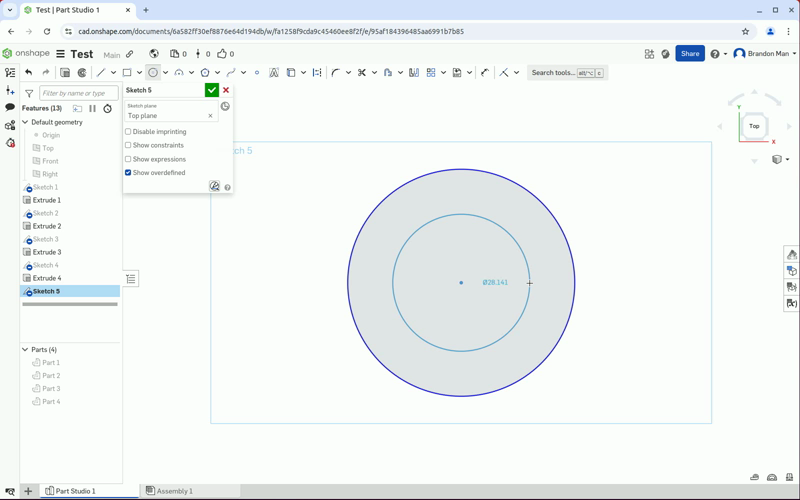
click(529, 282)
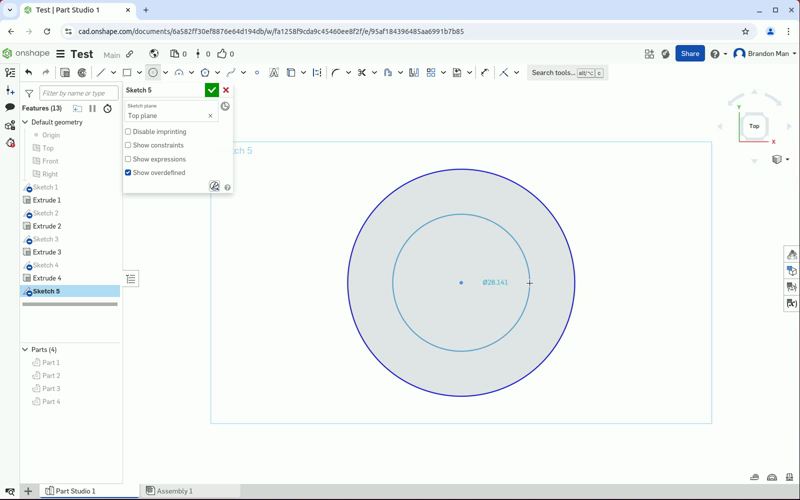
key(esc)
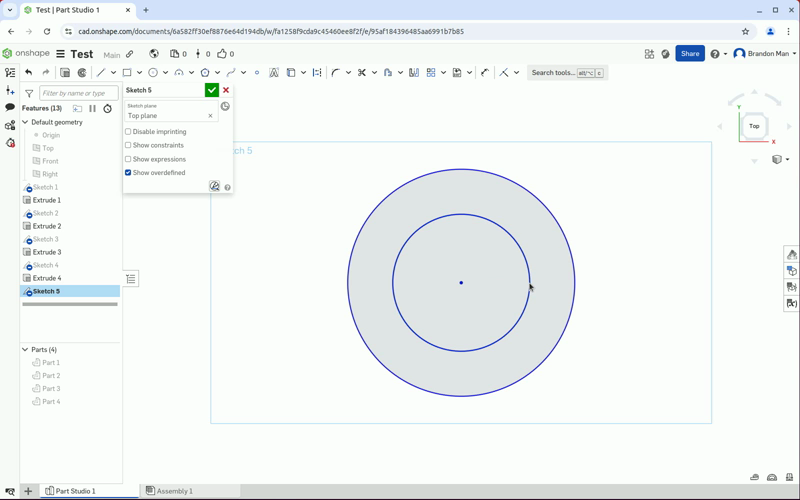
mouse_move(538, 236)
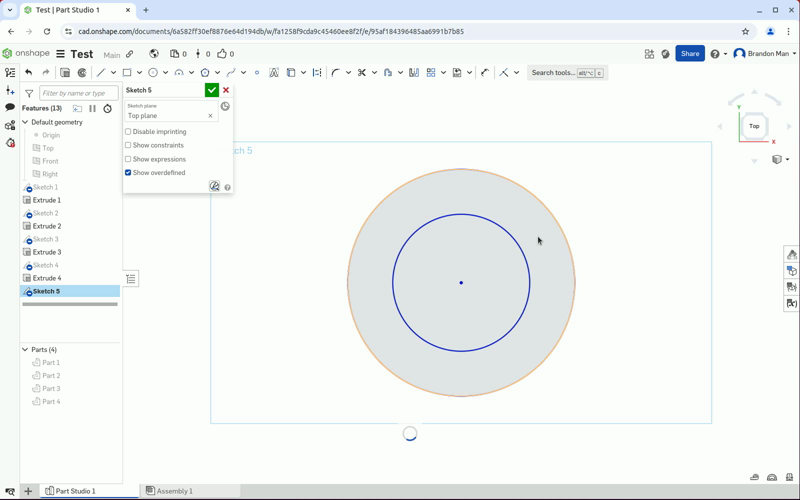
click(538, 236)
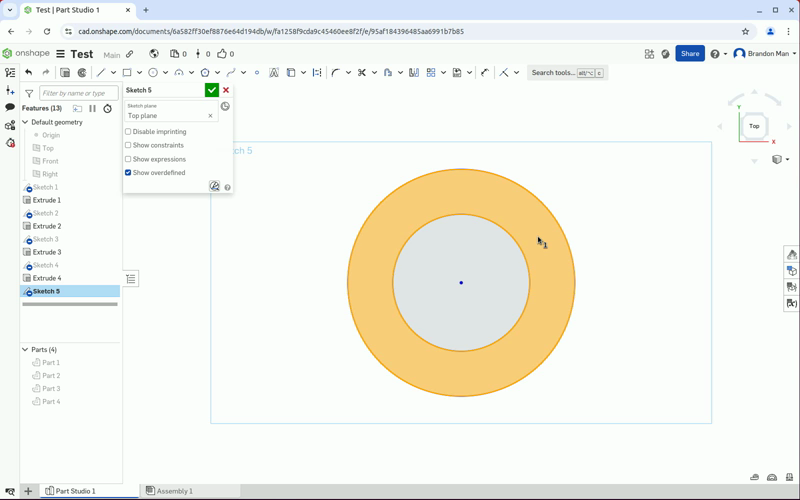
mouse_move(73, 352)
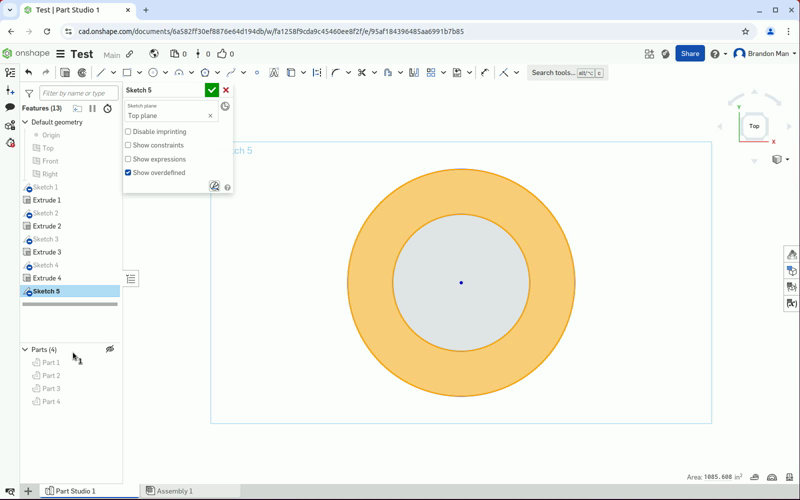
key(shift+y)
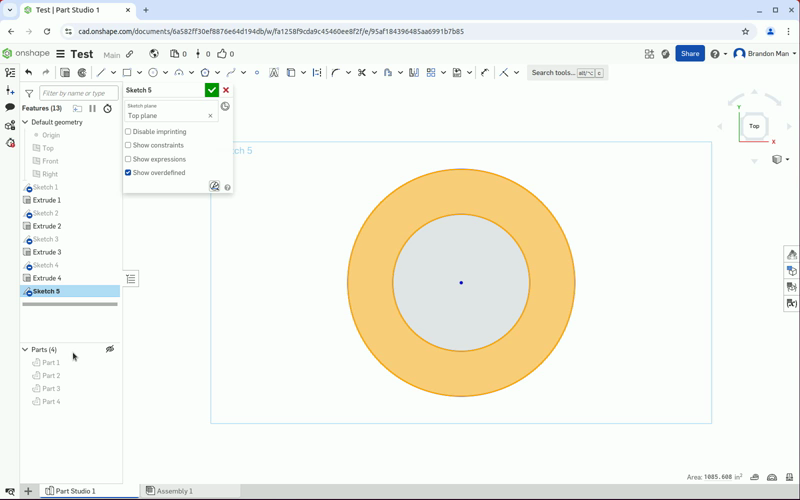
key(shift+e)
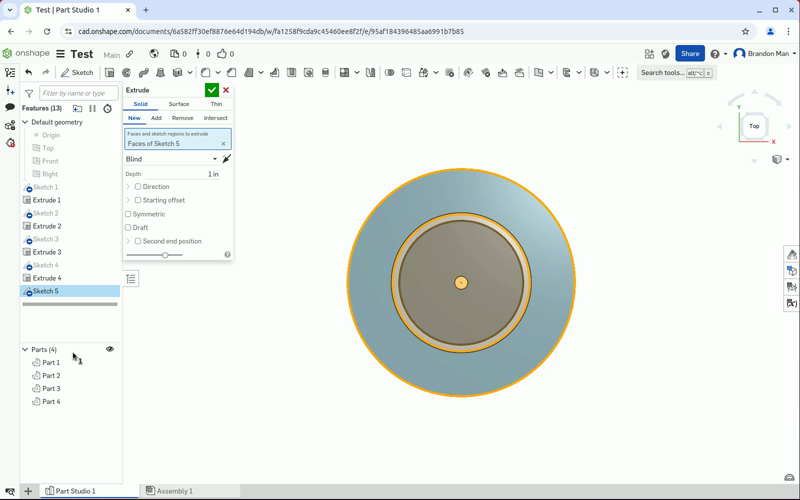
mouse_move(143, 106)
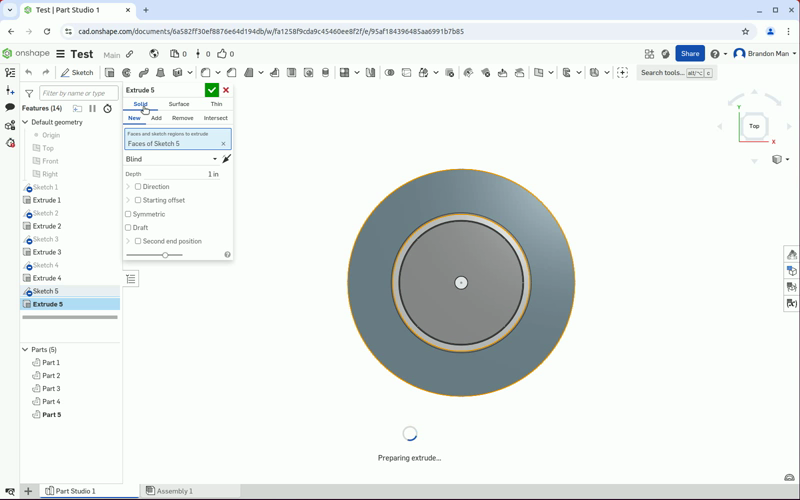
click(143, 106)
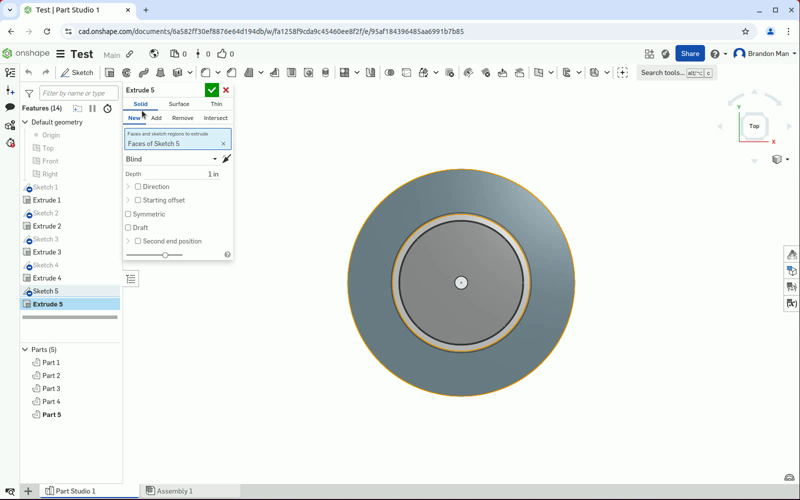
mouse_move(137, 120)
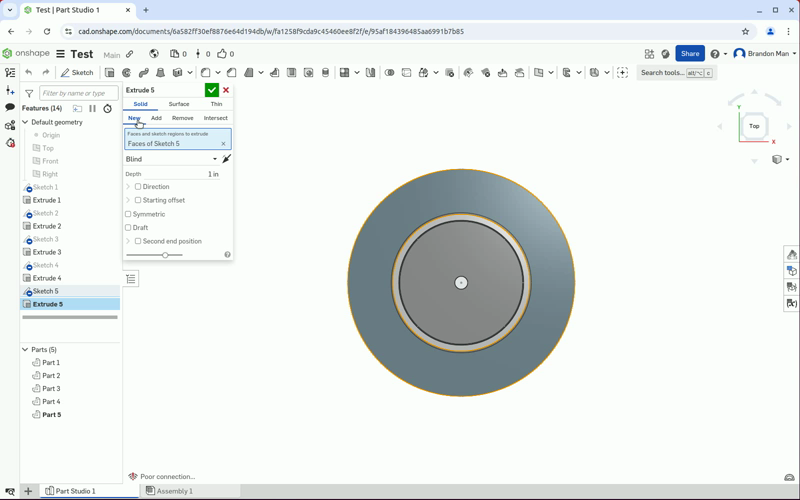
click(137, 120)
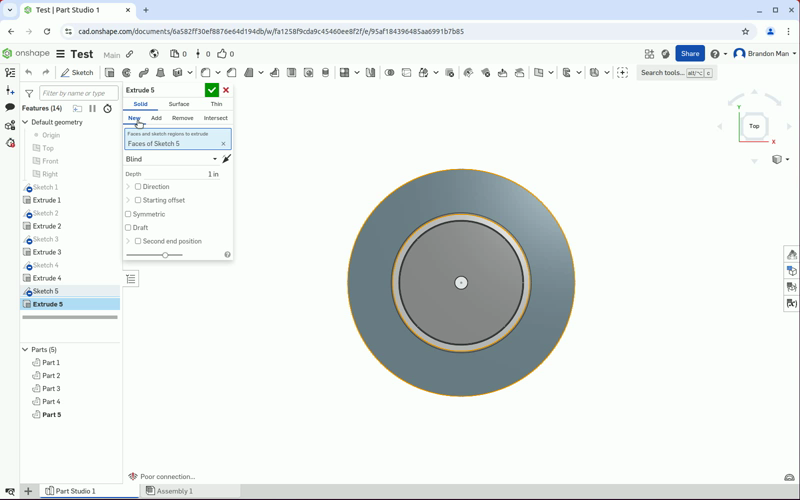
key(tab, 4)
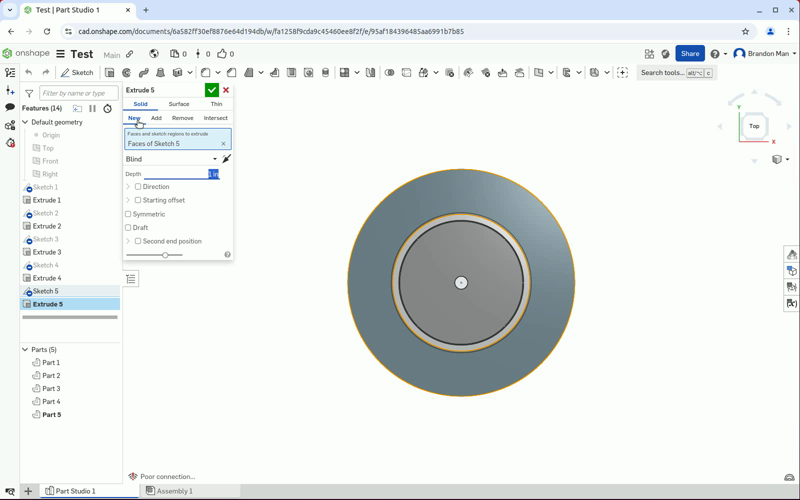
text(1.685)
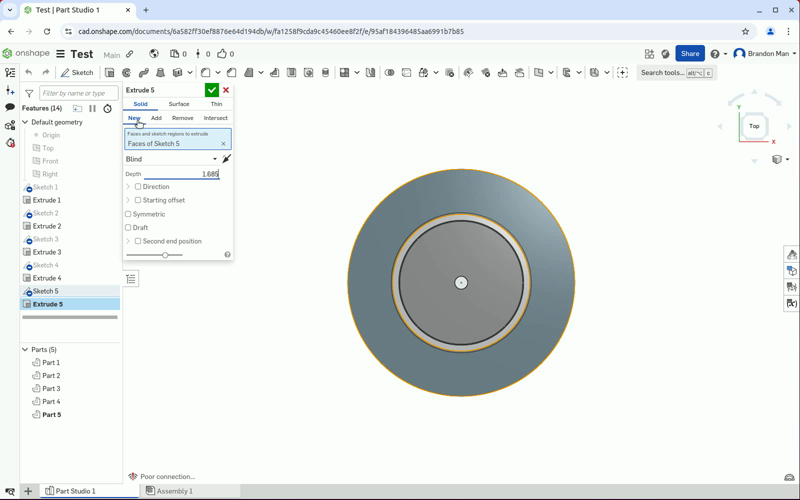
key(enter)
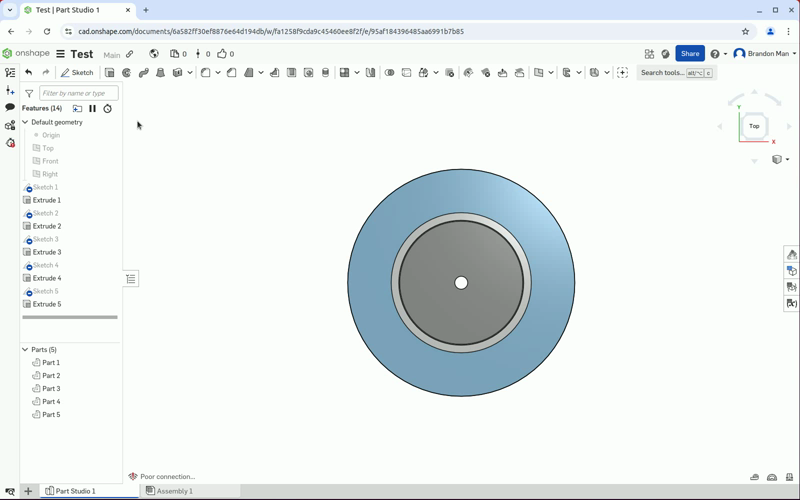
key(shift+h)
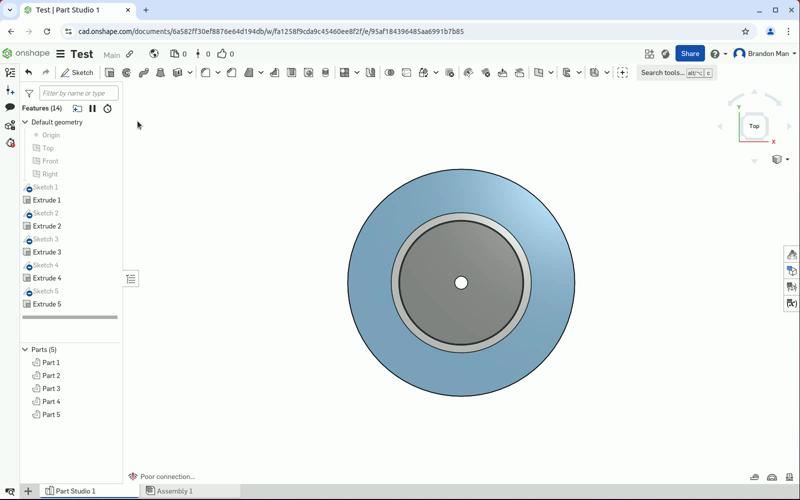
key(shift+h)
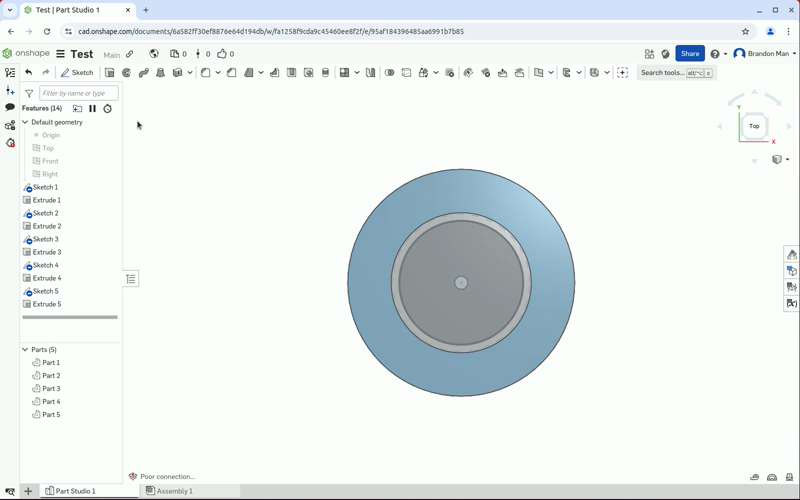
key(shift+7)
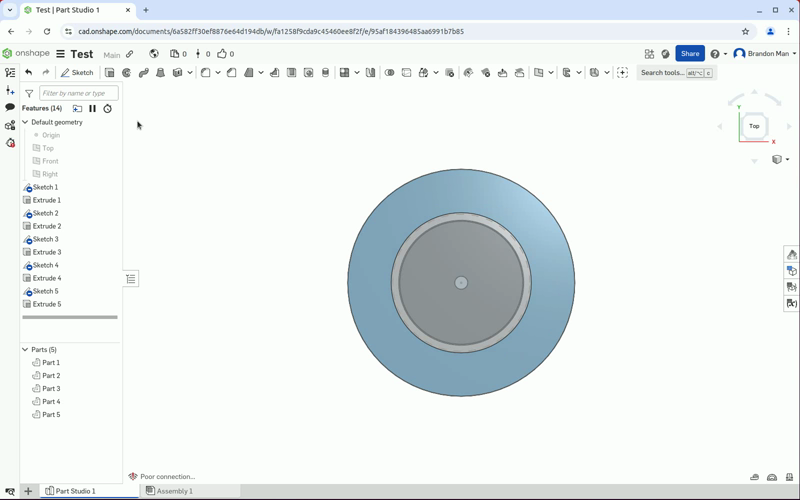
key(up, 3)
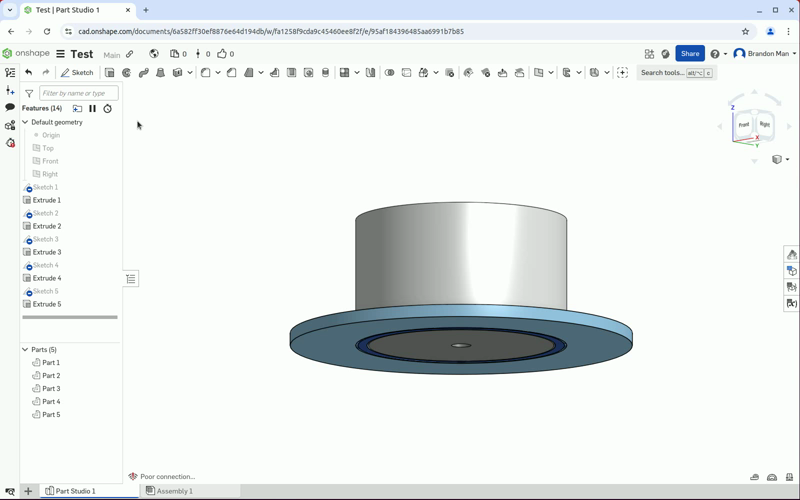
key(left, 3)
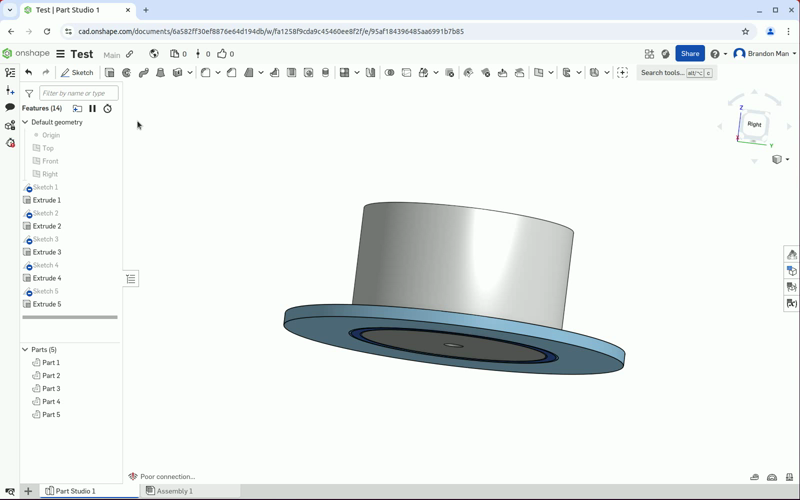
key(right, 3)
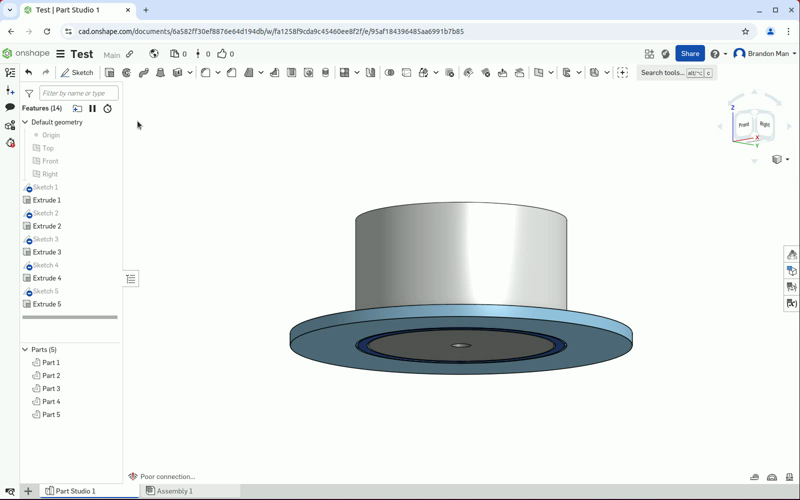
key(down, 3)
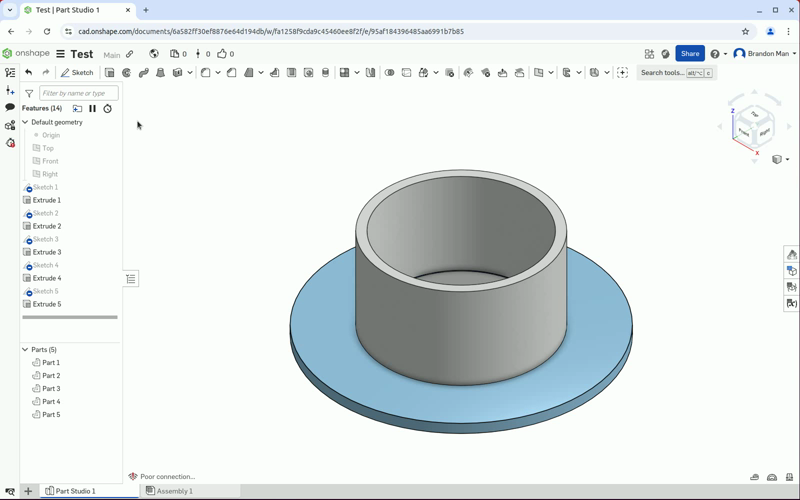
mouse_move(73, 189)
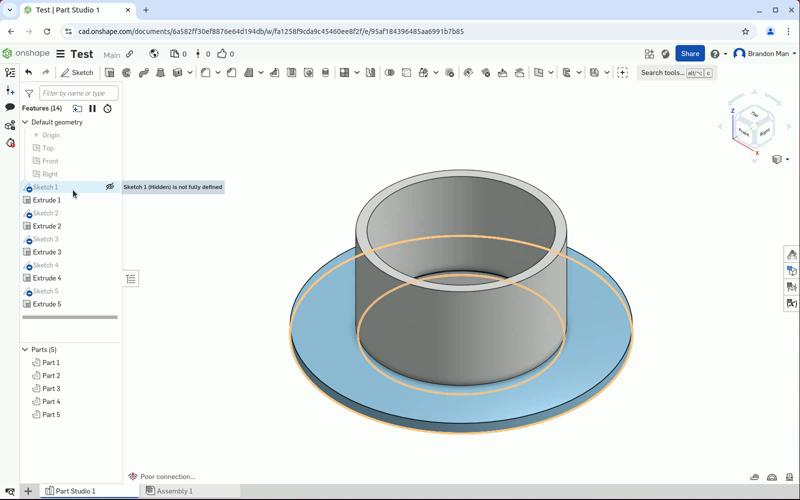
click(73, 189)